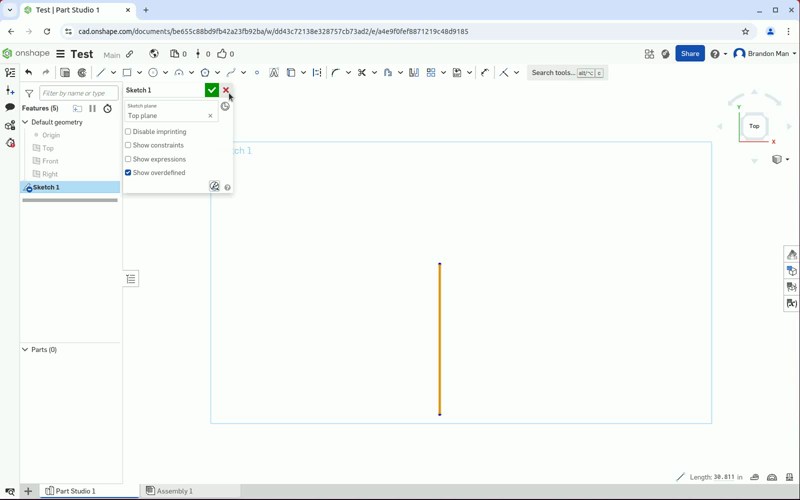
key(shift+h)
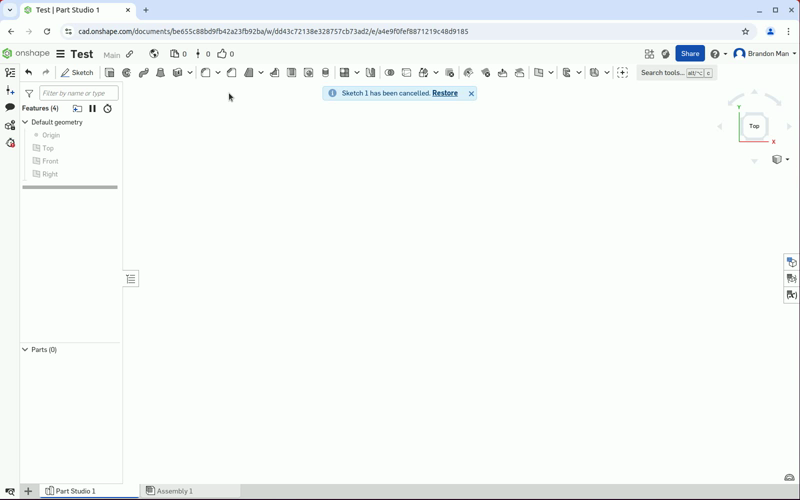
mouse_move(73, 352)
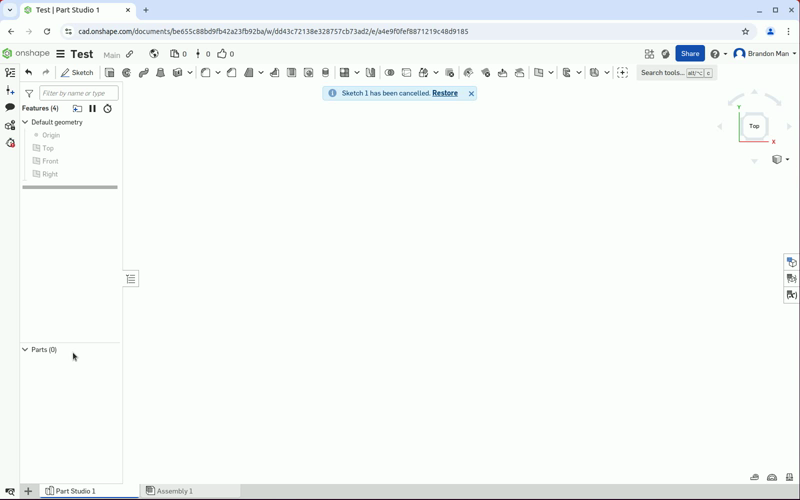
key(y)
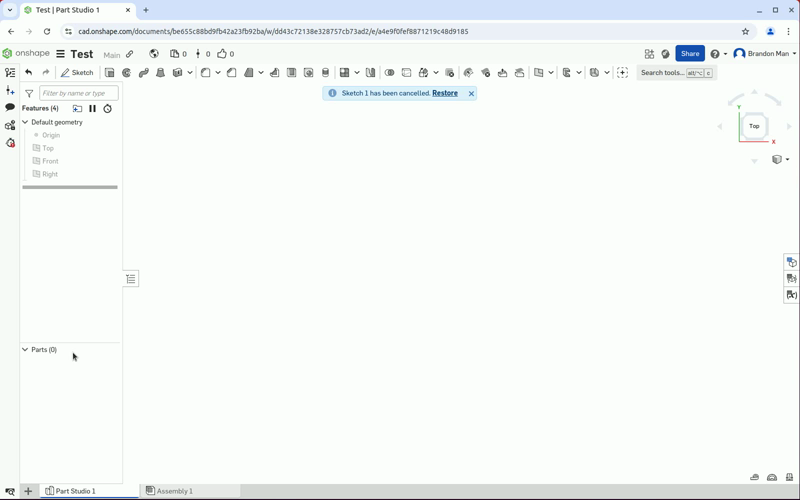
key(shift+p)
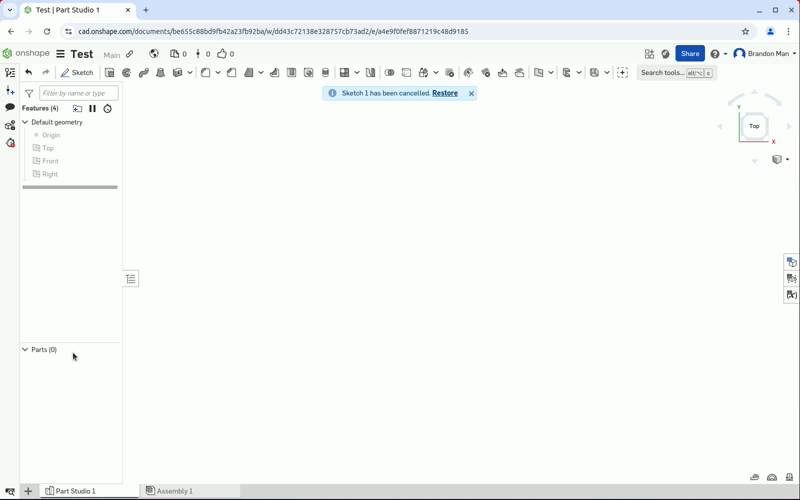
key(space)
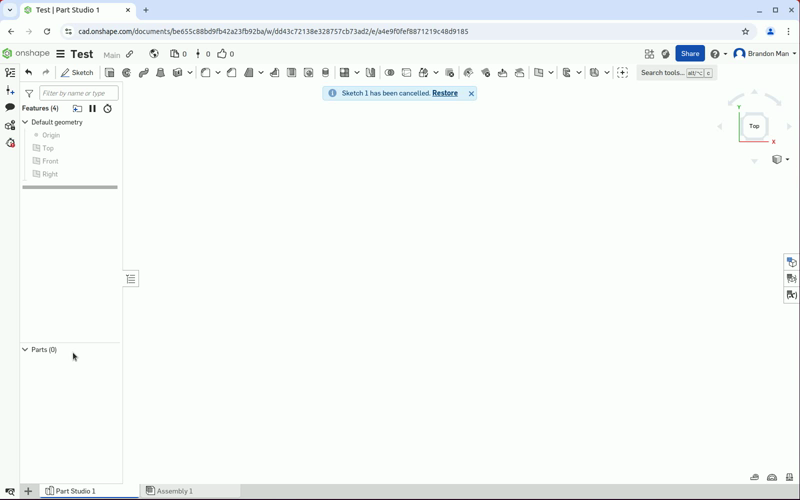
key_down(shift)
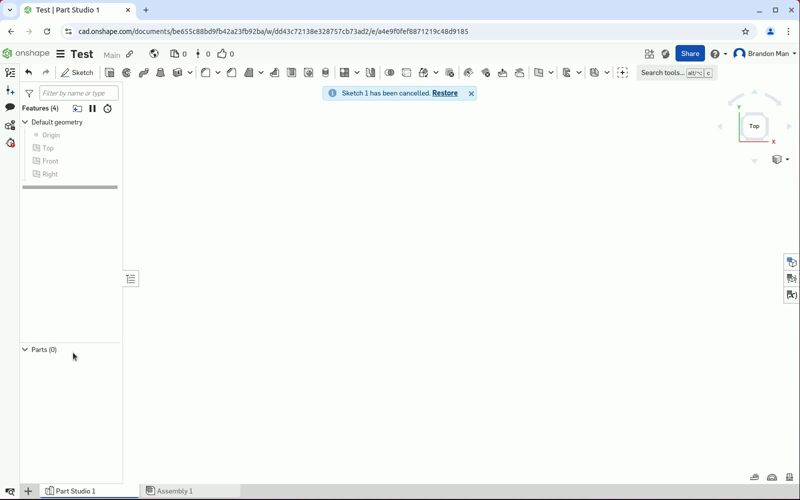
key(up)
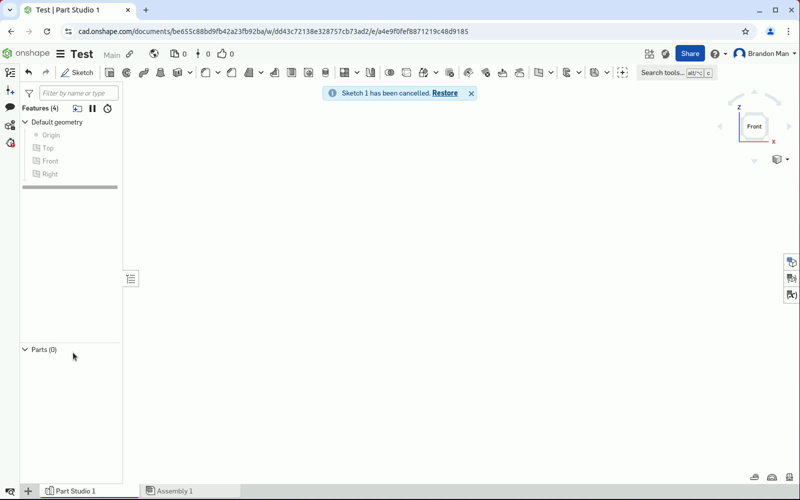
key_up(shift)
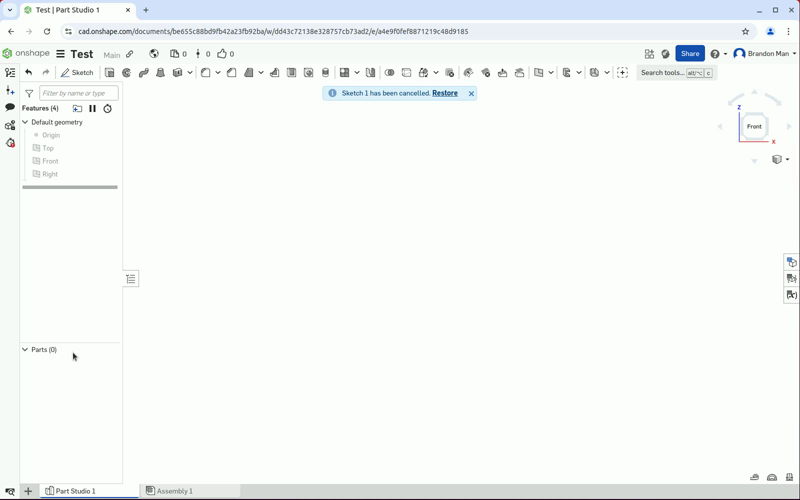
mouse_move(73, 352)
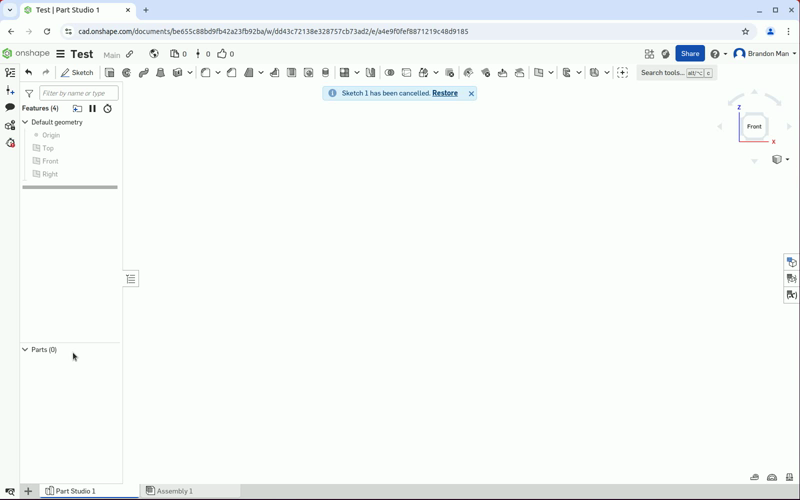
key(shift+y)
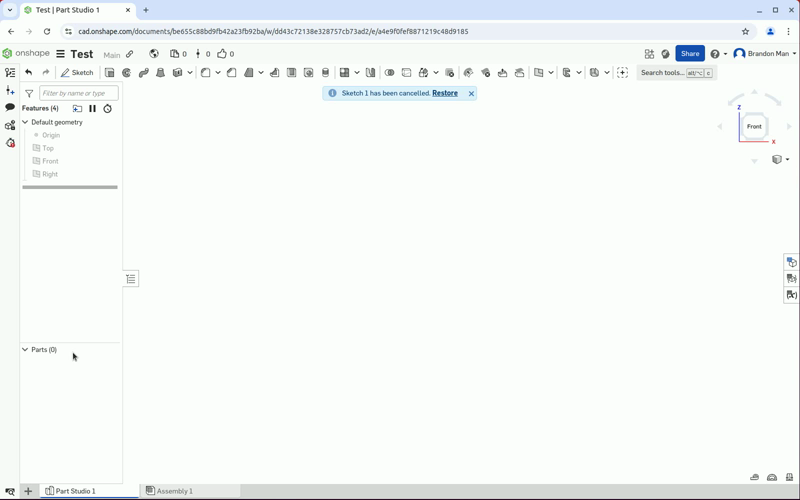
key(shift+s)
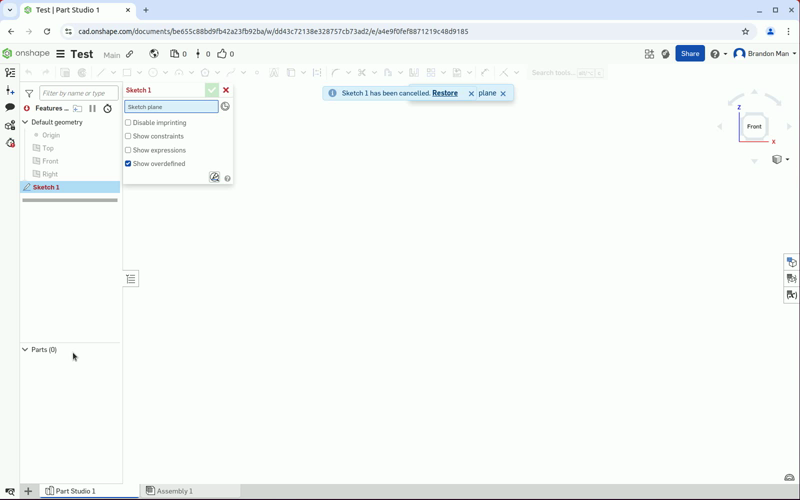
mouse_move(73, 163)
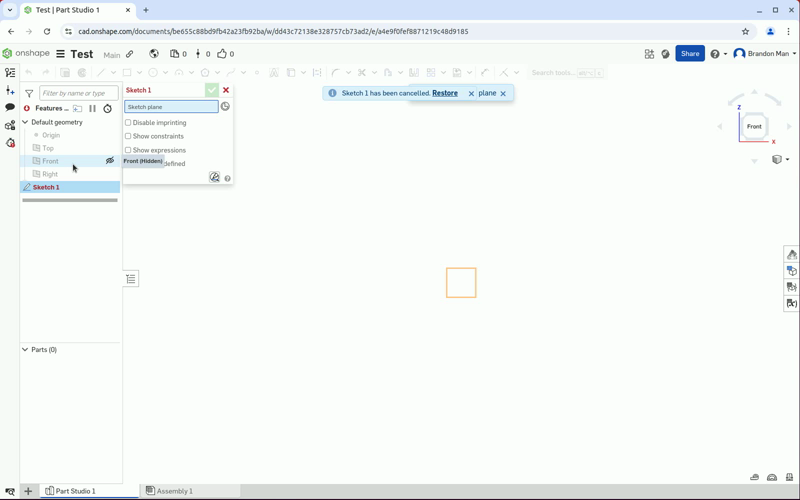
click(73, 163)
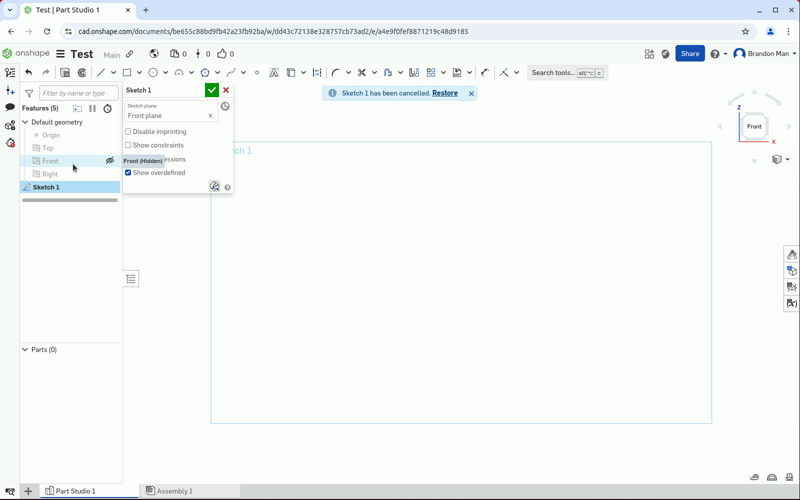
mouse_move(73, 352)
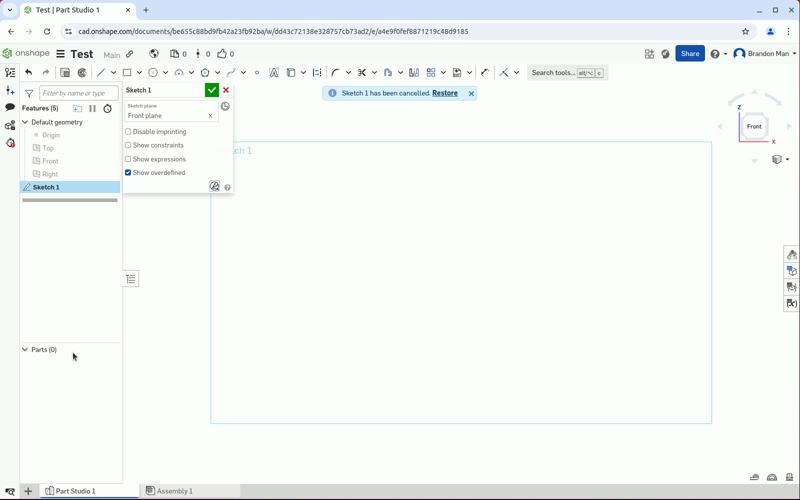
key(y)
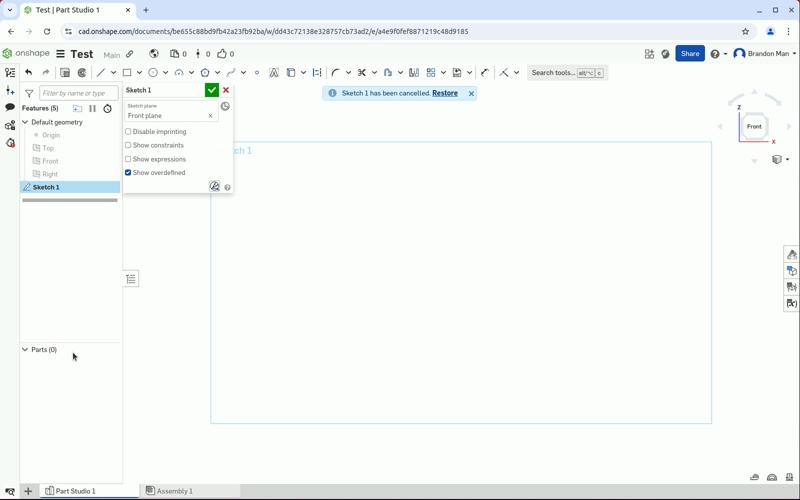
key(l)
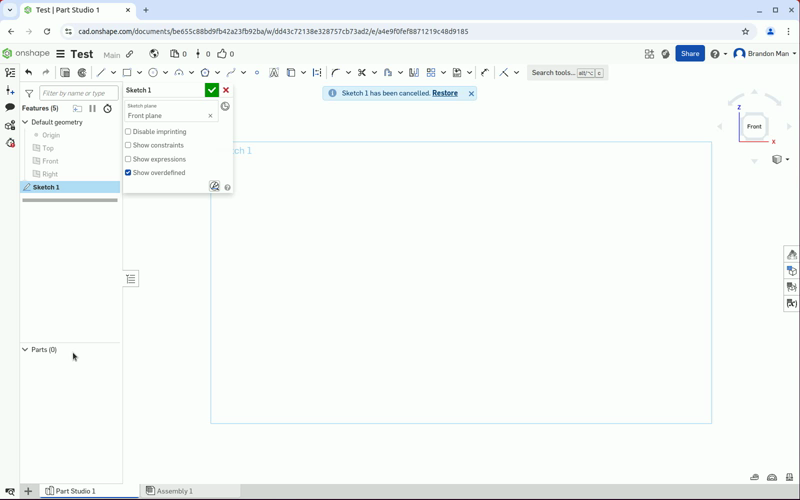
key_down(shift)
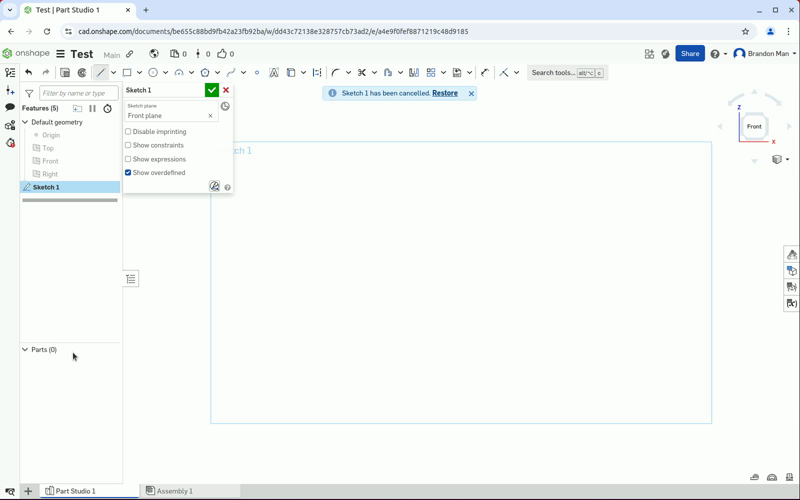
mouse_move(452, 282)
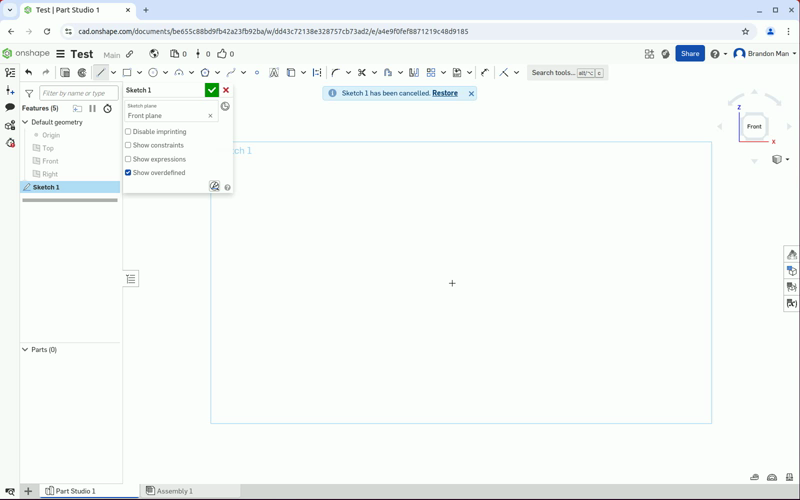
click(452, 282)
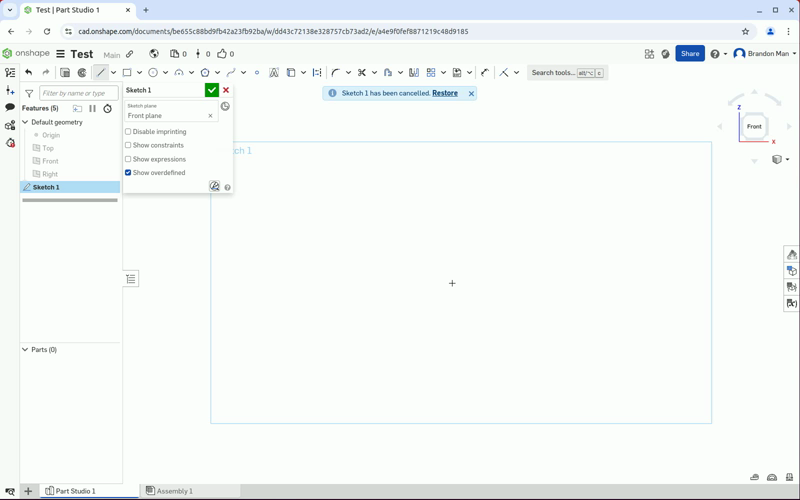
key_up(shift)
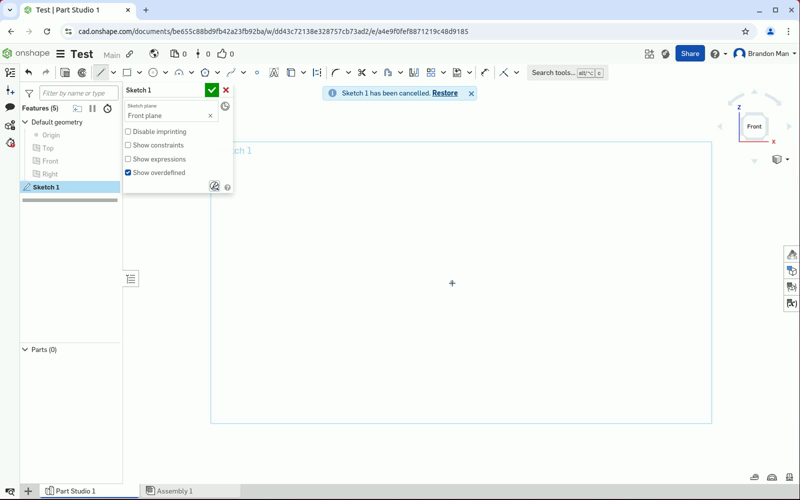
key_down(shift)
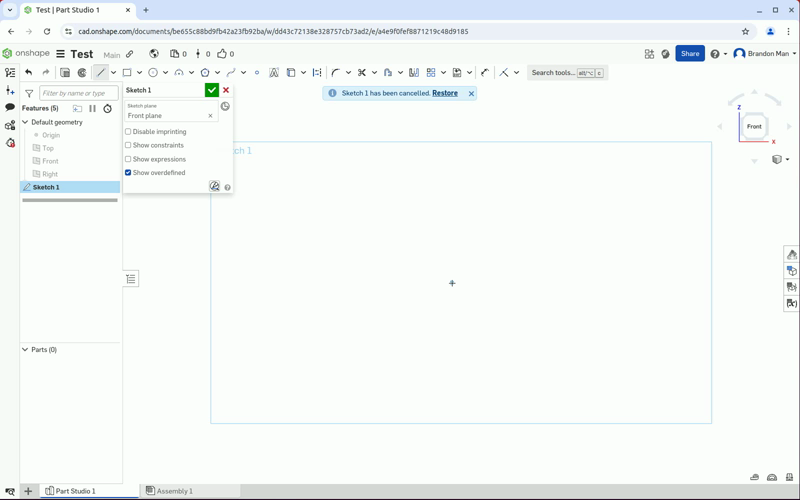
mouse_move(482, 282)
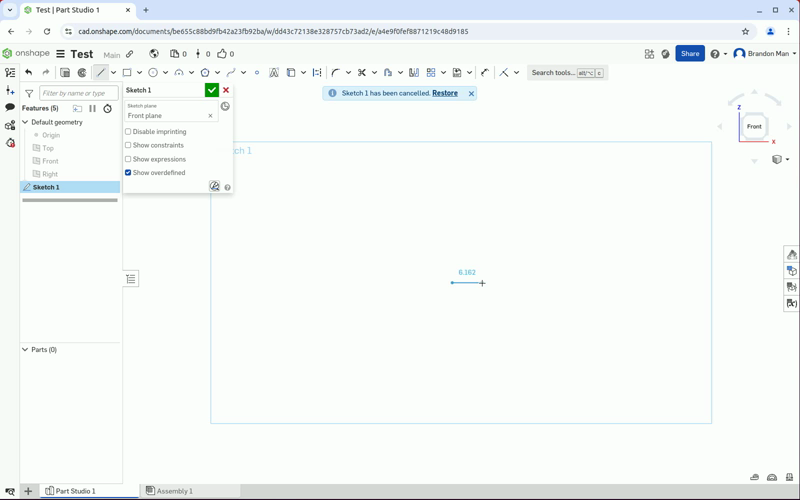
mouse_move(468, 282)
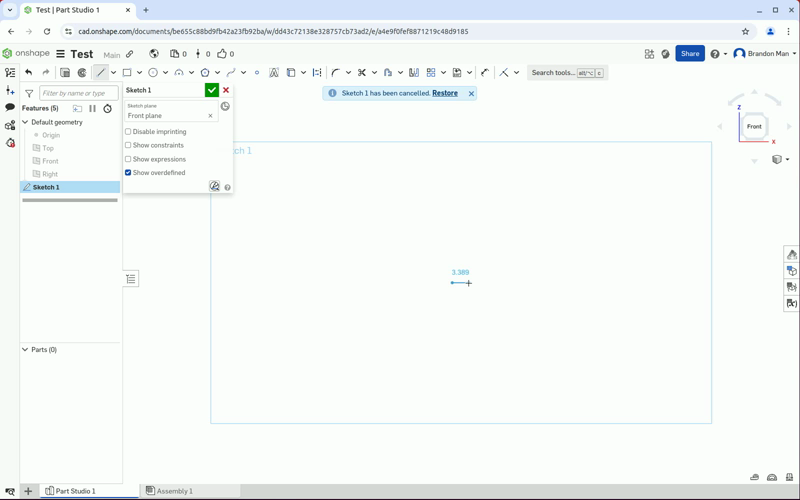
click(468, 282)
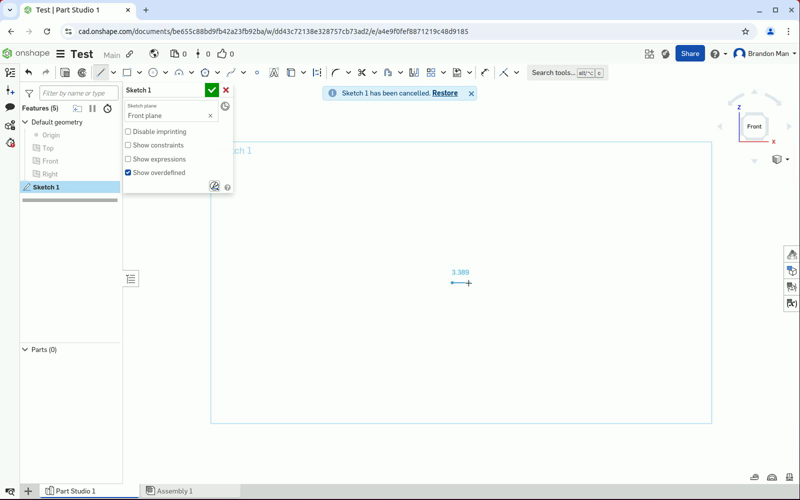
key_up(shift)
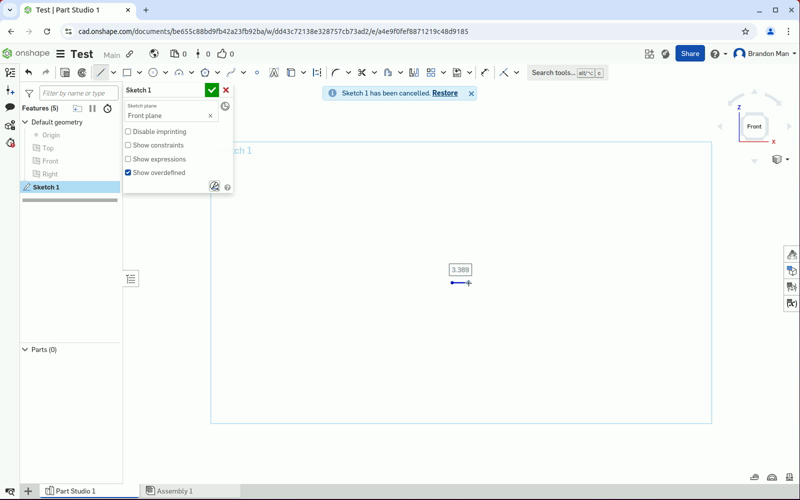
key_down(shift)
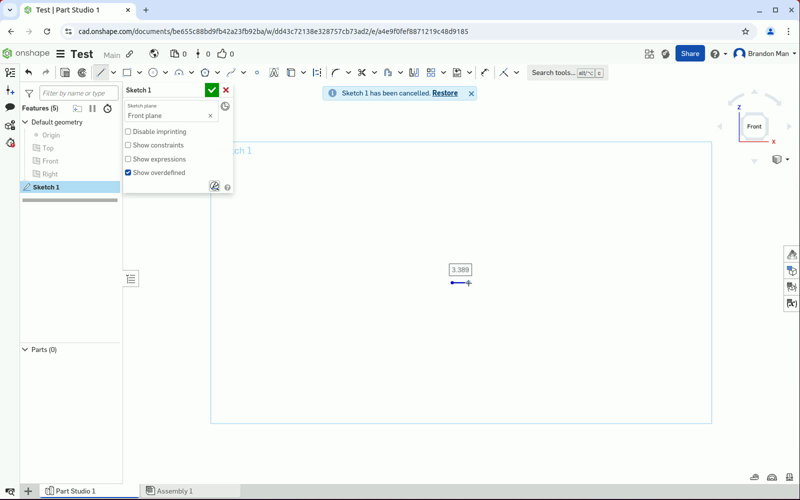
mouse_move(498, 282)
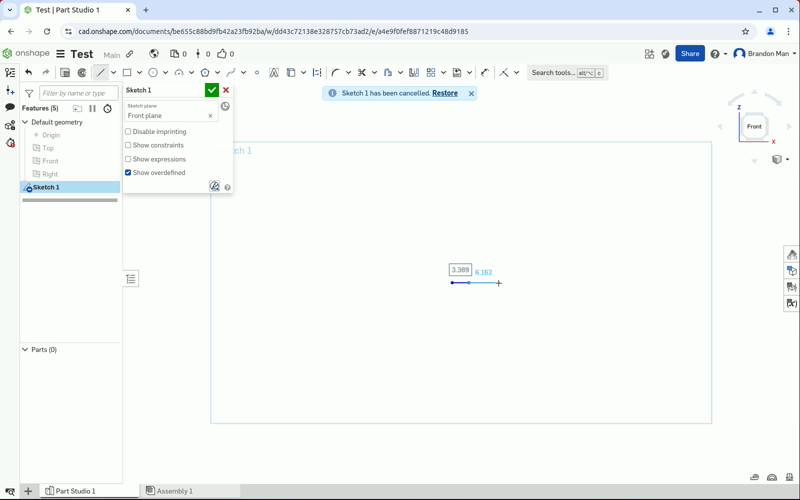
mouse_move(468, 278)
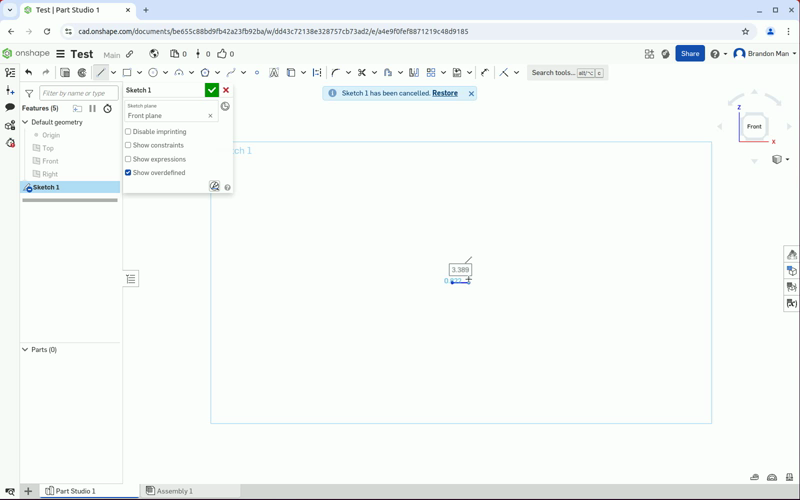
scroll(6)
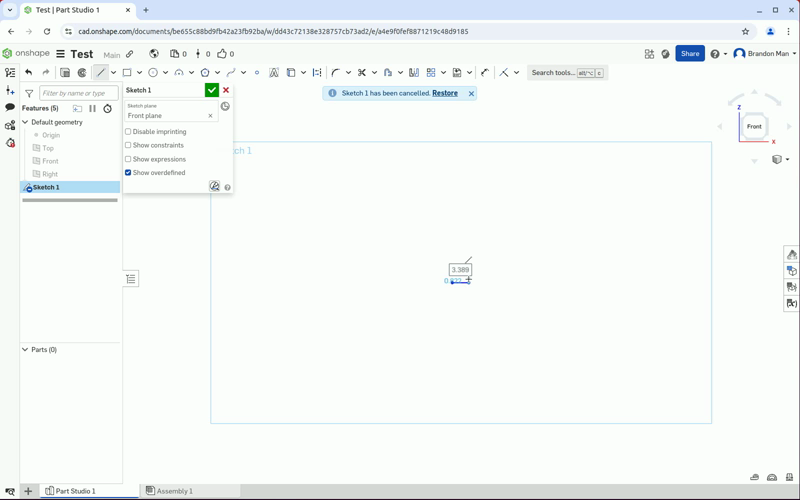
scroll(6)
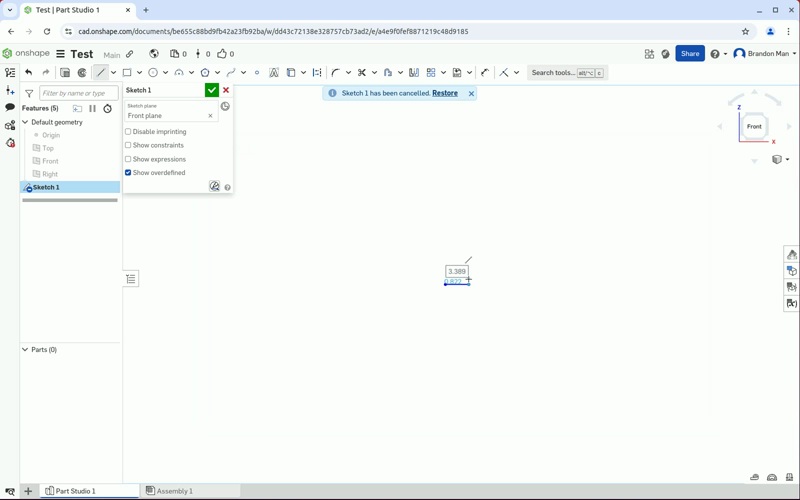
scroll(6)
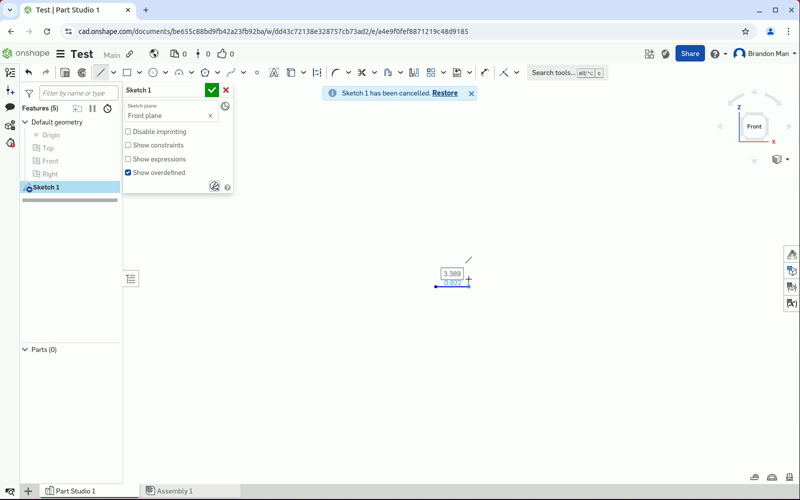
scroll(6)
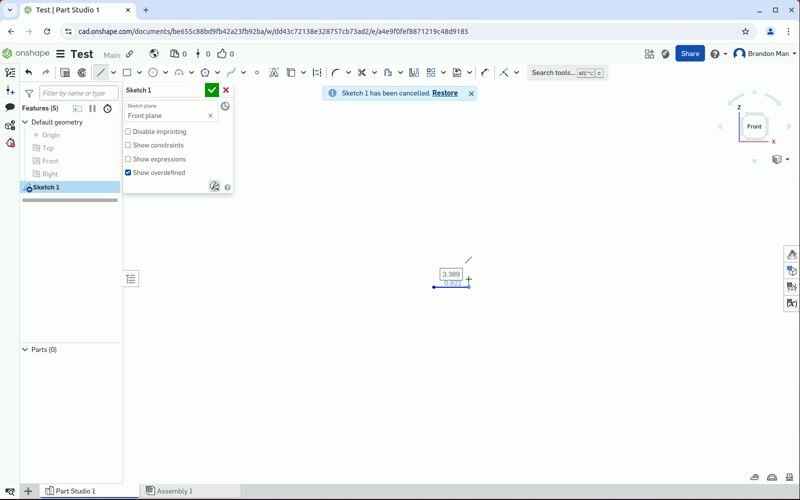
scroll(6)
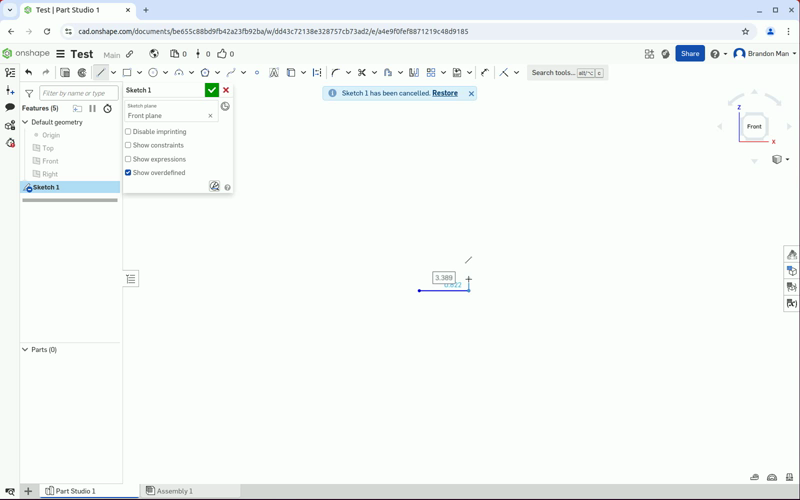
scroll(6)
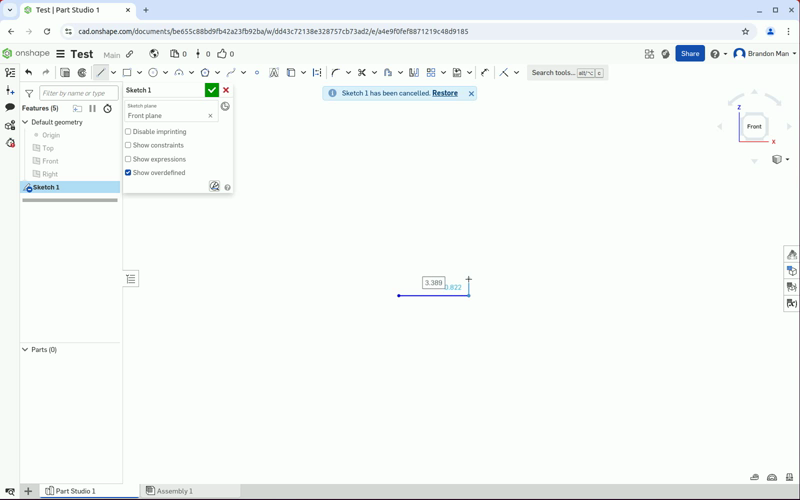
scroll(6)
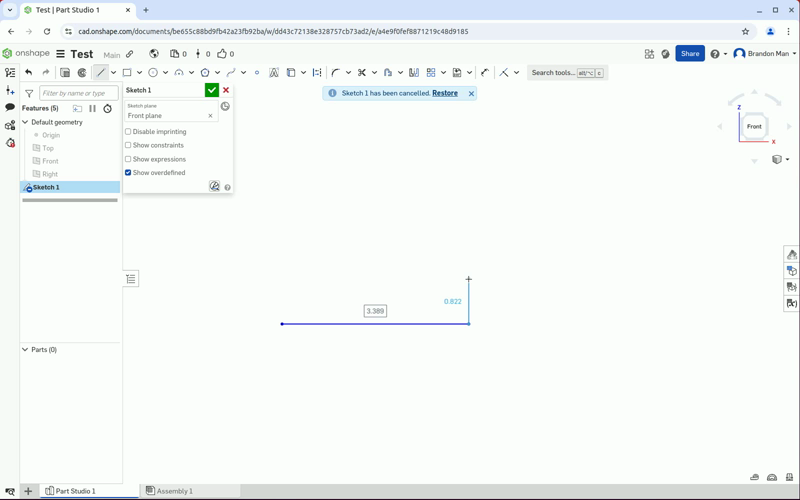
click(468, 278)
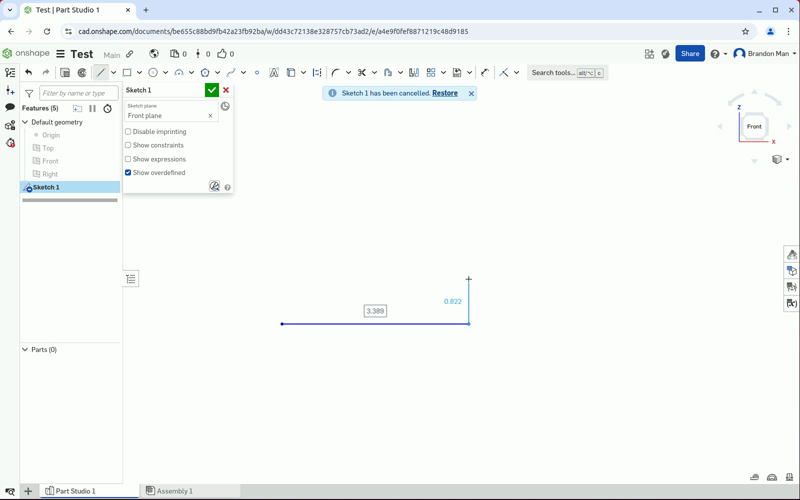
scroll(-6)
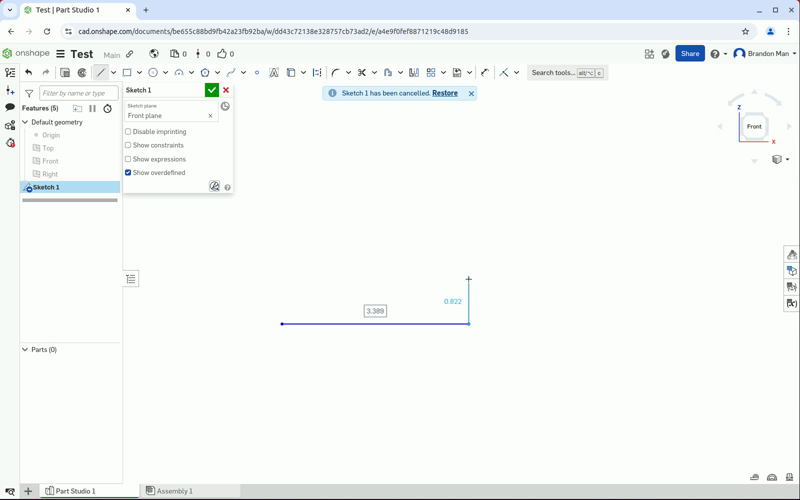
scroll(-6)
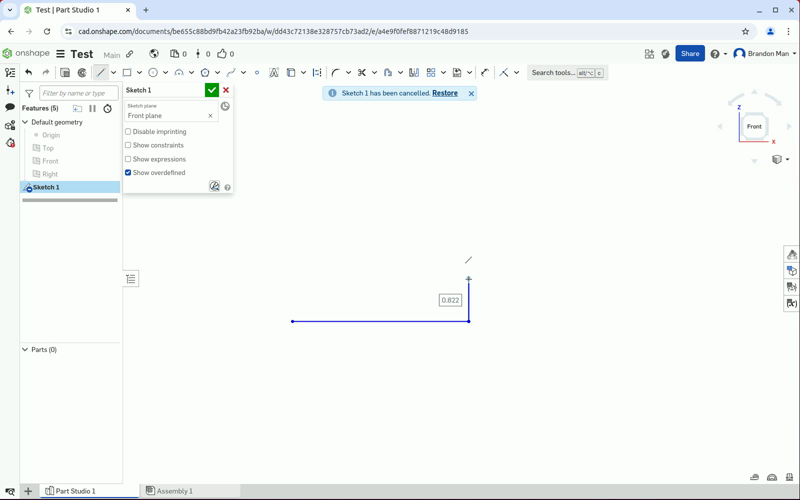
scroll(-6)
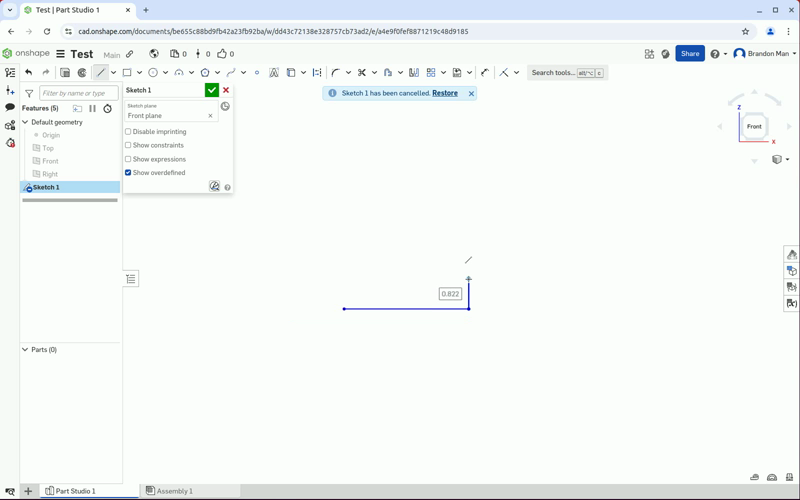
scroll(-6)
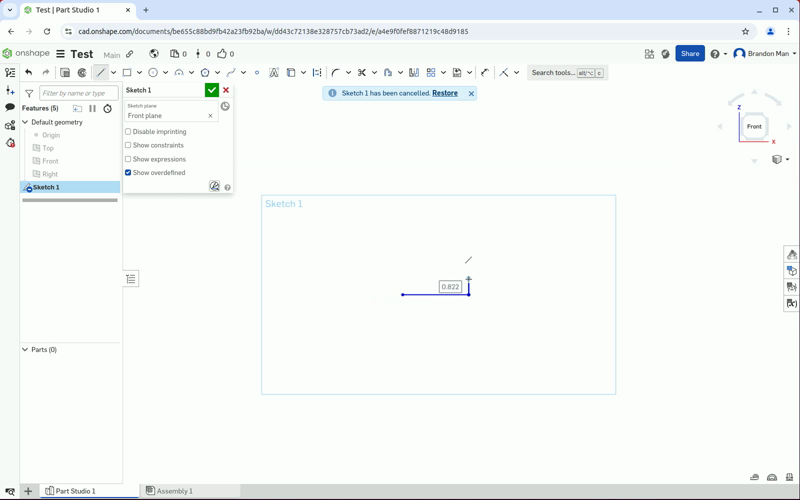
scroll(-6)
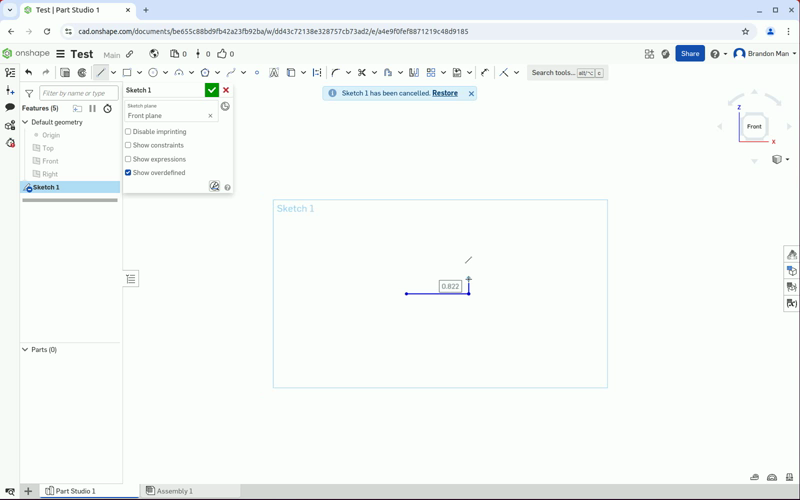
scroll(-6)
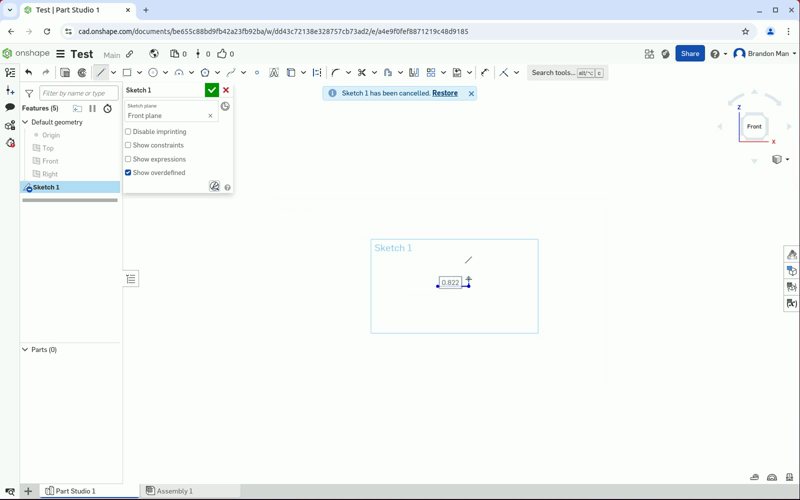
scroll(-6)
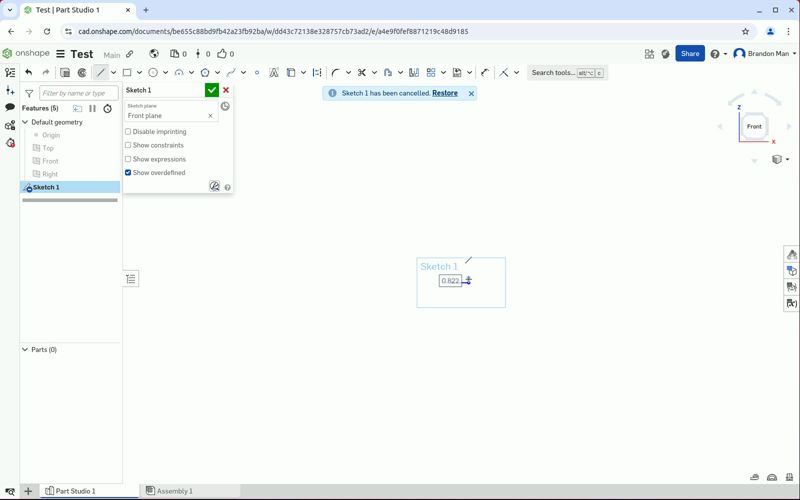
key_up(shift)
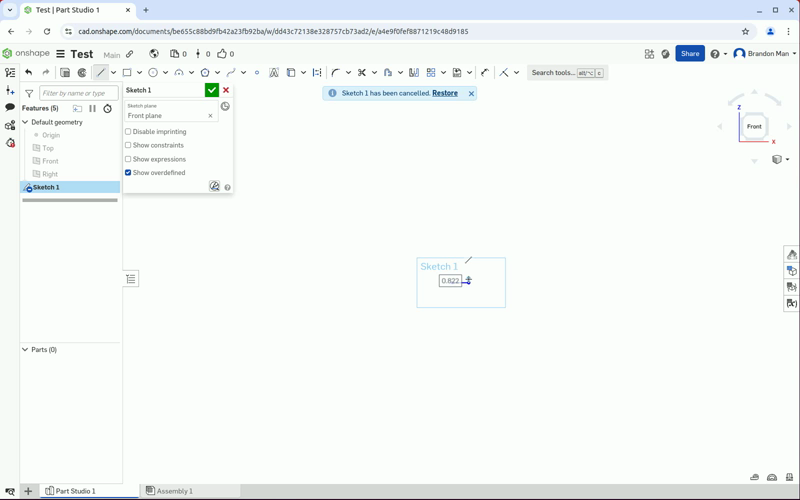
key_down(shift)
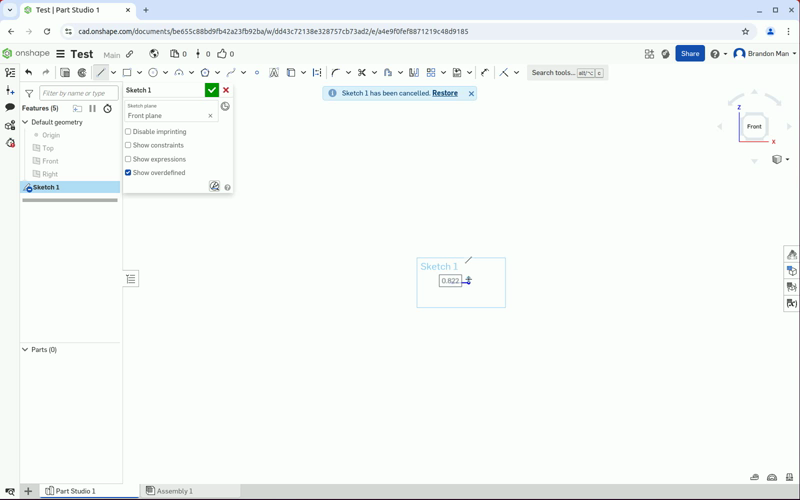
mouse_move(498, 278)
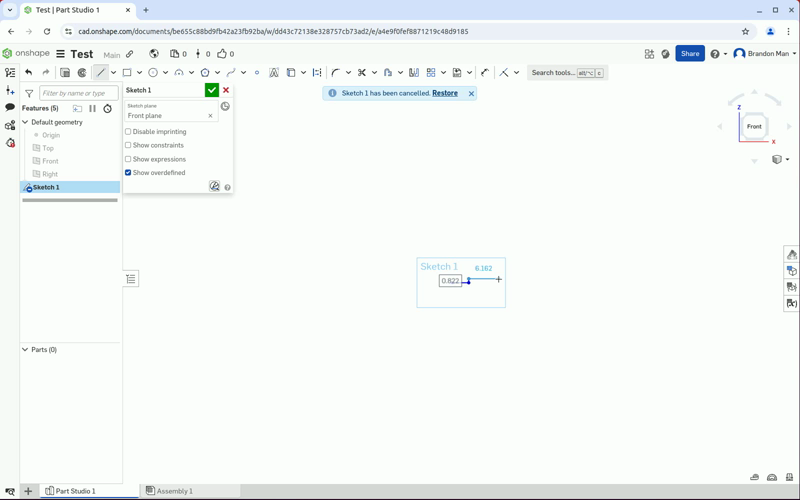
mouse_move(452, 278)
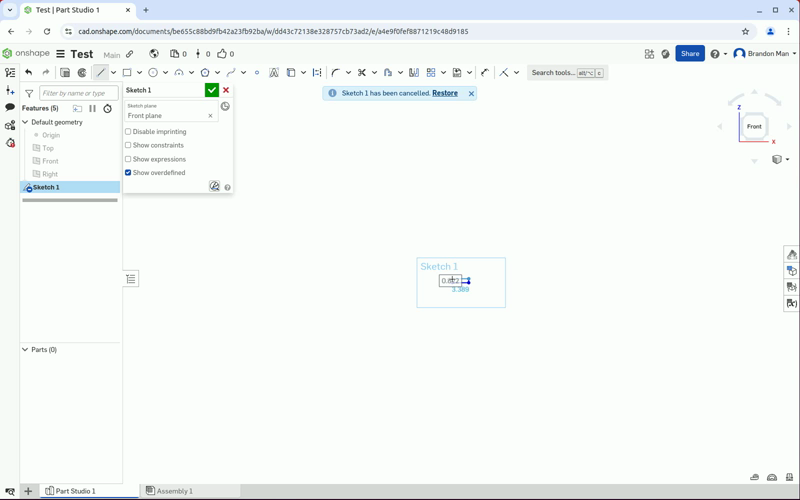
scroll(6)
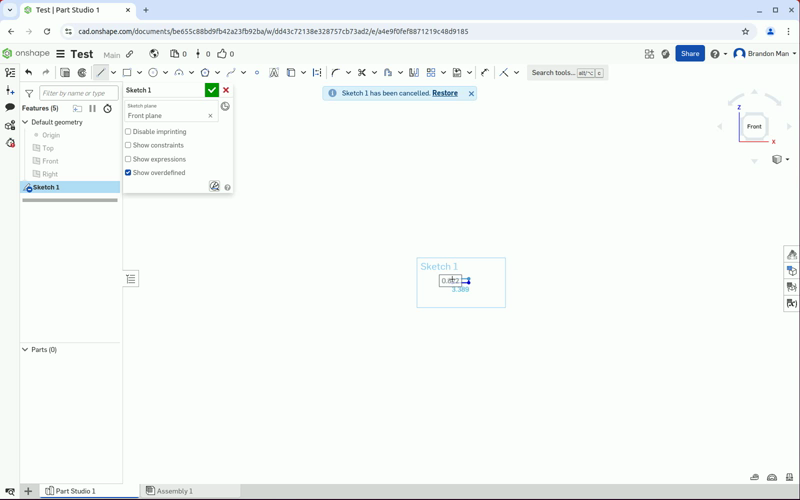
scroll(6)
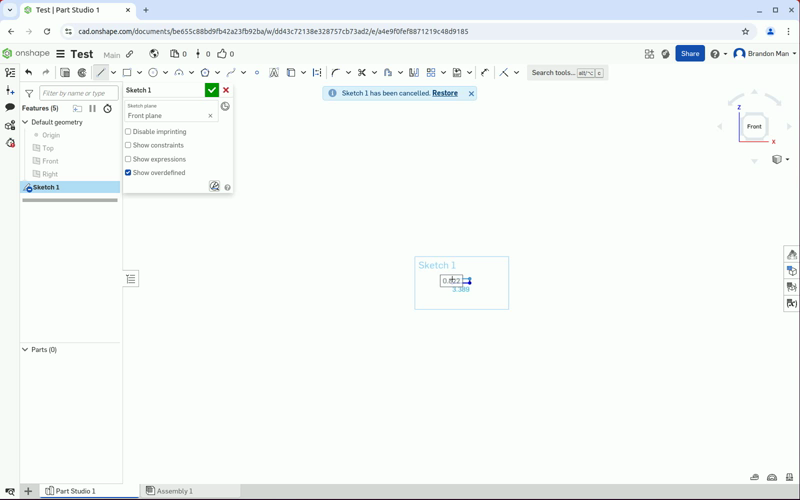
scroll(6)
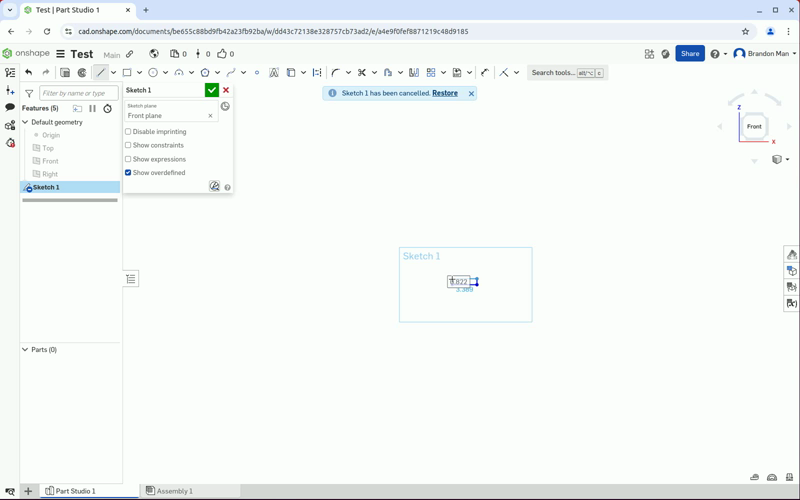
scroll(6)
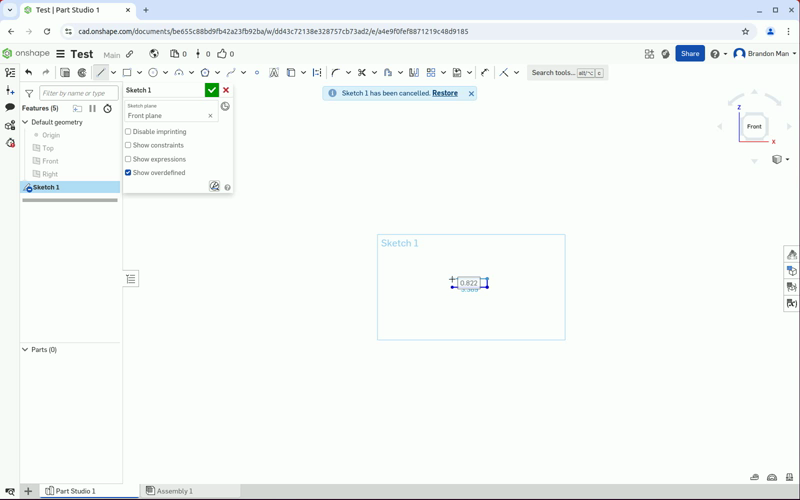
scroll(6)
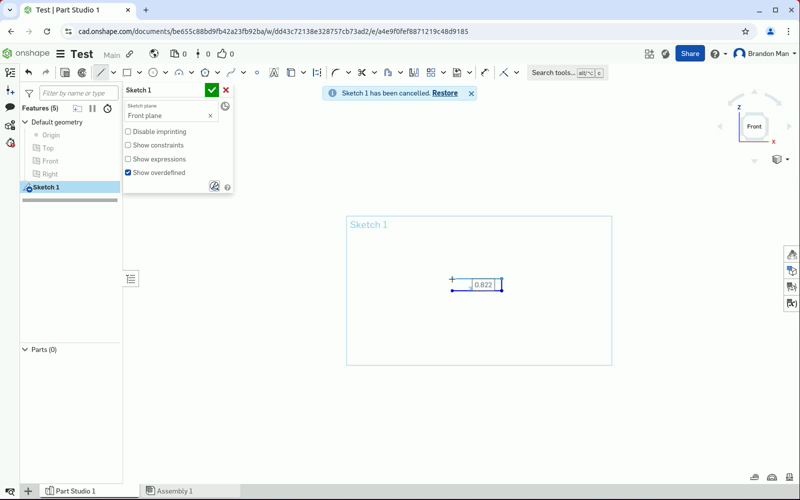
scroll(6)
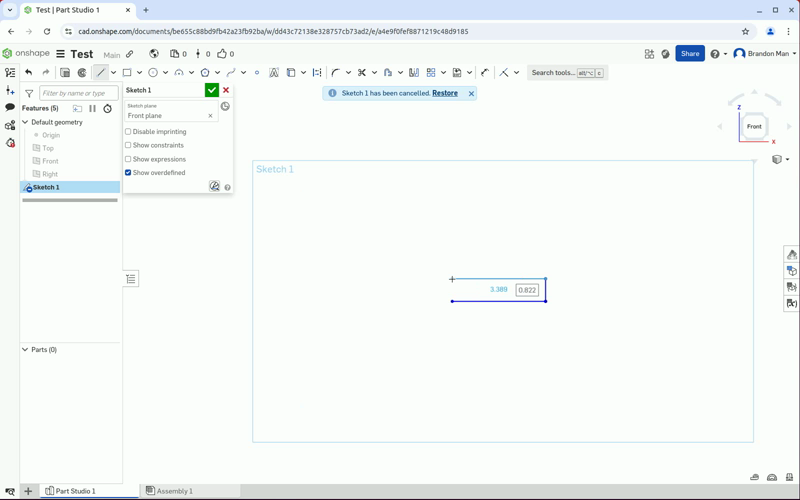
scroll(6)
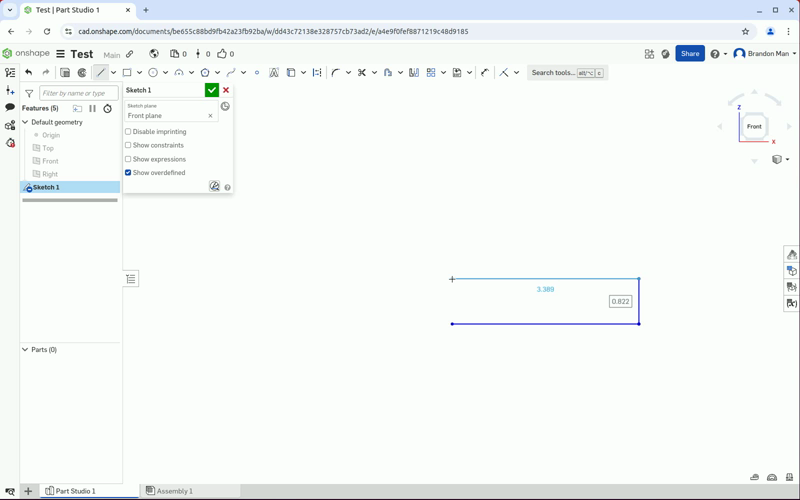
click(452, 278)
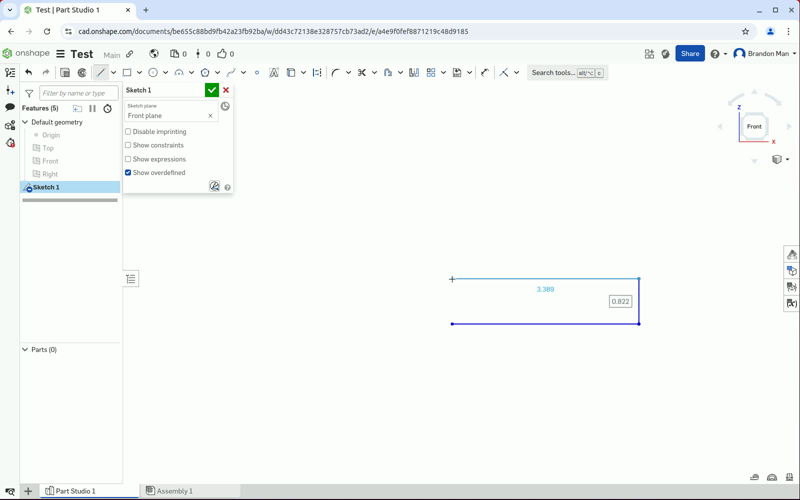
scroll(-6)
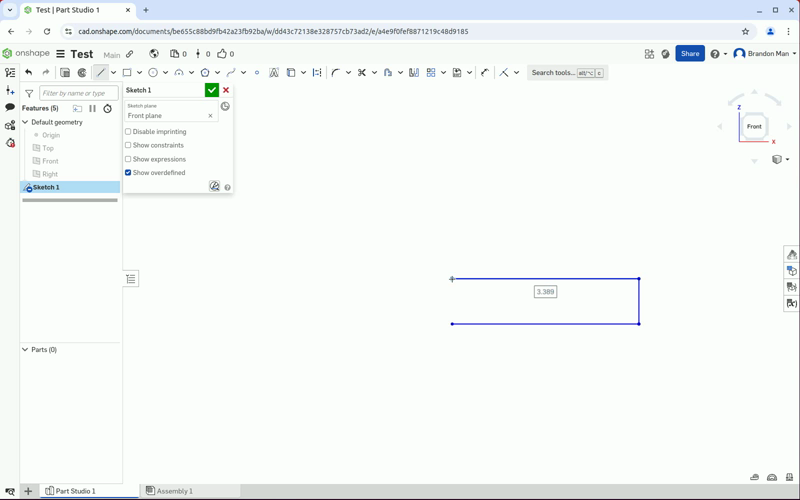
scroll(-6)
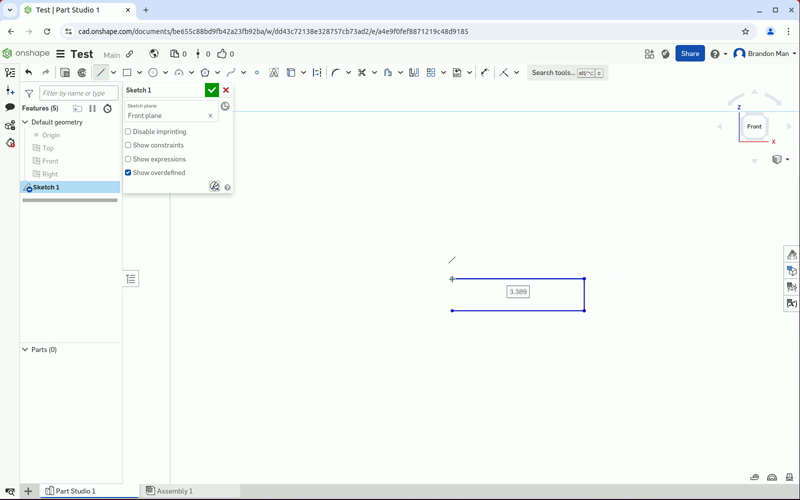
scroll(-6)
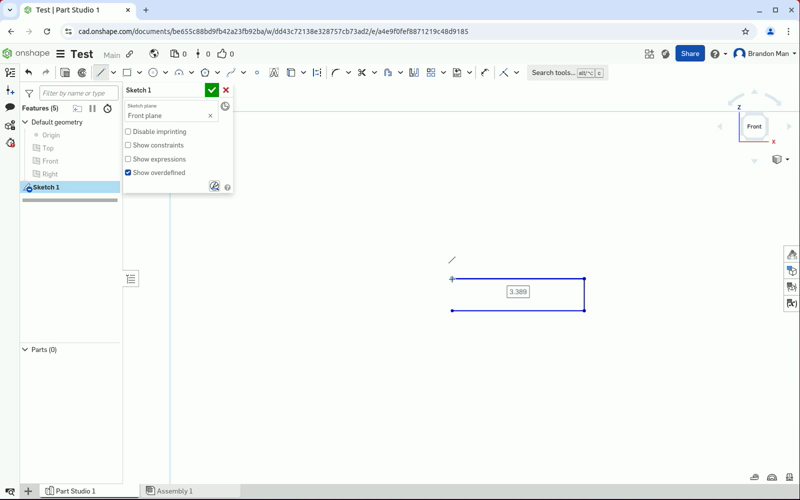
scroll(-6)
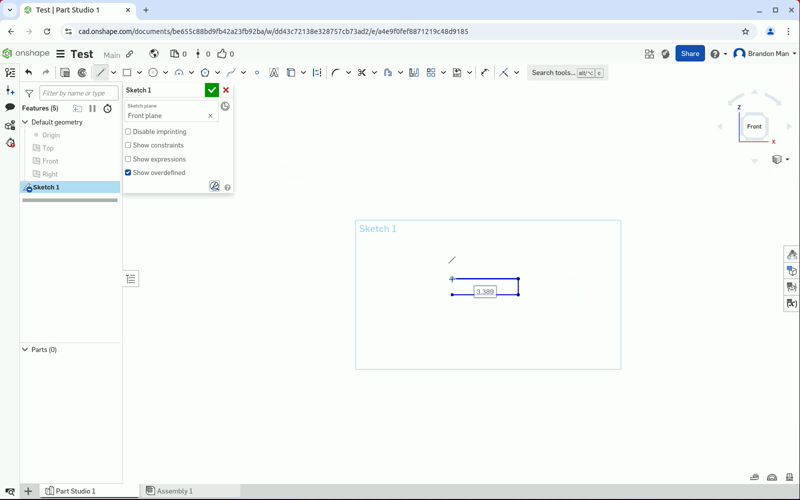
scroll(-6)
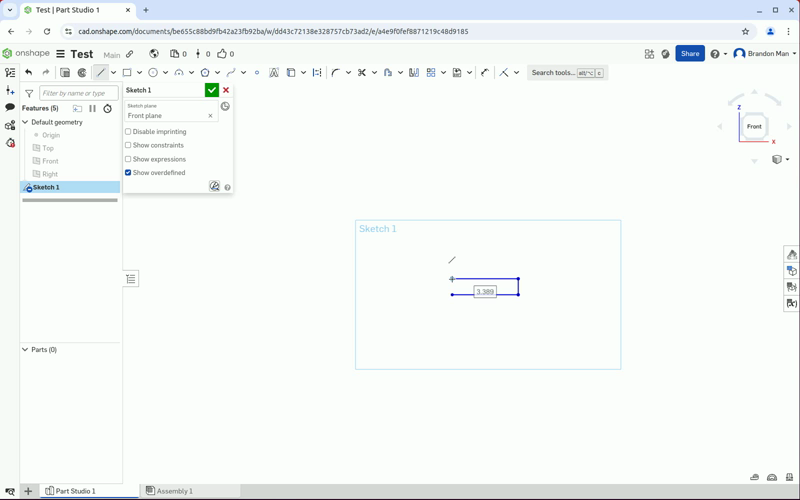
scroll(-6)
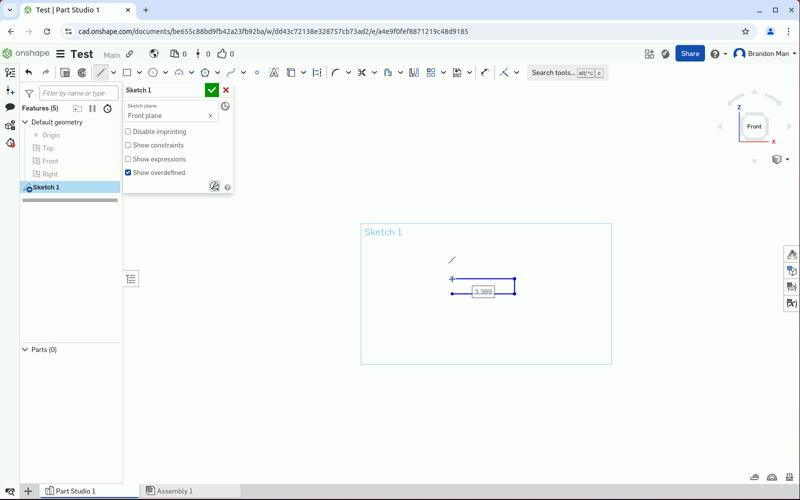
scroll(-6)
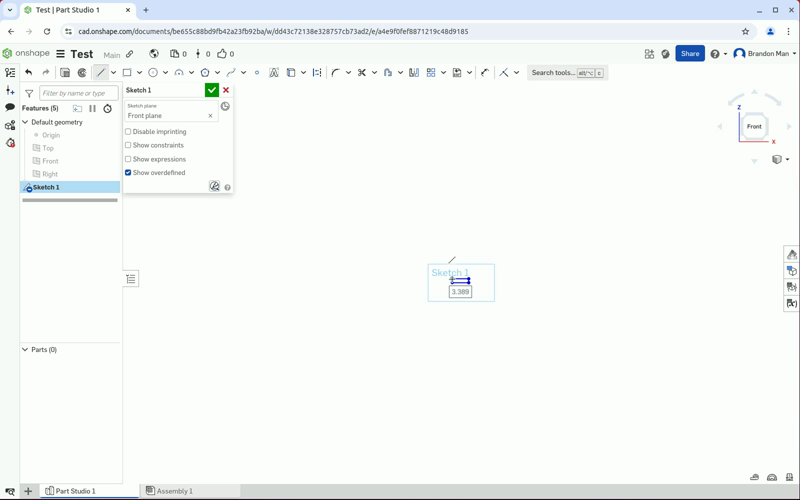
key_up(shift)
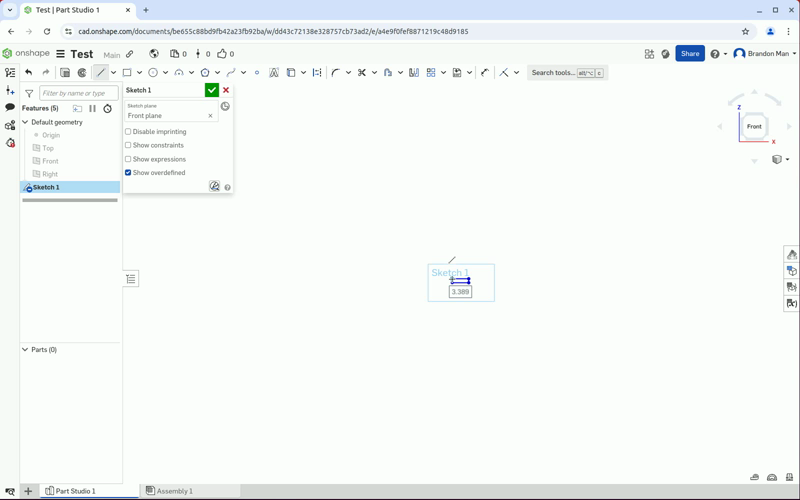
mouse_move(482, 278)
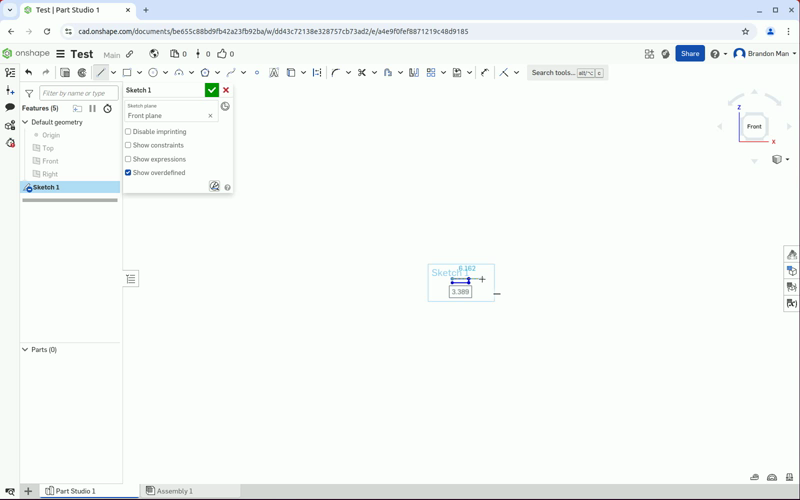
key_down(shift)
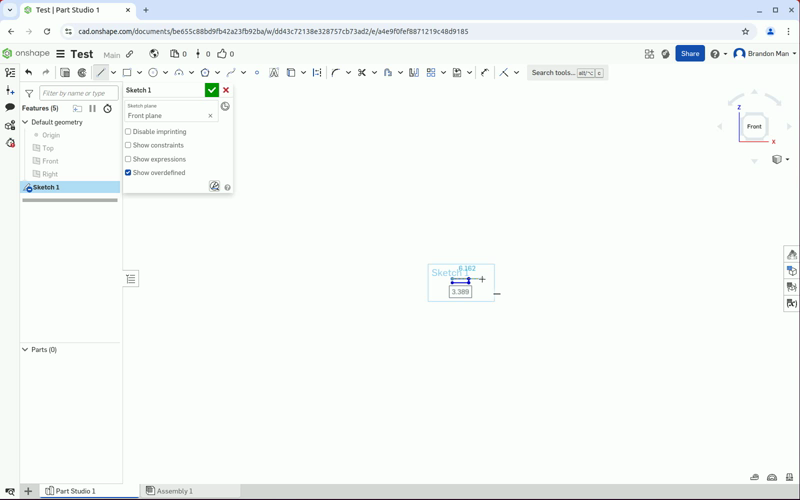
mouse_move(452, 282)
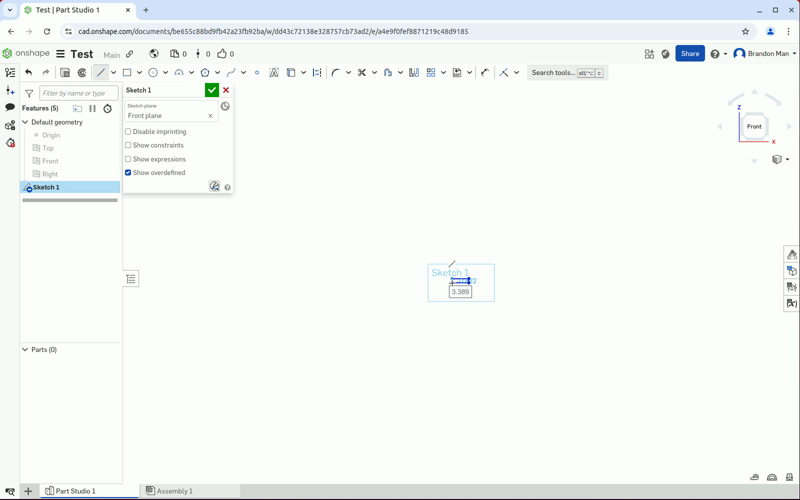
scroll(6)
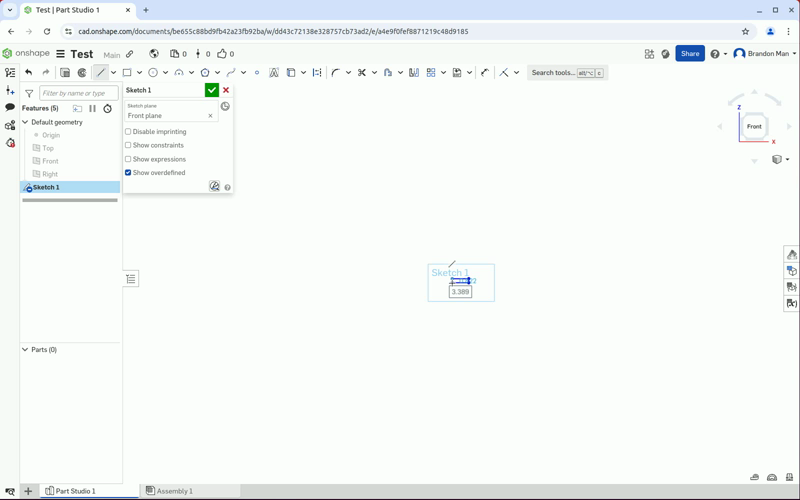
scroll(6)
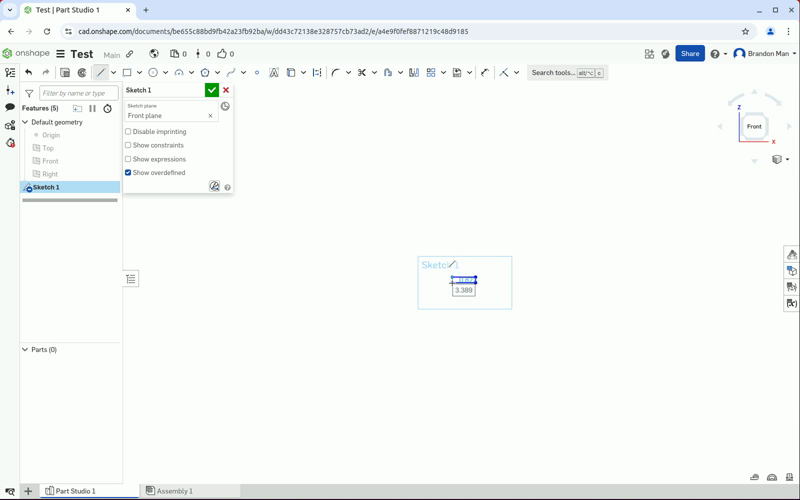
scroll(6)
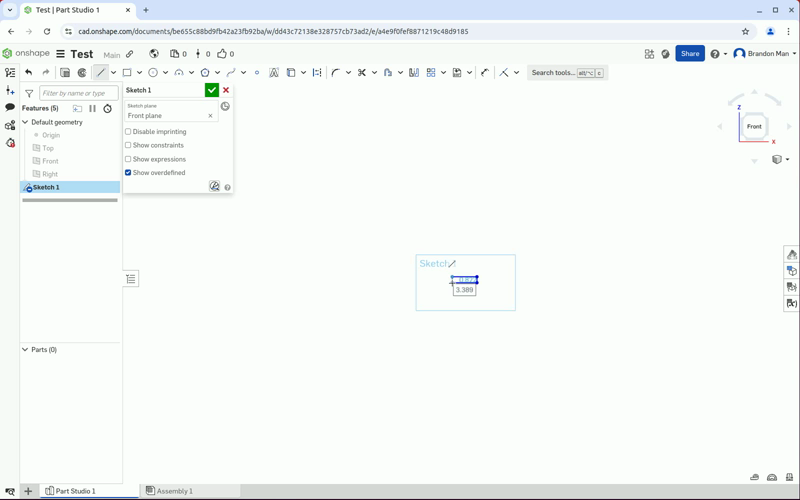
scroll(6)
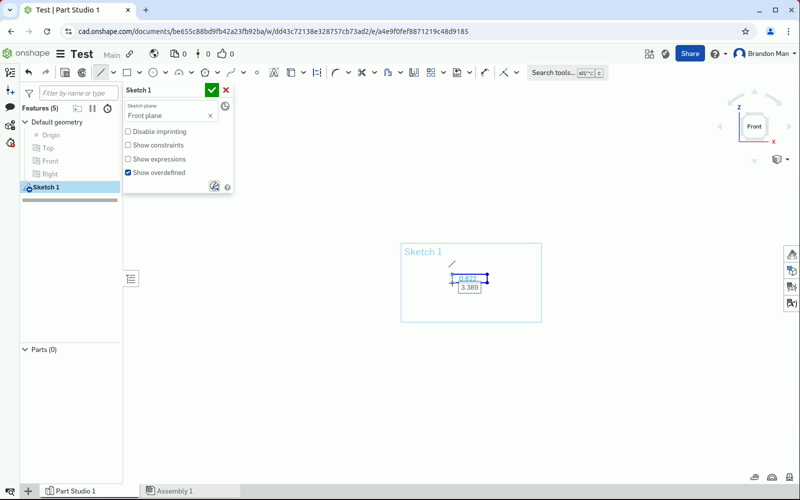
scroll(6)
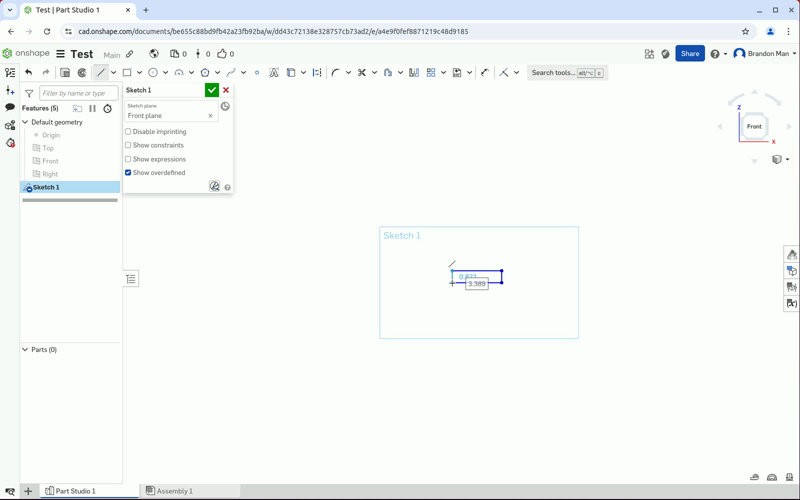
scroll(6)
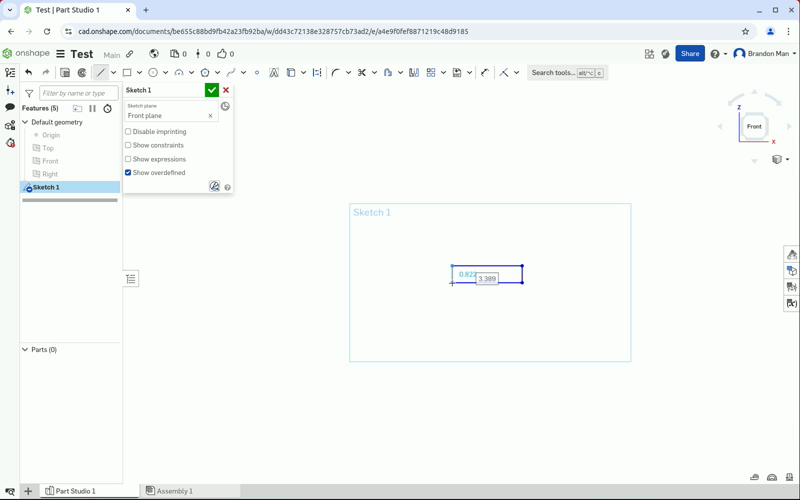
scroll(6)
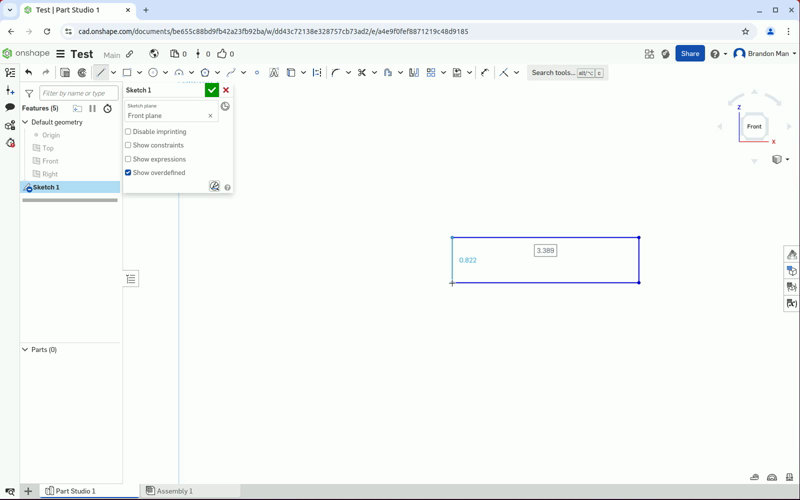
key_up(shift)
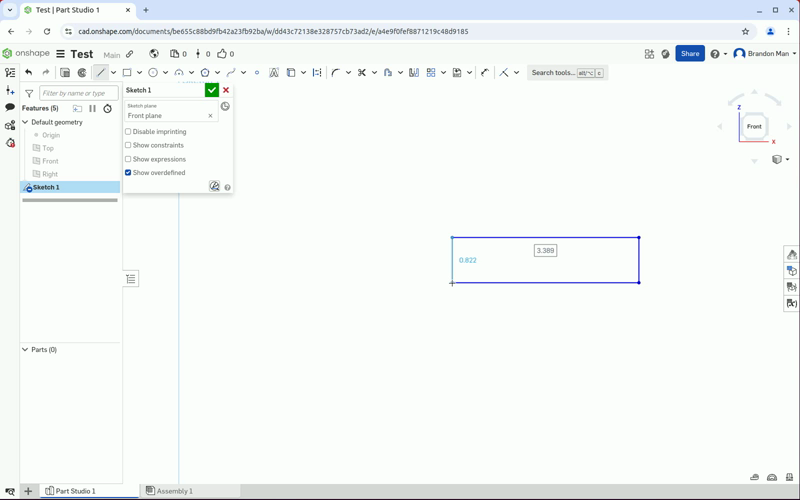
click(452, 282)
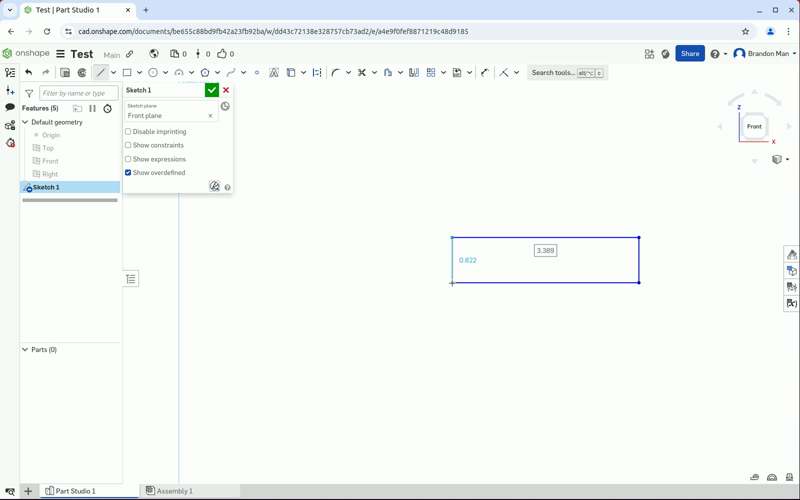
scroll(-6)
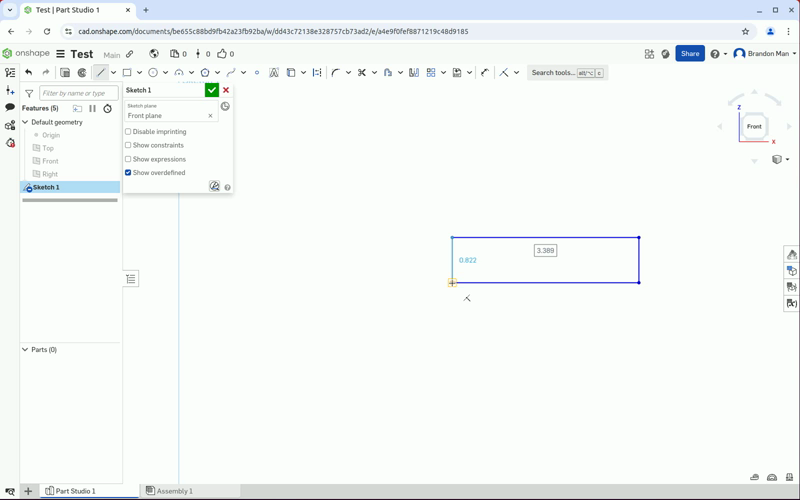
scroll(-6)
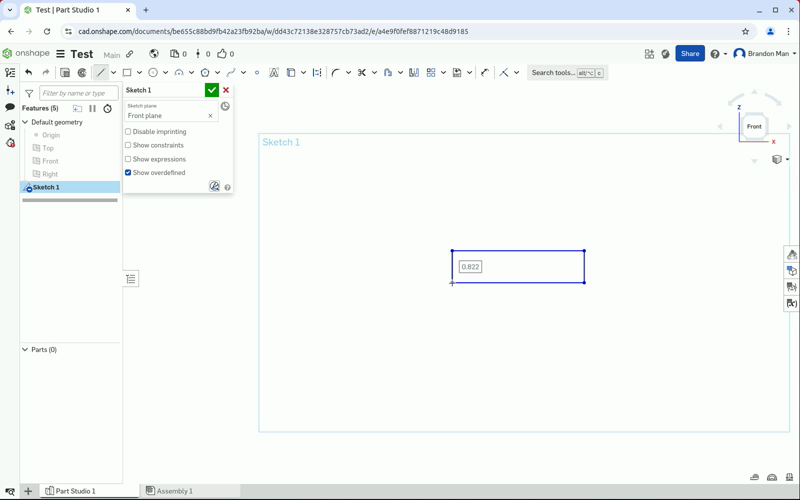
scroll(-6)
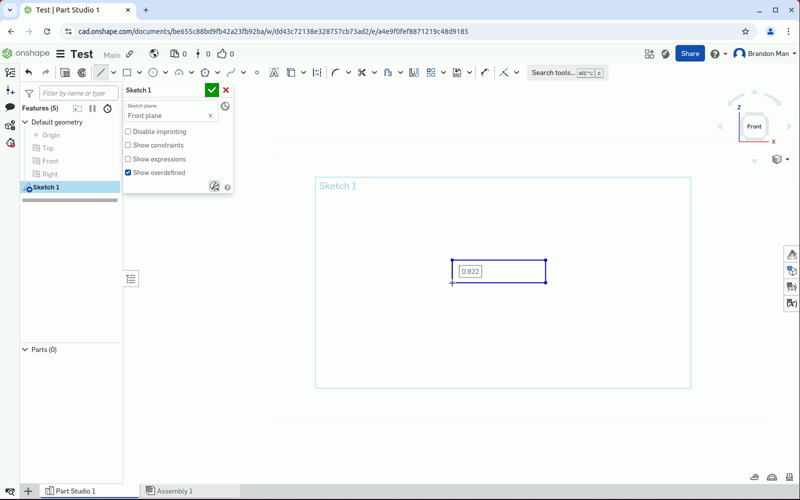
scroll(-6)
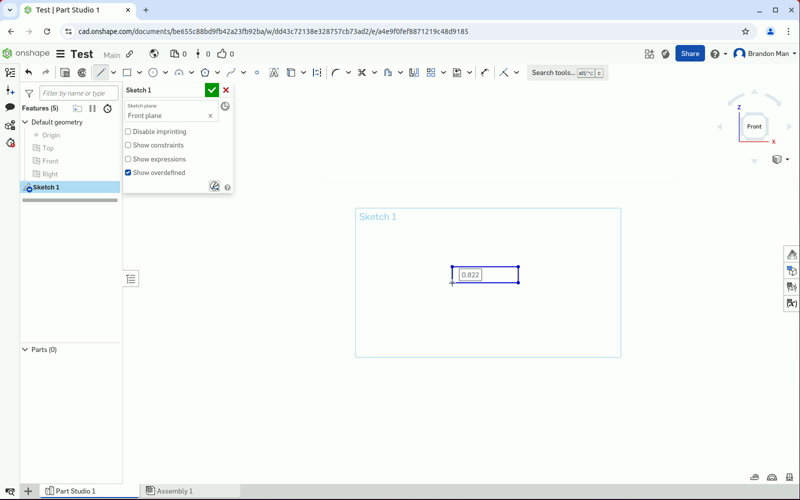
scroll(-6)
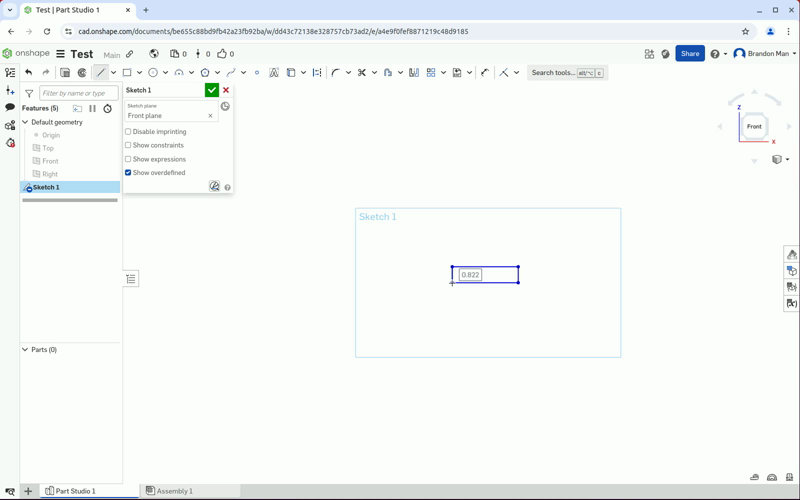
scroll(-6)
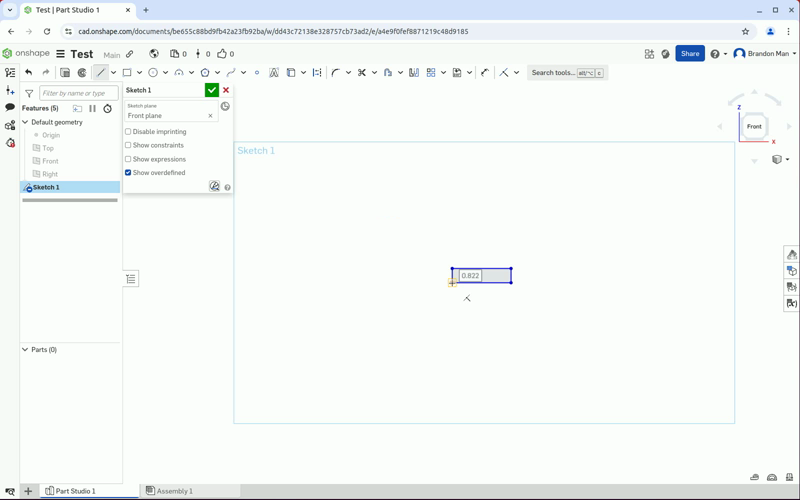
scroll(-6)
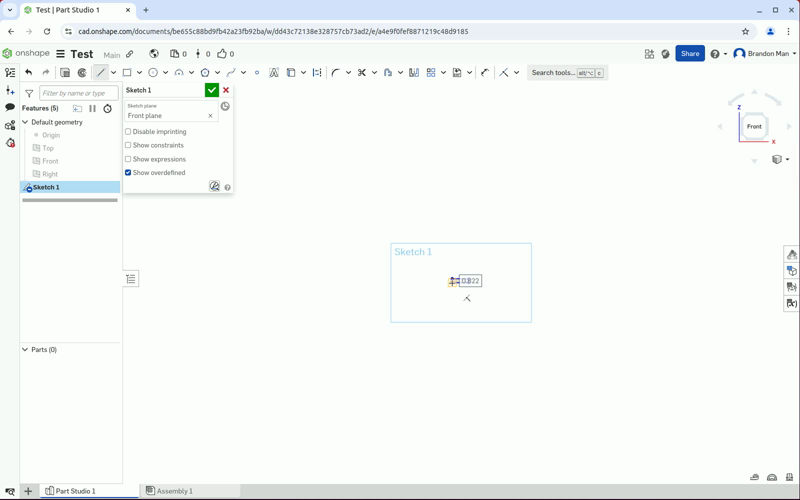
key(esc)
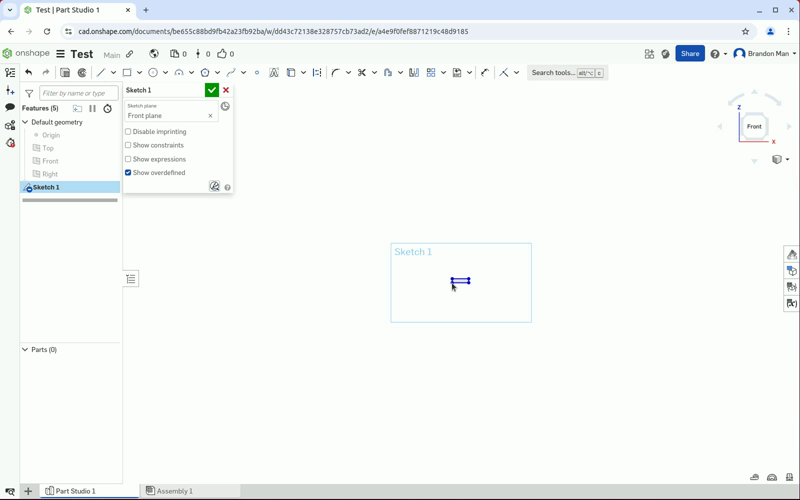
mouse_move(460, 282)
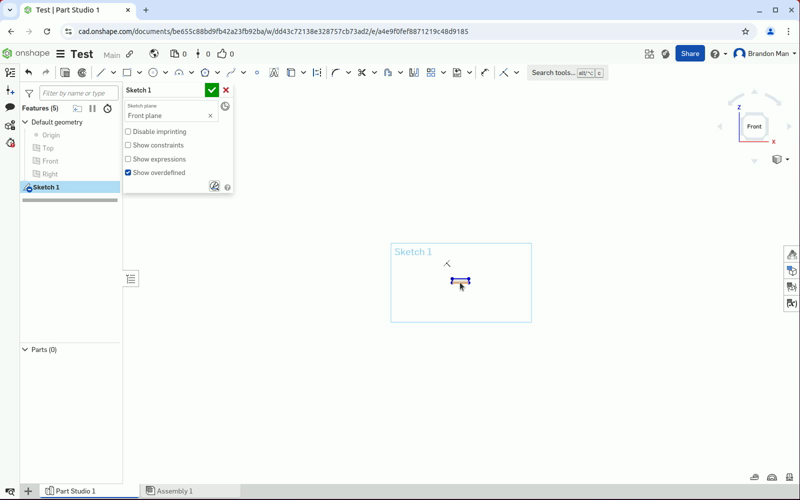
scroll(6)
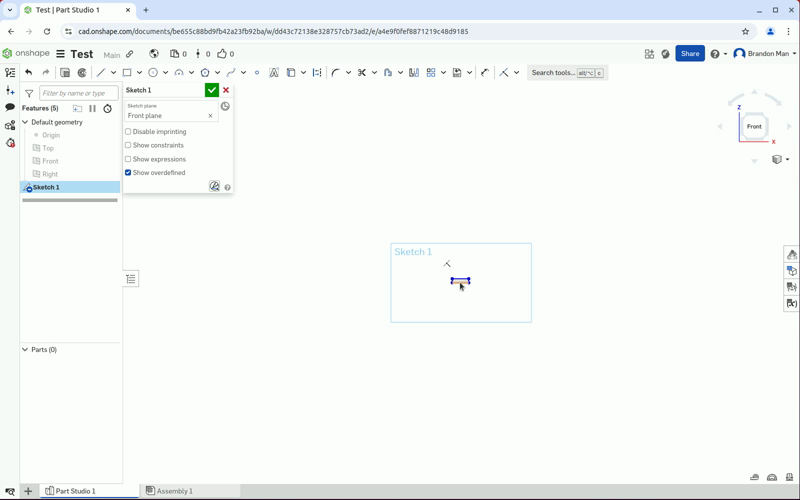
scroll(6)
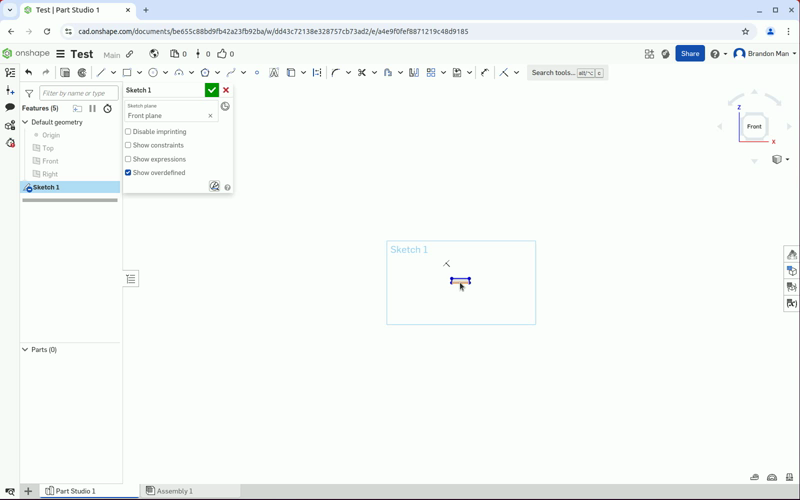
scroll(6)
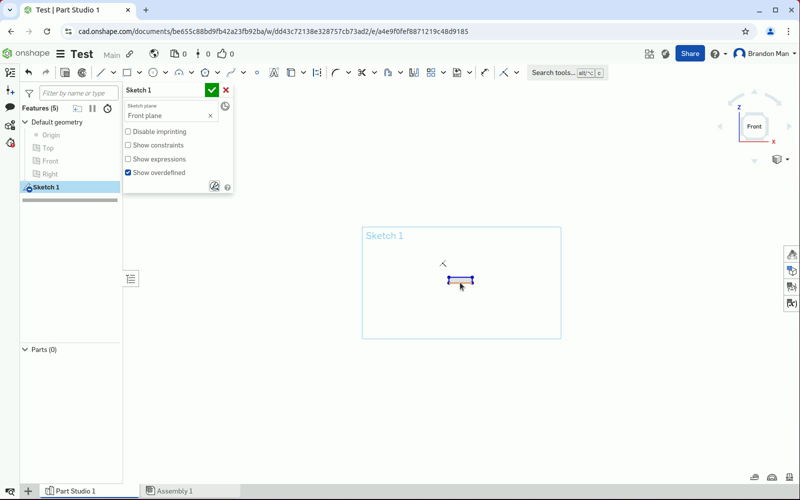
scroll(6)
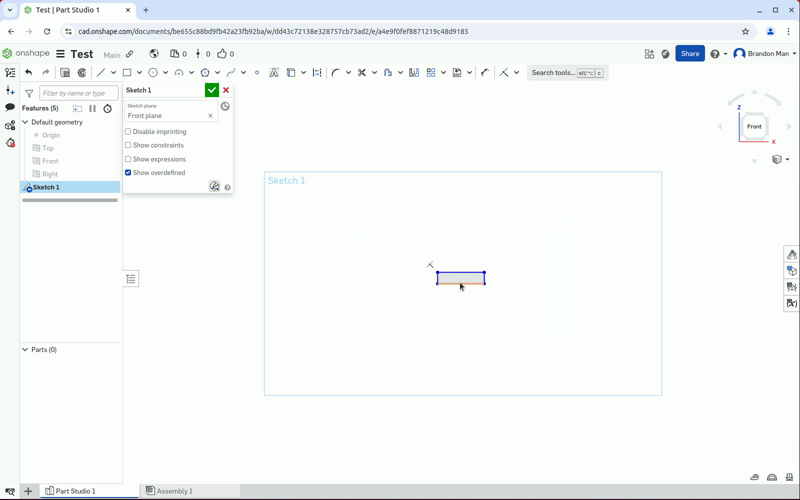
scroll(6)
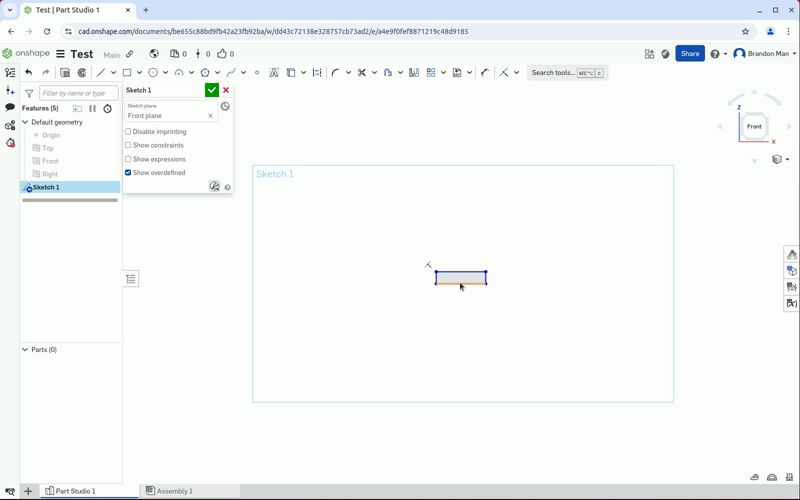
scroll(6)
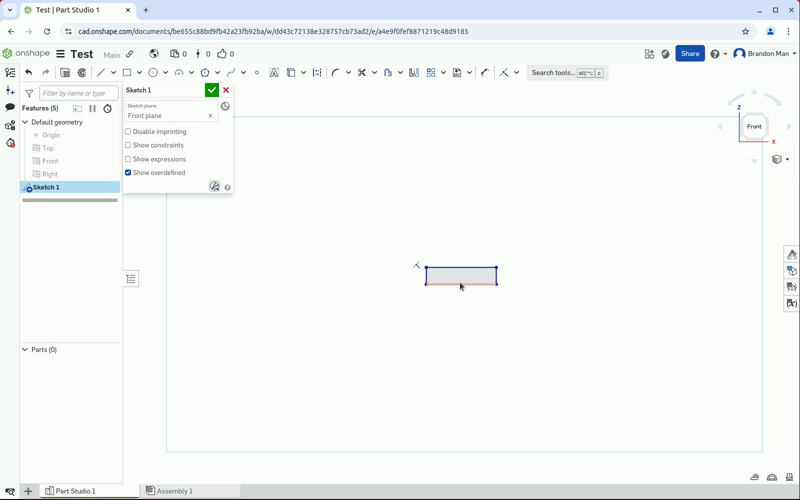
scroll(6)
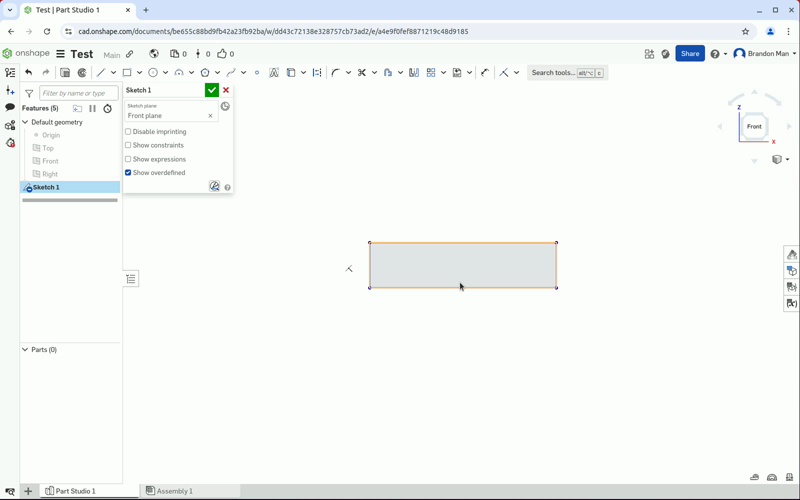
click(460, 282)
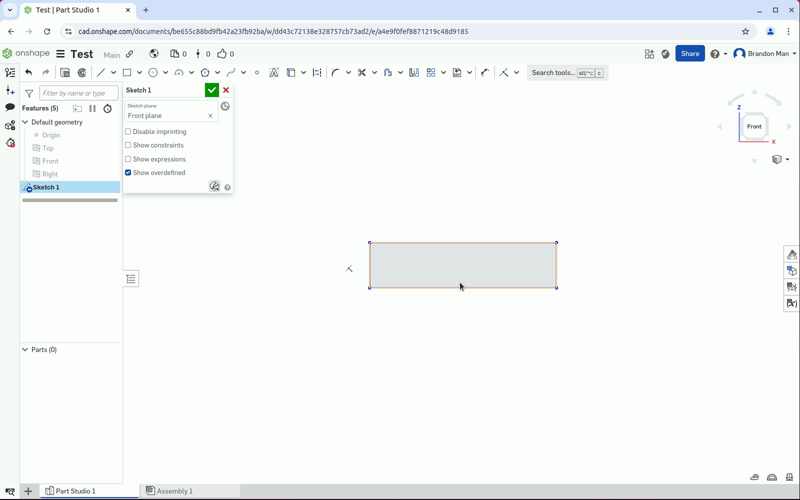
scroll(-6)
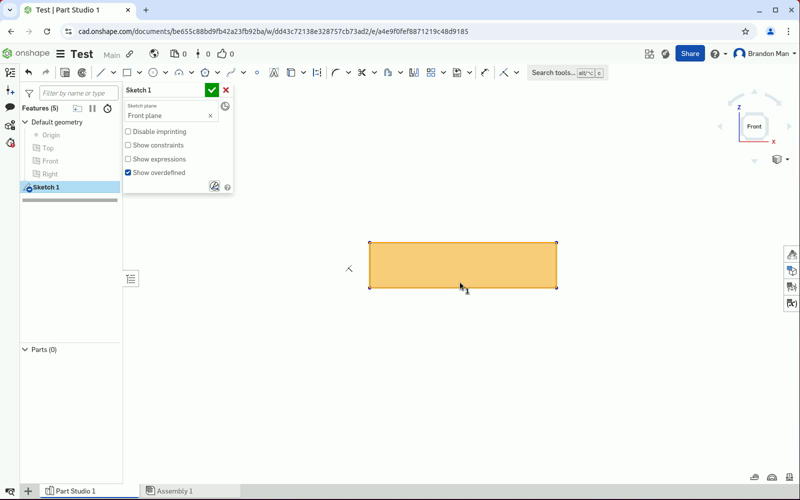
scroll(-6)
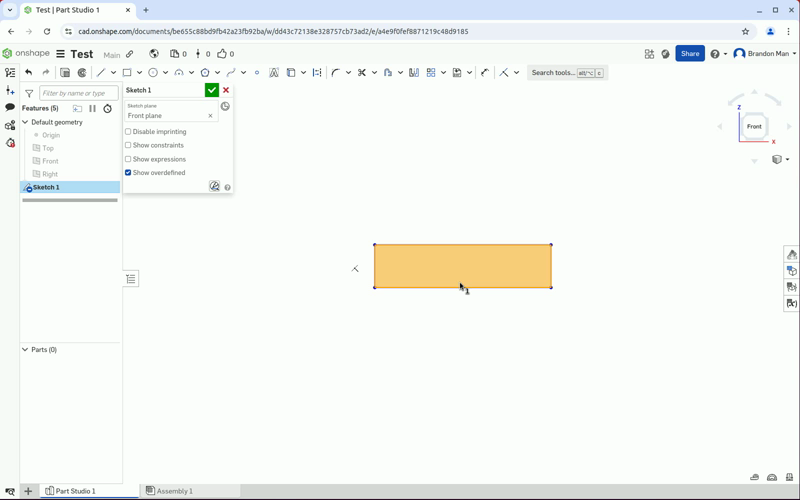
scroll(-6)
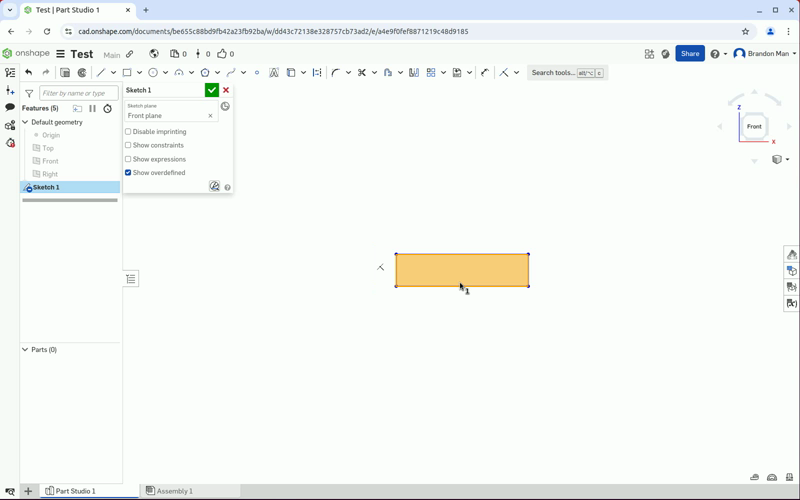
scroll(-6)
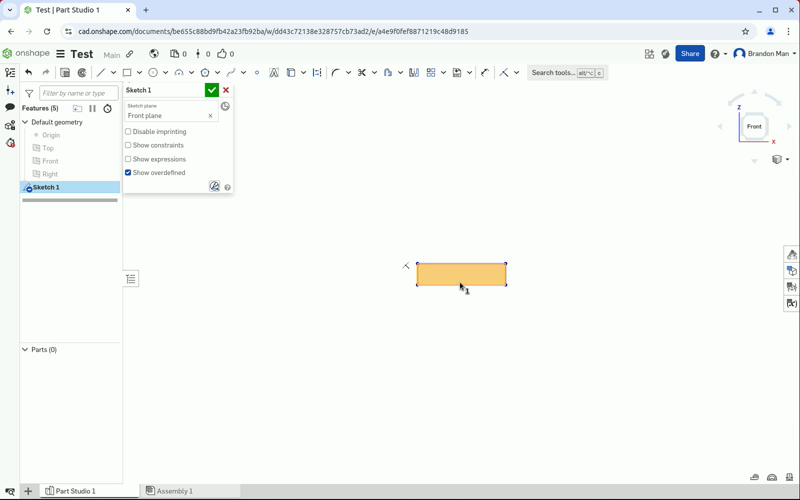
scroll(-6)
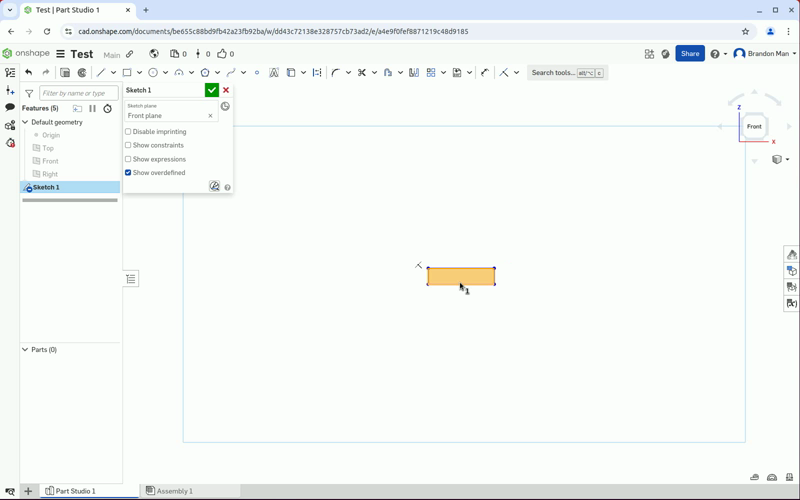
scroll(-6)
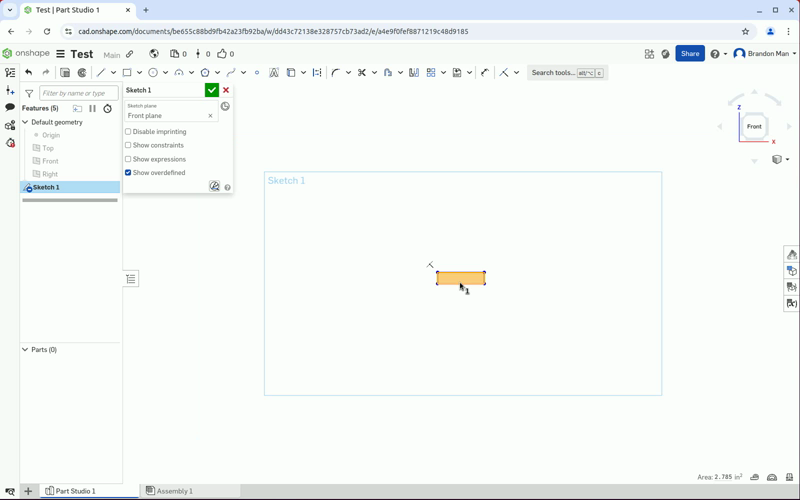
scroll(-6)
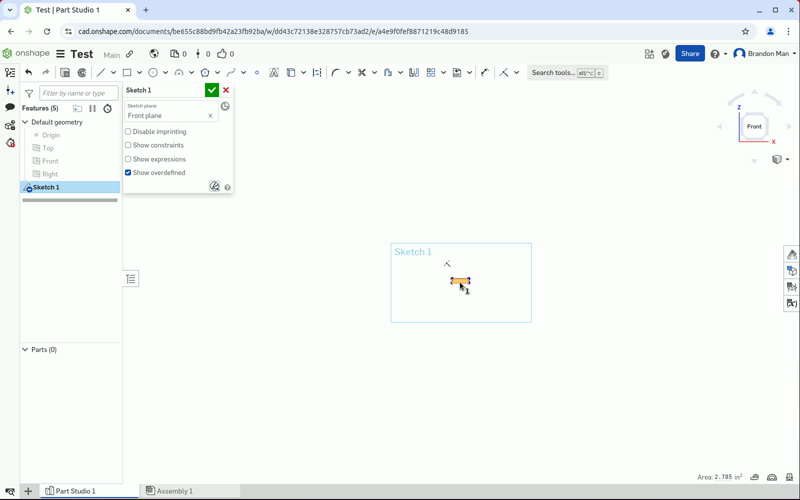
mouse_move(73, 352)
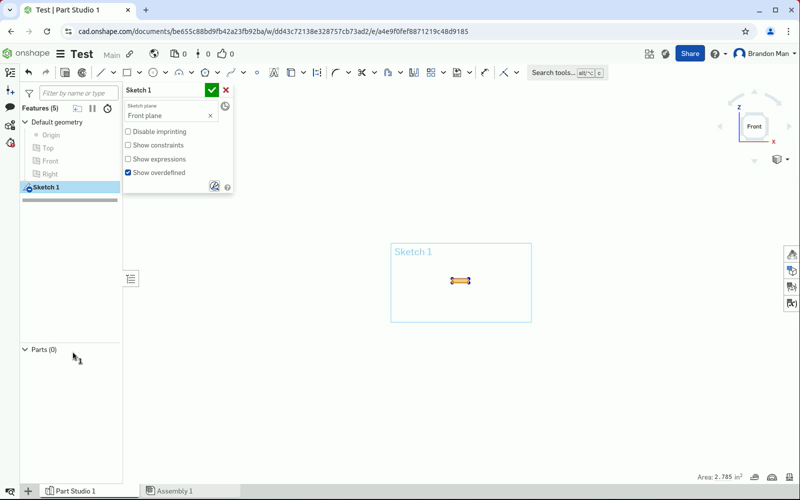
key(shift+y)
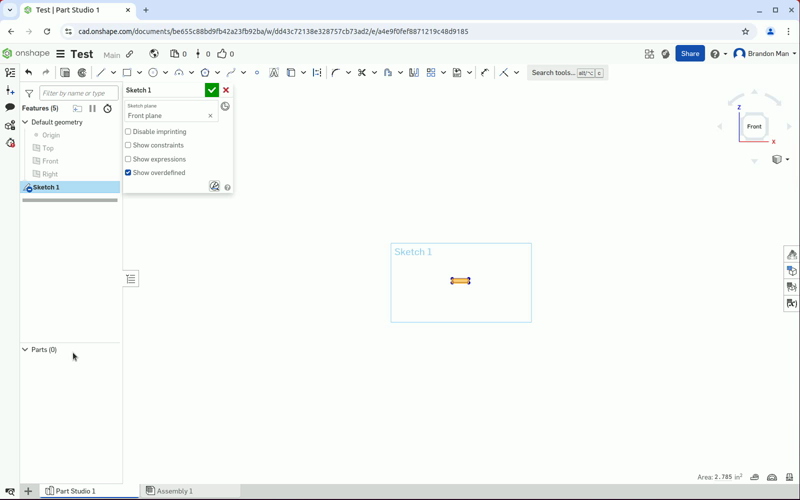
key(shift+e)
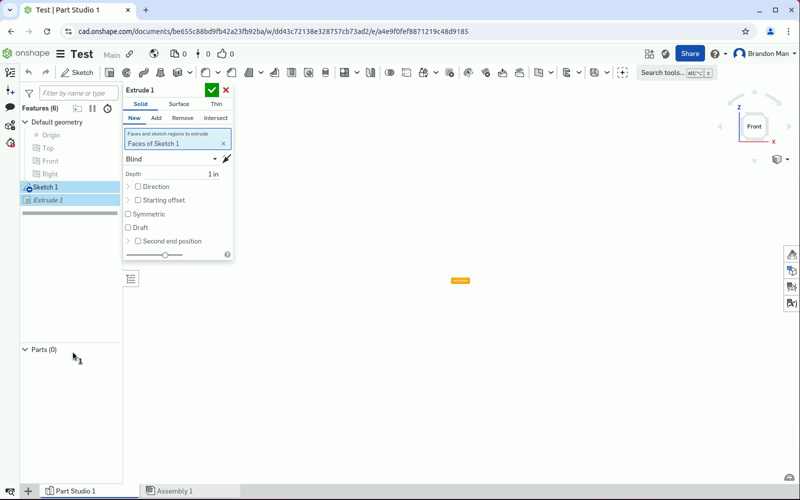
mouse_move(143, 106)
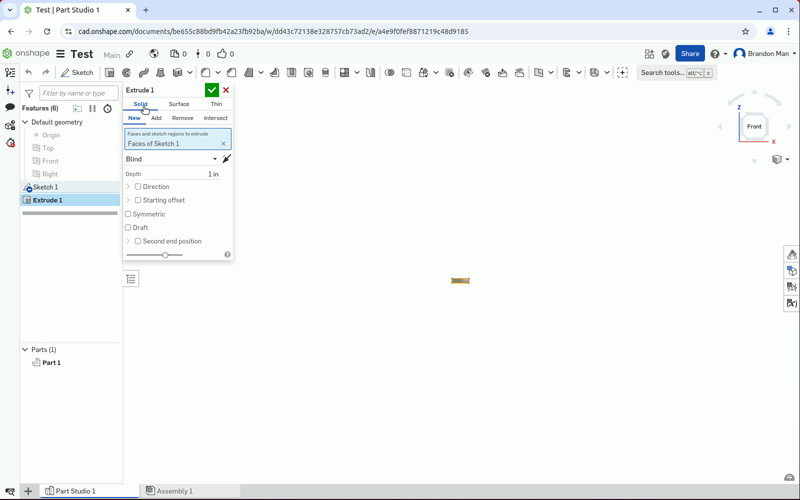
click(143, 106)
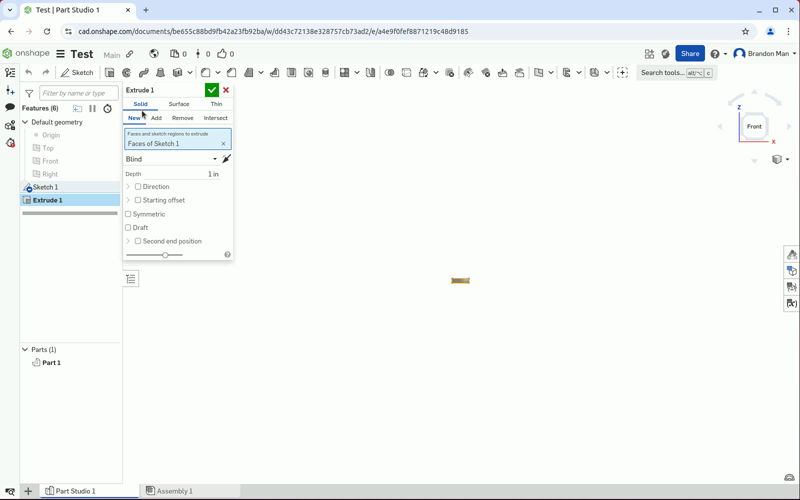
mouse_move(137, 120)
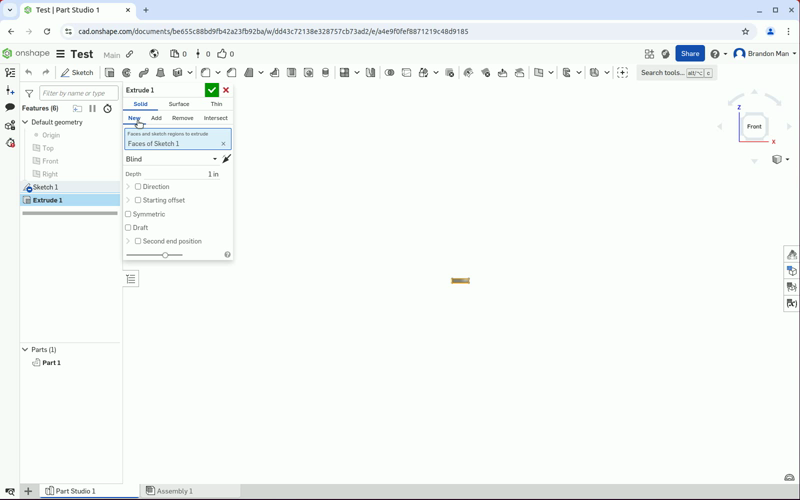
click(137, 120)
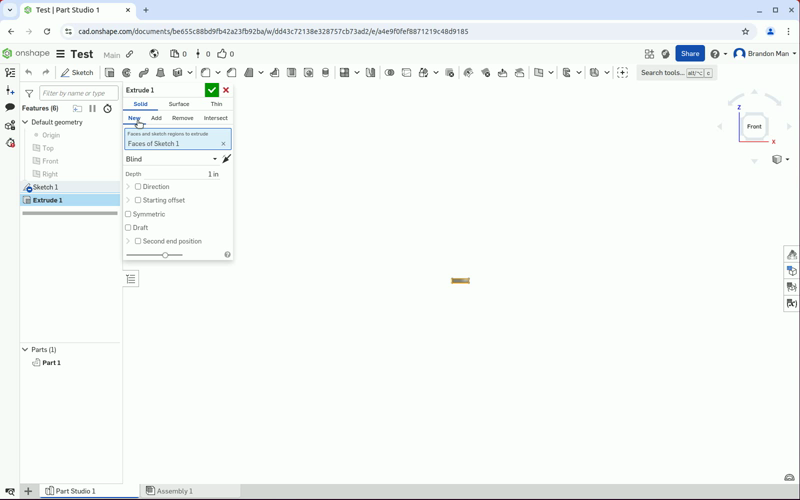
key(tab, 4)
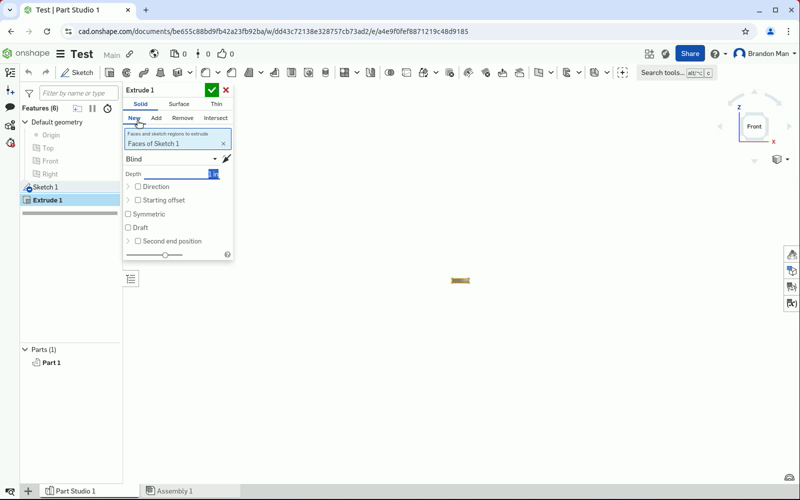
text(-23.108)
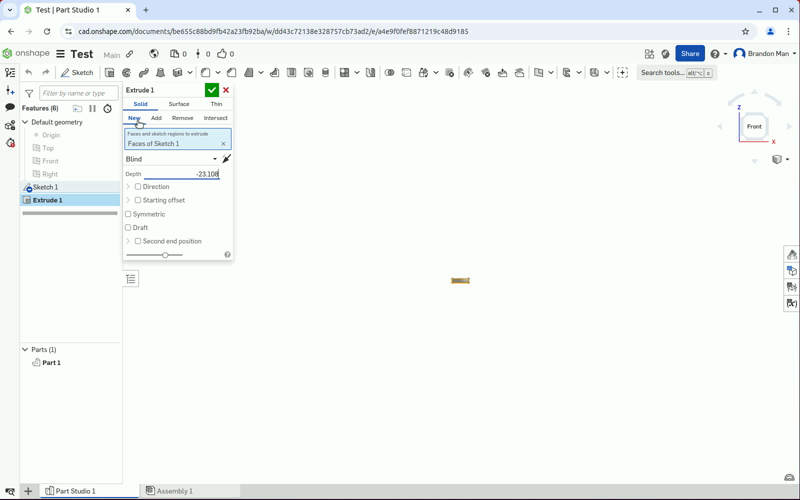
key(enter)
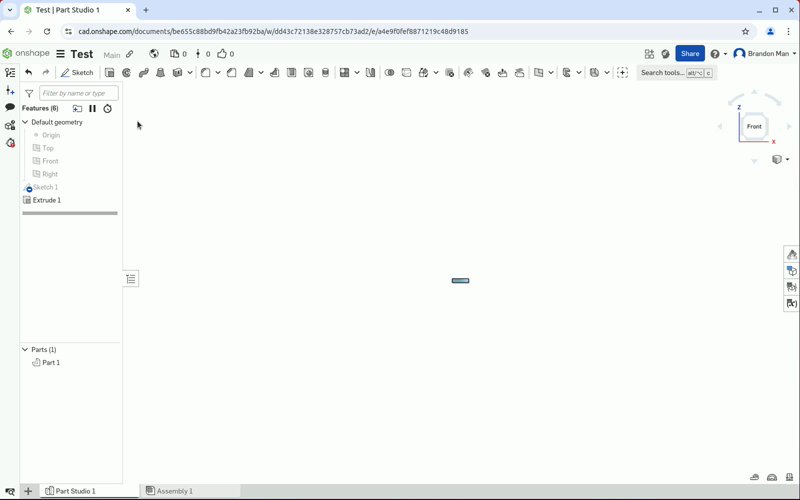
key(shift+h)
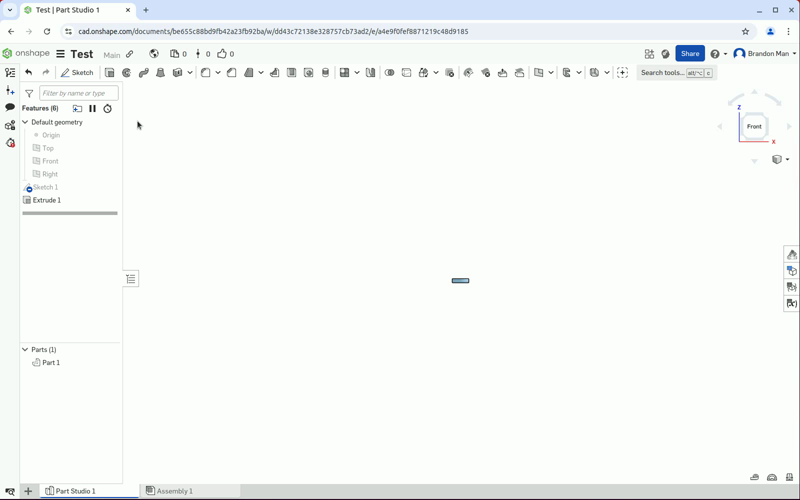
key(shift+h)
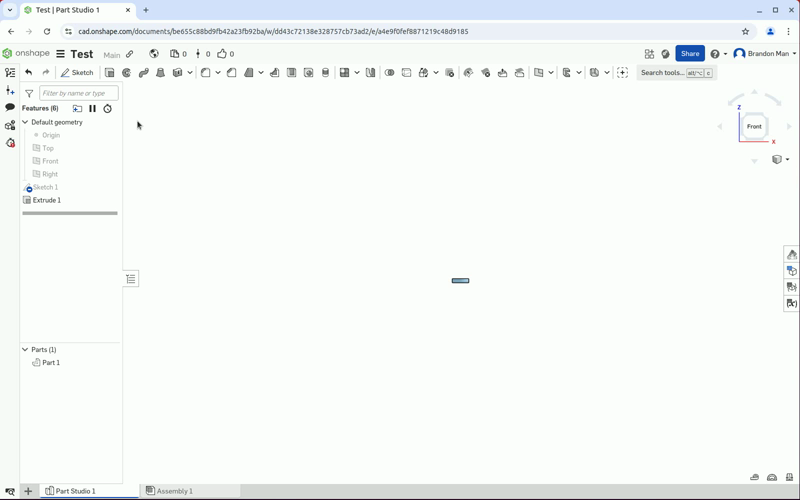
mouse_move(73, 189)
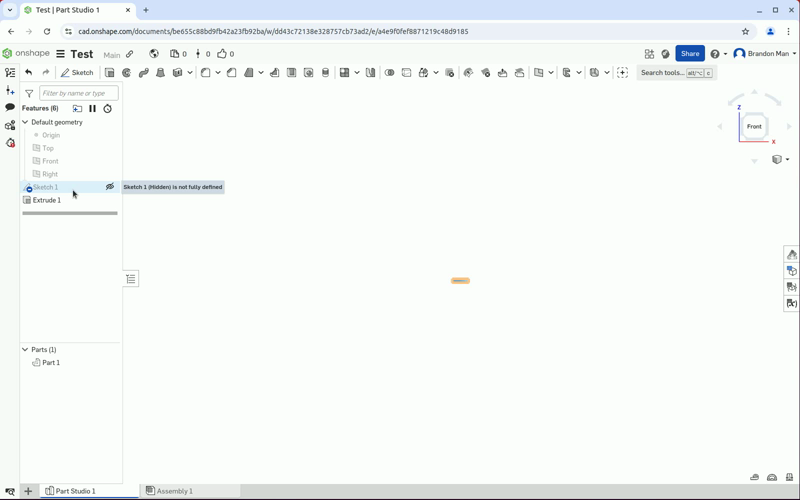
click(73, 189)
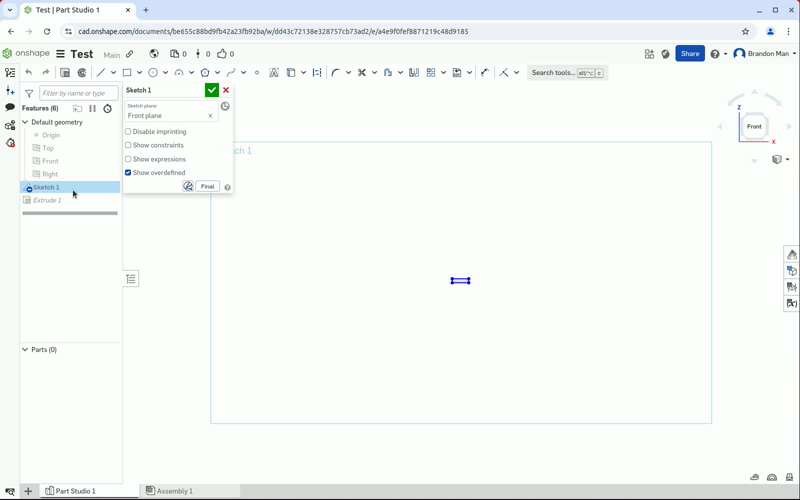
mouse_move(229, 92)
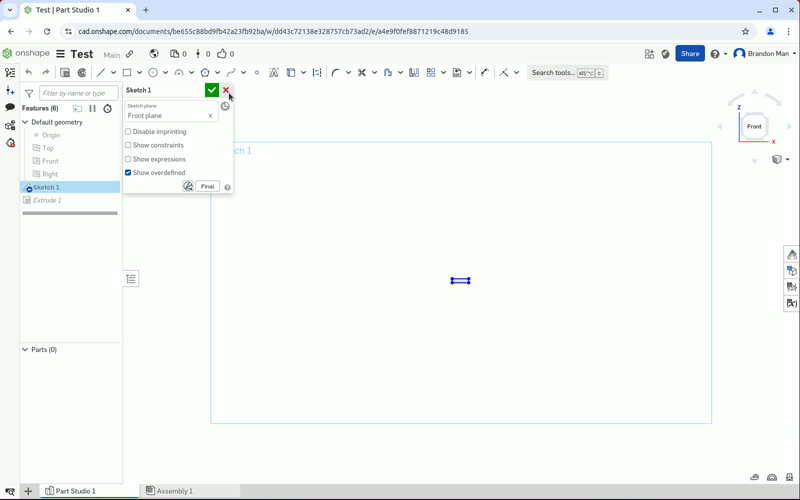
click(229, 92)
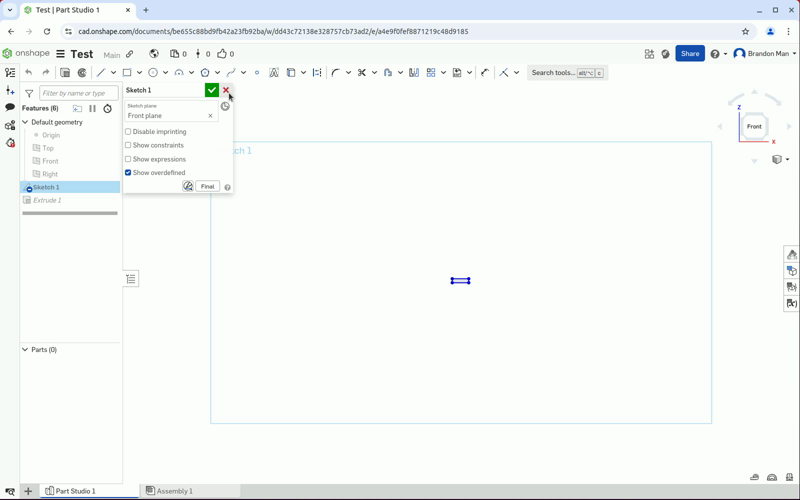
key(shift+s)
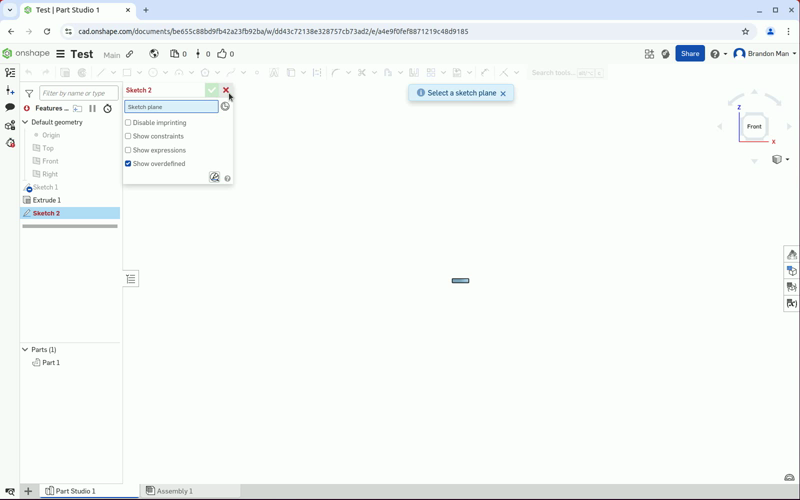
mouse_move(73, 163)
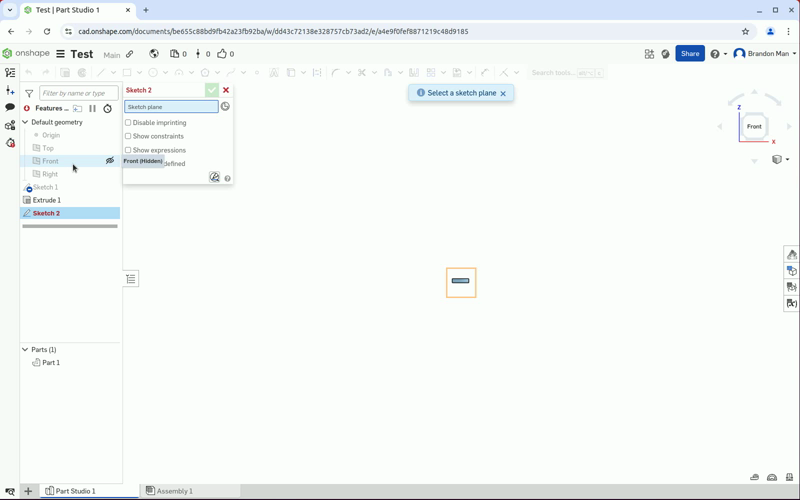
click(73, 163)
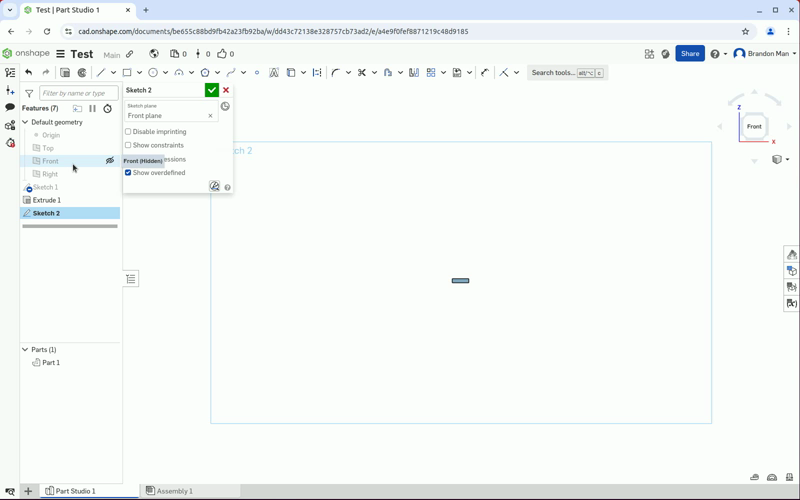
mouse_move(73, 352)
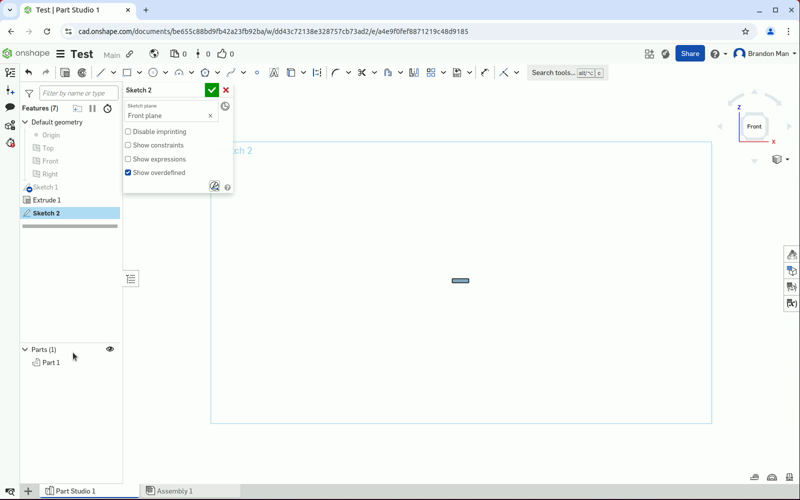
key(y)
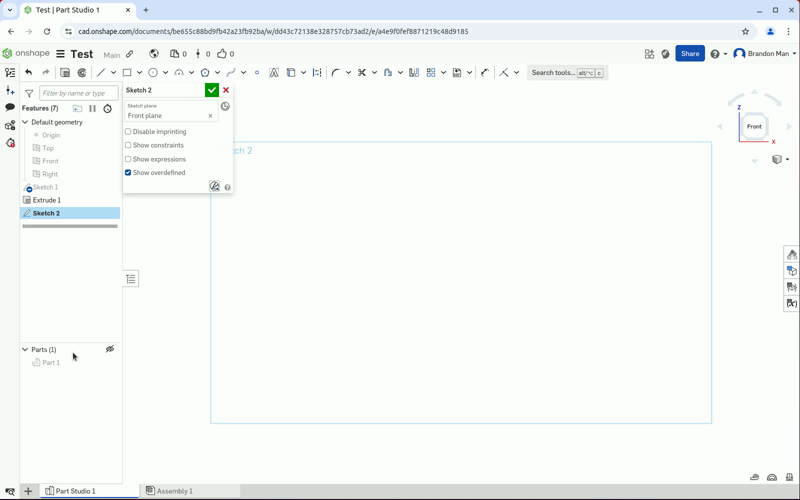
key(l)
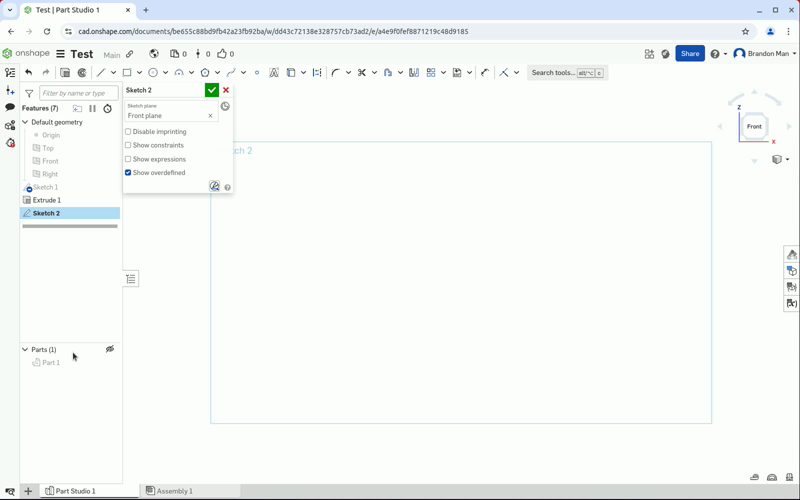
key_down(shift)
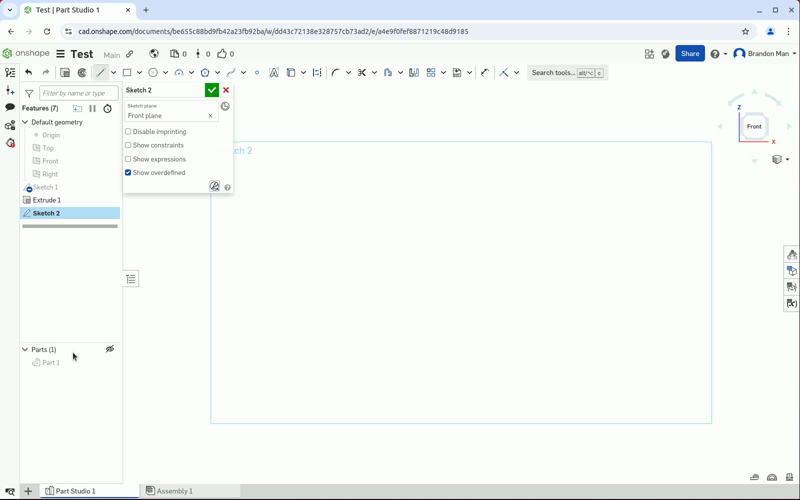
mouse_move(452, 282)
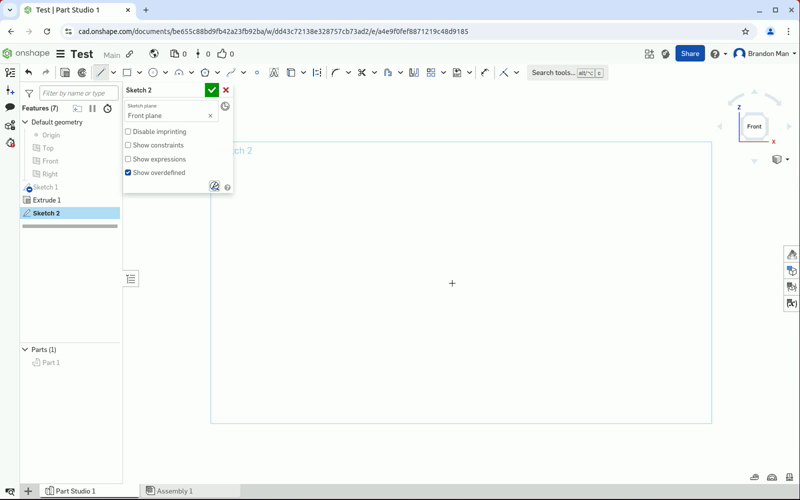
click(452, 282)
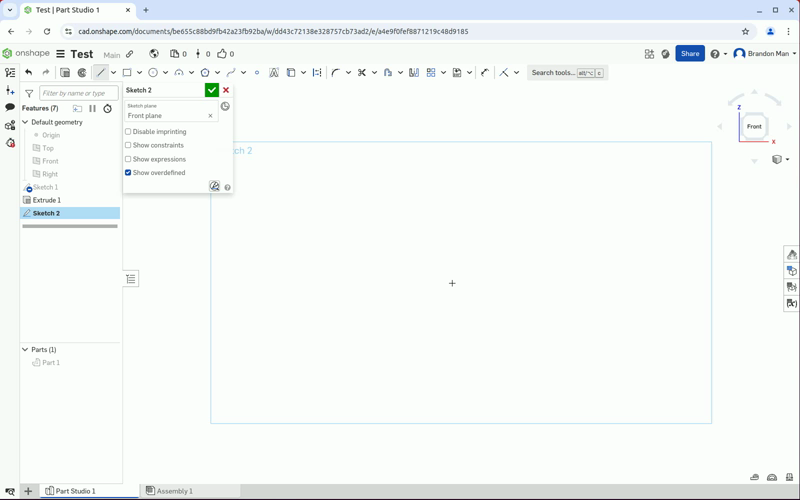
key_up(shift)
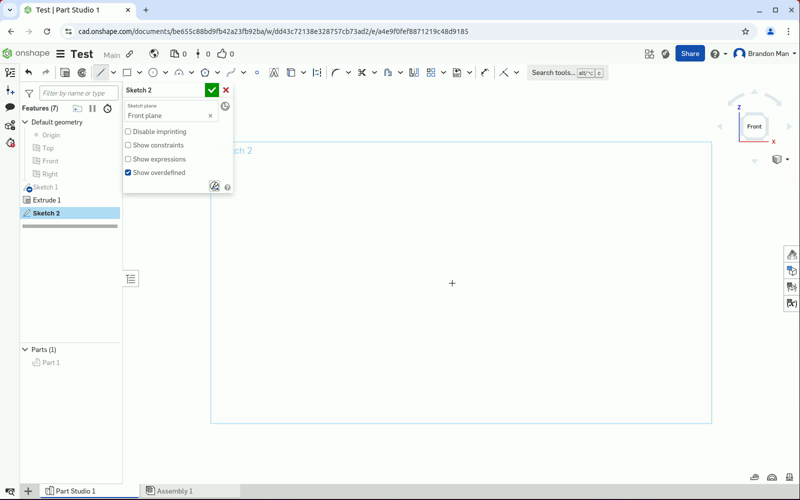
key_down(shift)
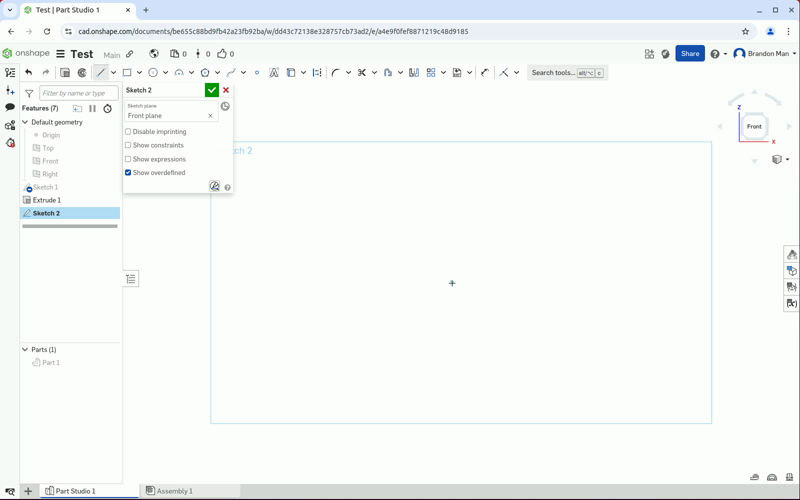
mouse_move(482, 282)
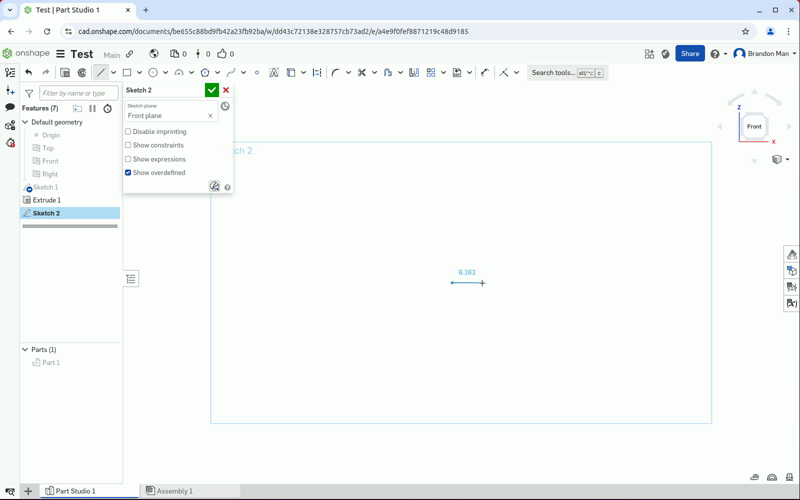
mouse_move(468, 282)
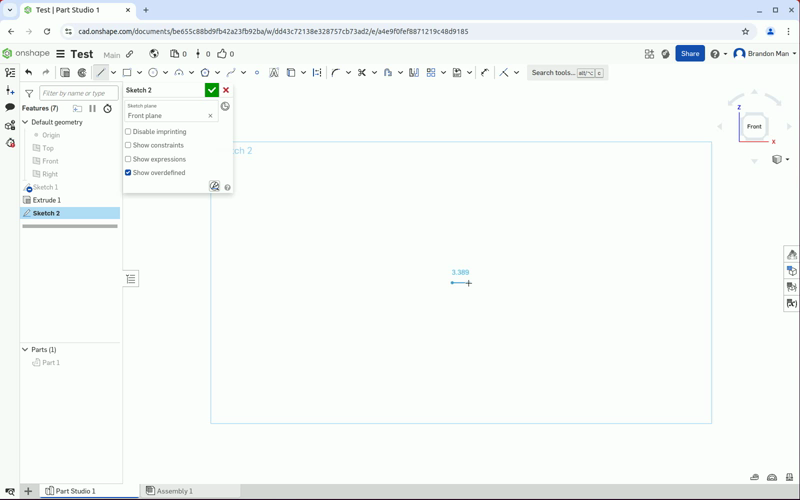
click(468, 282)
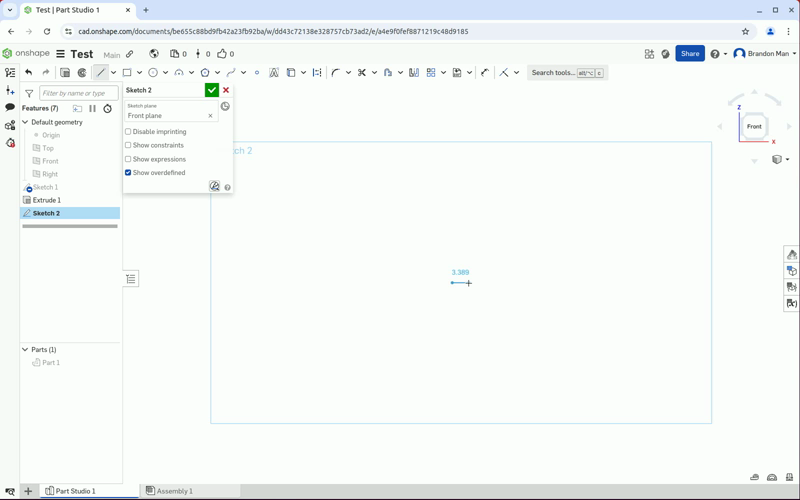
key_up(shift)
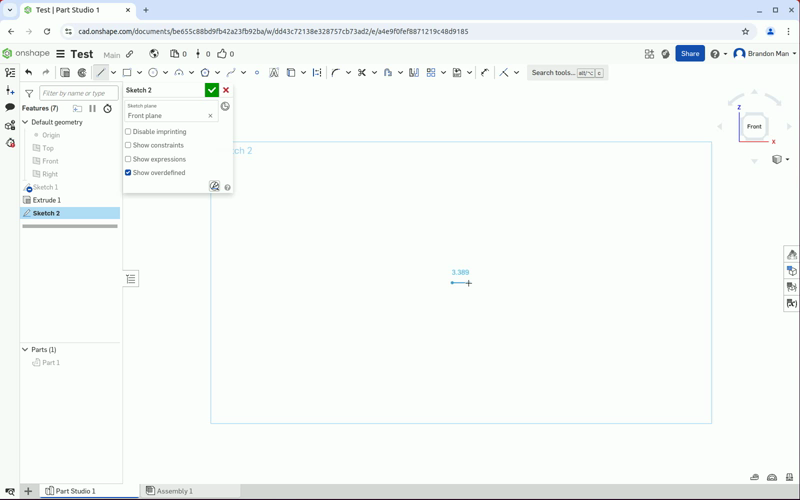
key_down(shift)
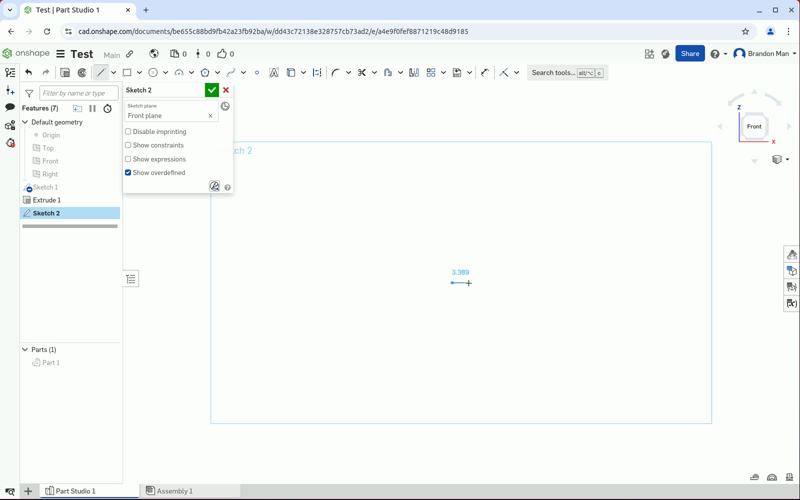
mouse_move(498, 282)
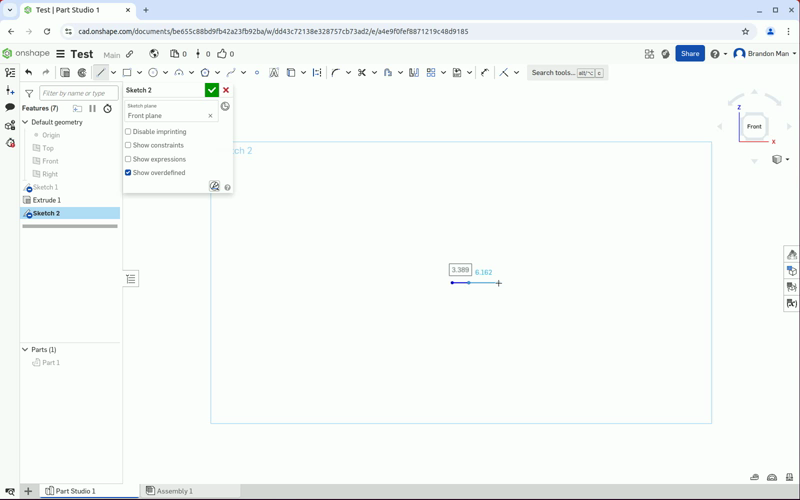
mouse_move(468, 278)
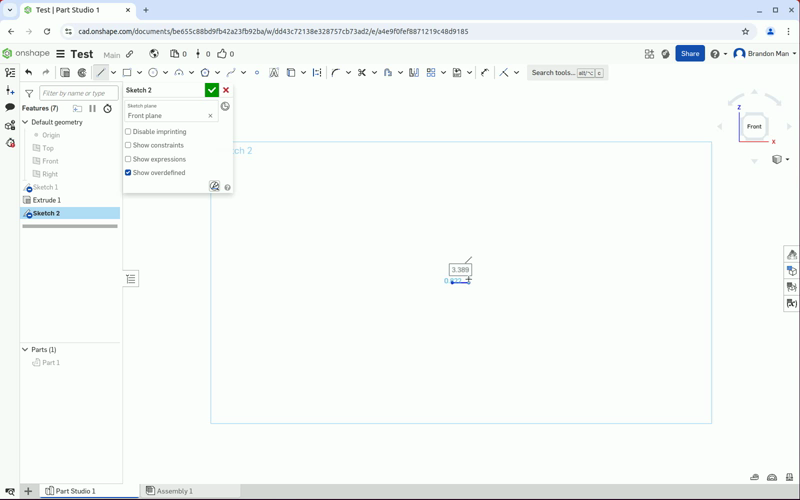
scroll(6)
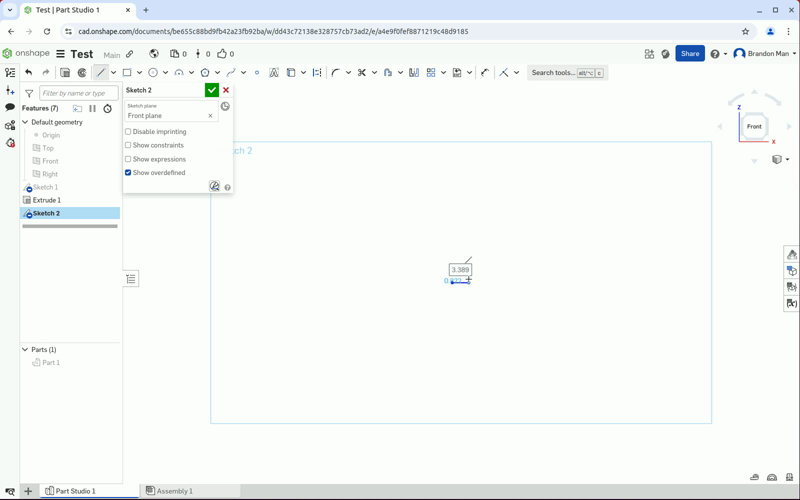
scroll(6)
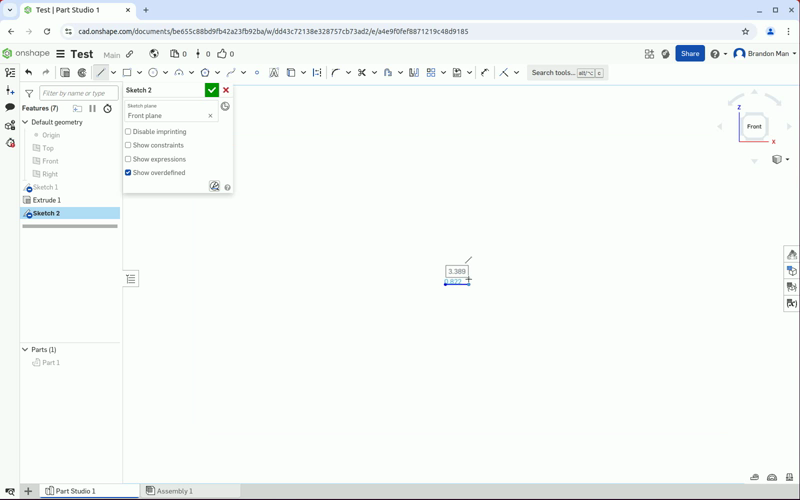
scroll(6)
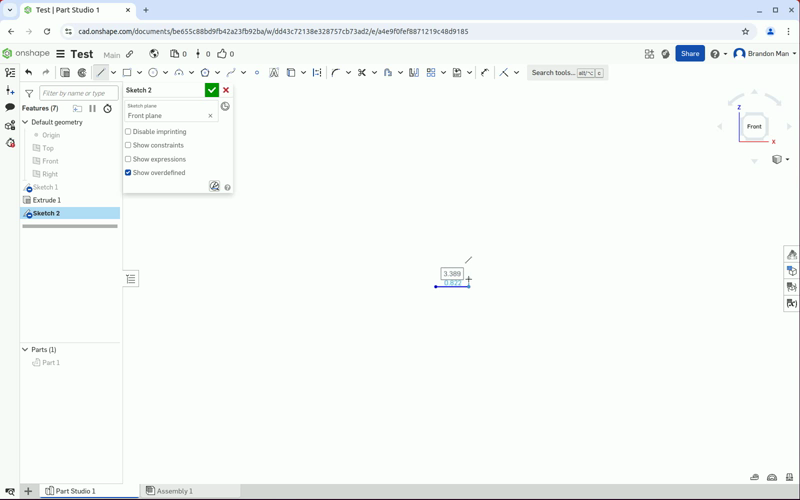
scroll(6)
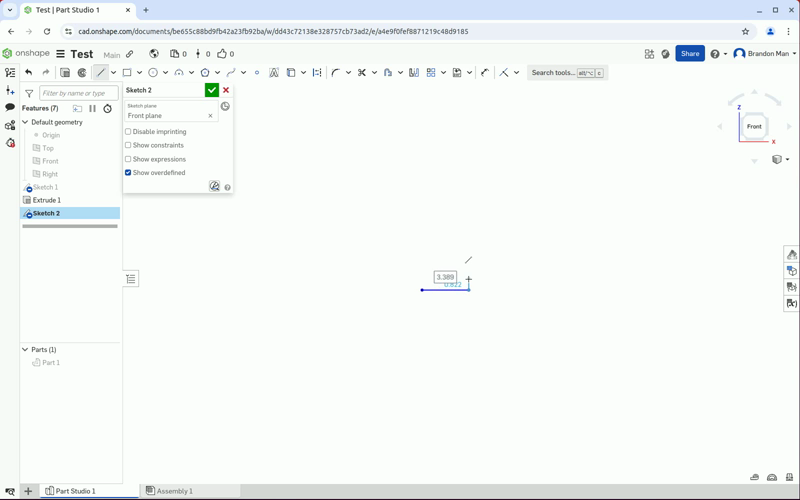
scroll(6)
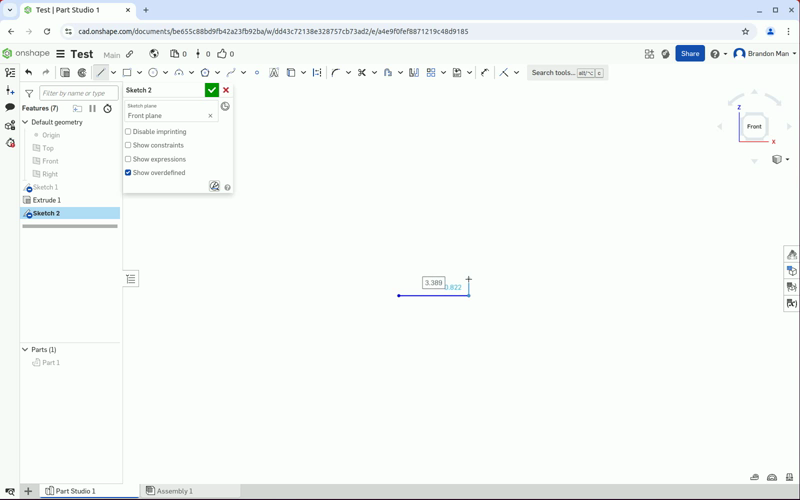
scroll(6)
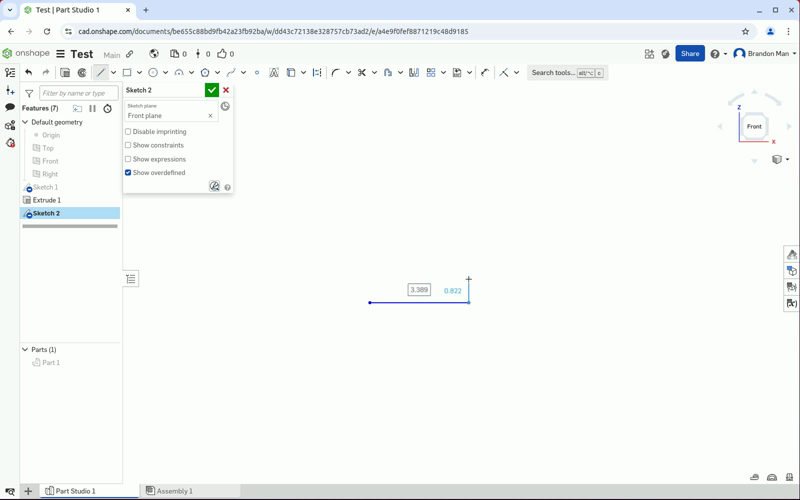
scroll(6)
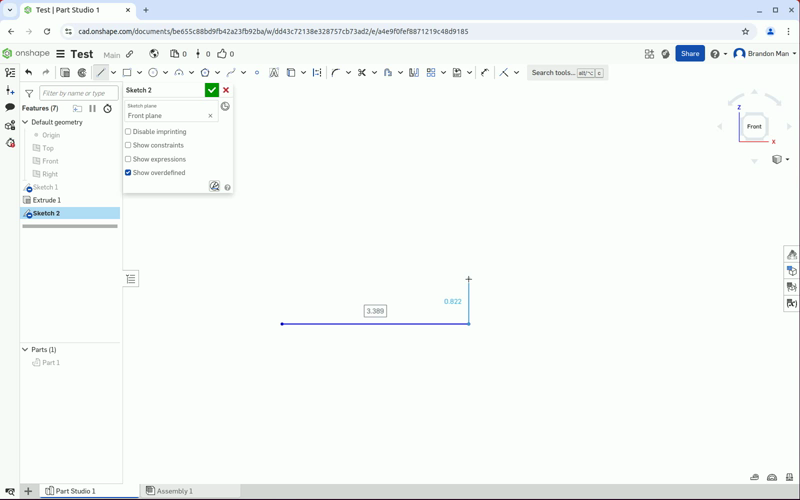
click(468, 278)
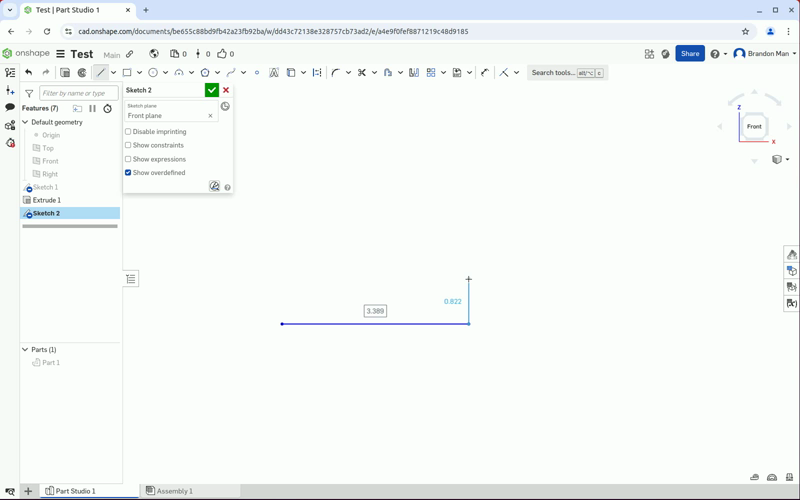
scroll(-6)
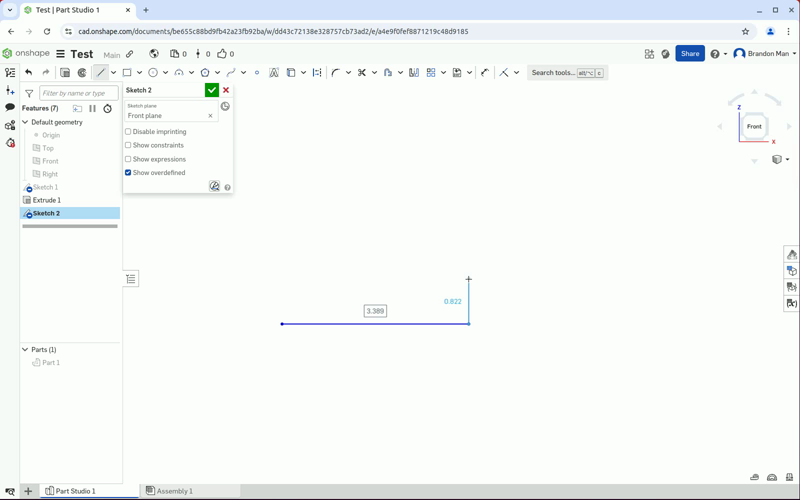
scroll(-6)
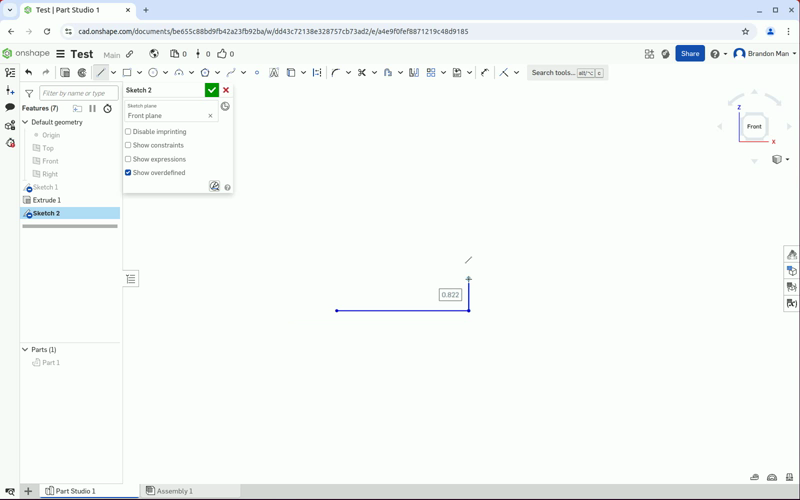
scroll(-6)
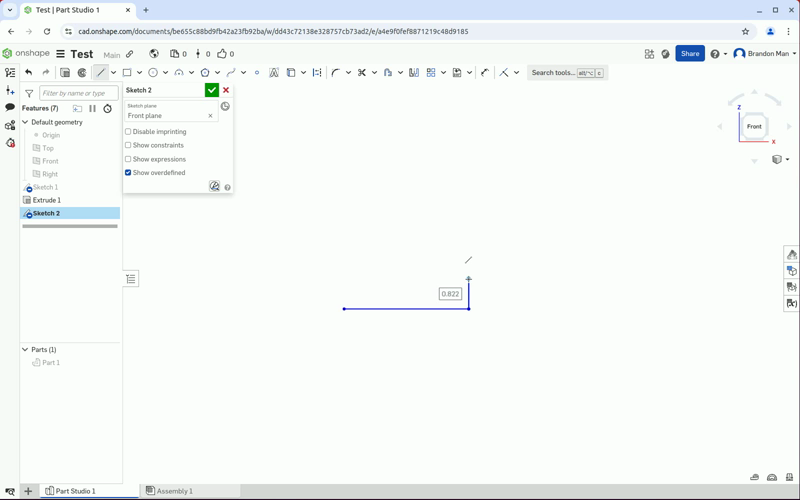
scroll(-6)
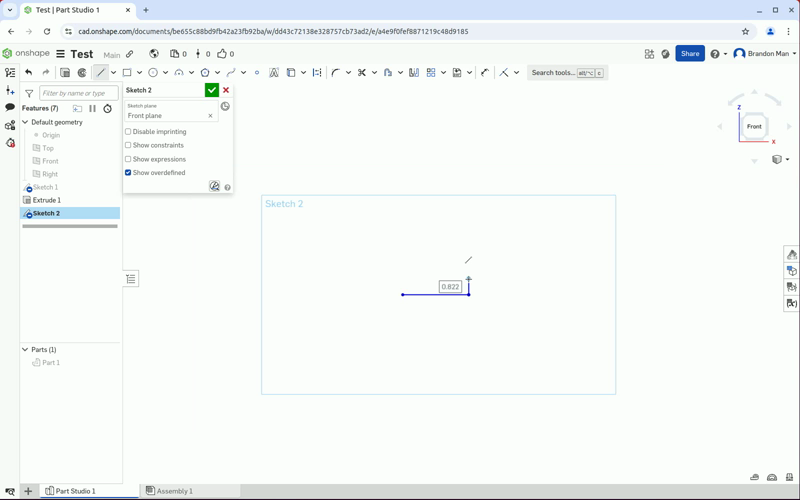
scroll(-6)
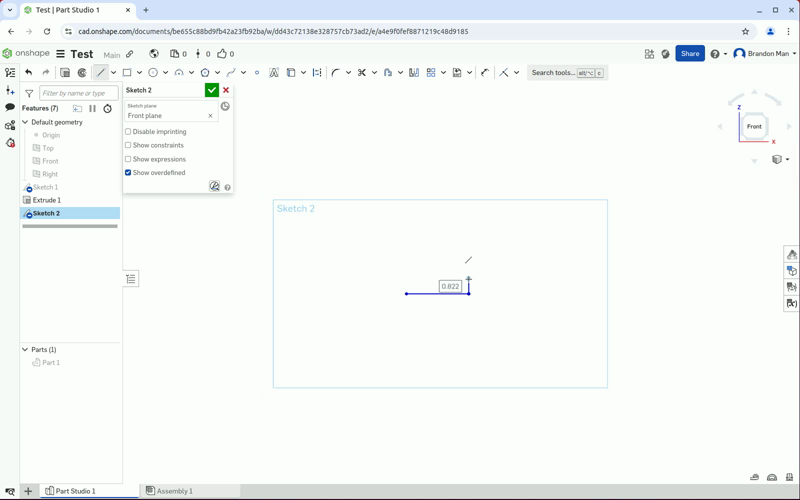
scroll(-6)
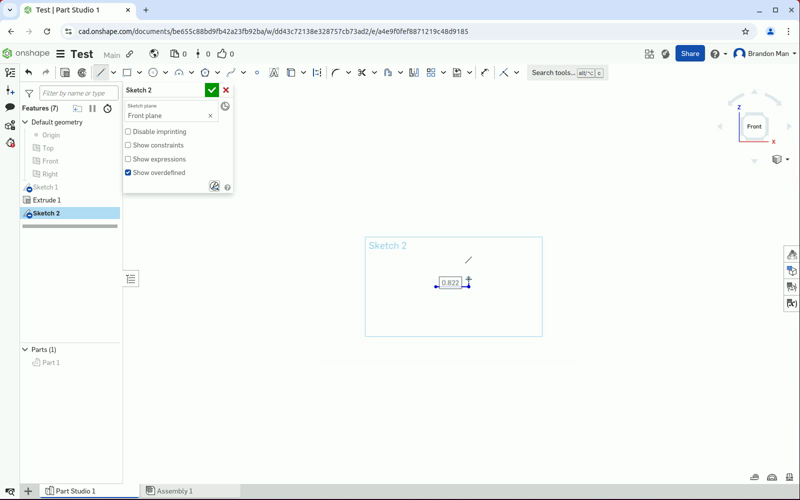
scroll(-6)
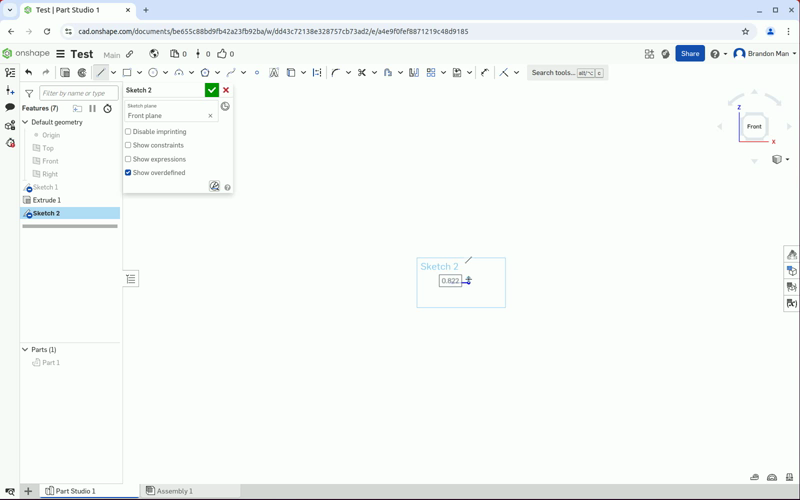
key_up(shift)
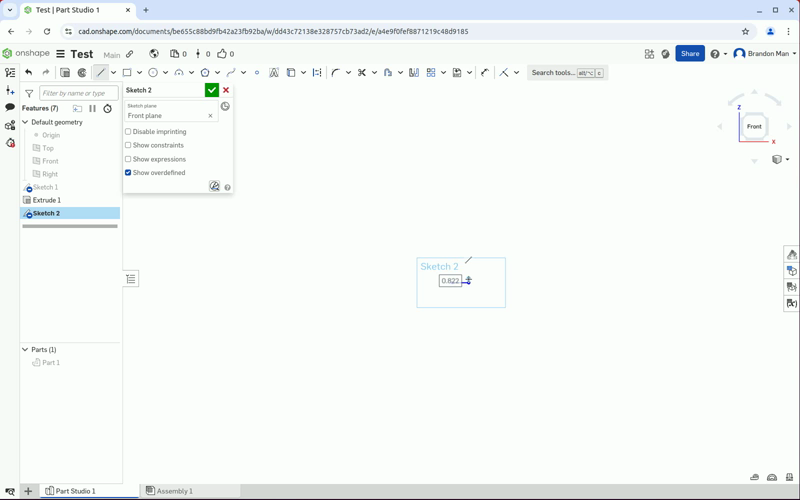
key_down(shift)
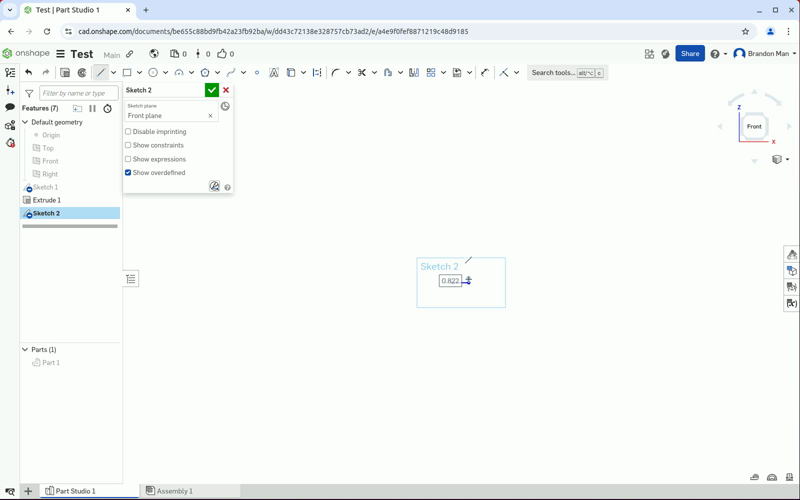
mouse_move(498, 278)
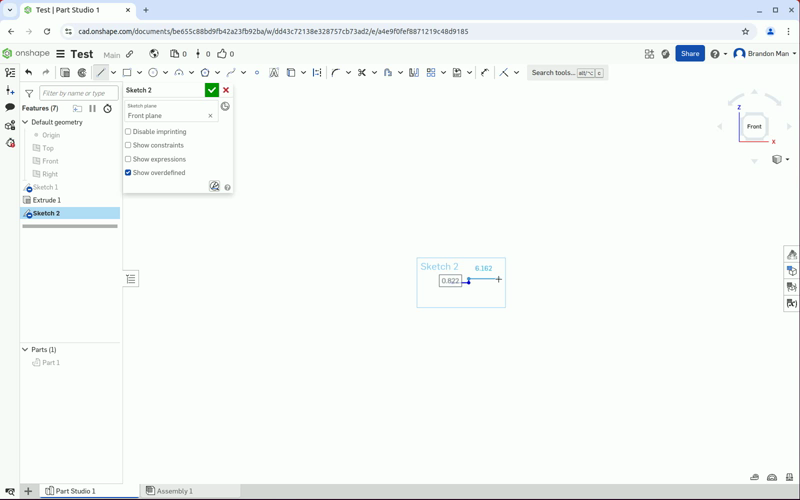
mouse_move(452, 278)
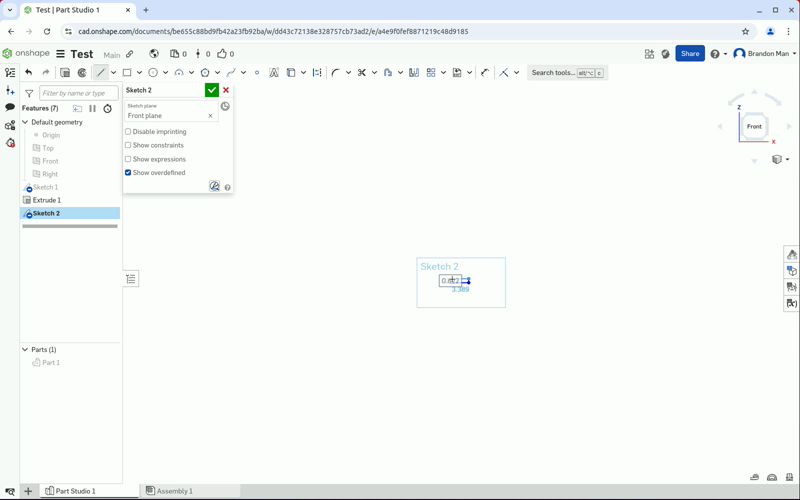
scroll(6)
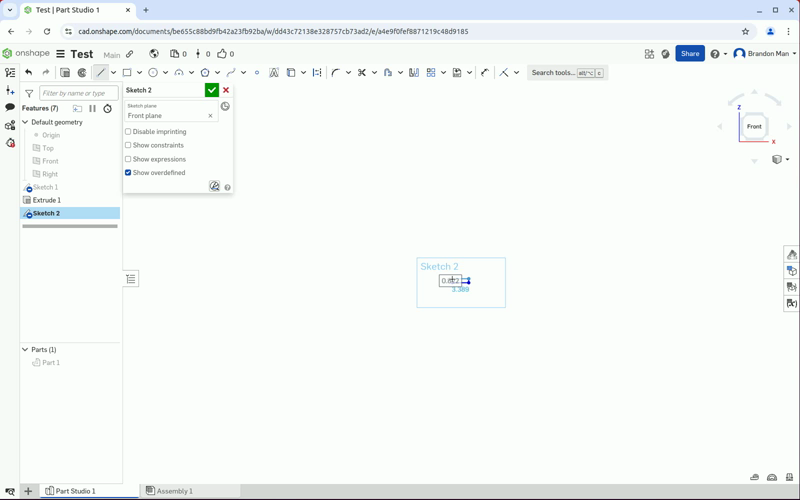
scroll(6)
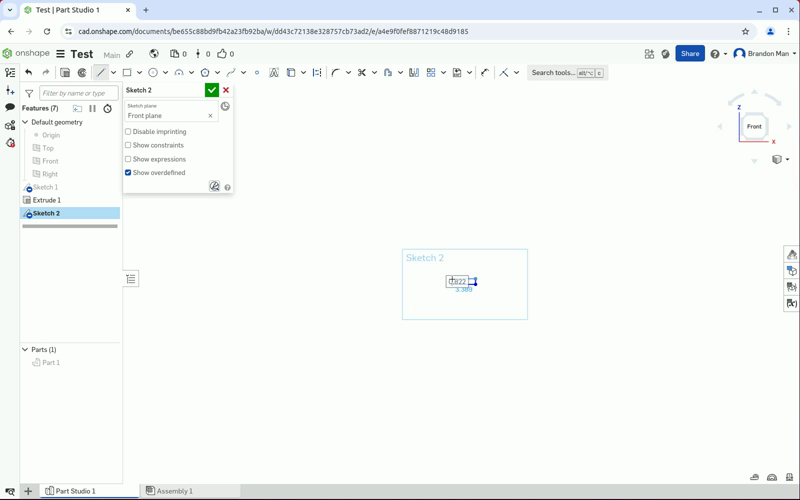
scroll(6)
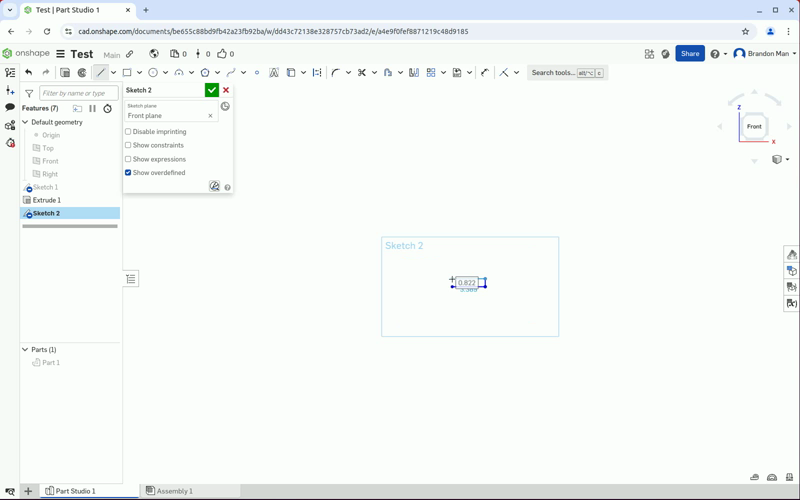
scroll(6)
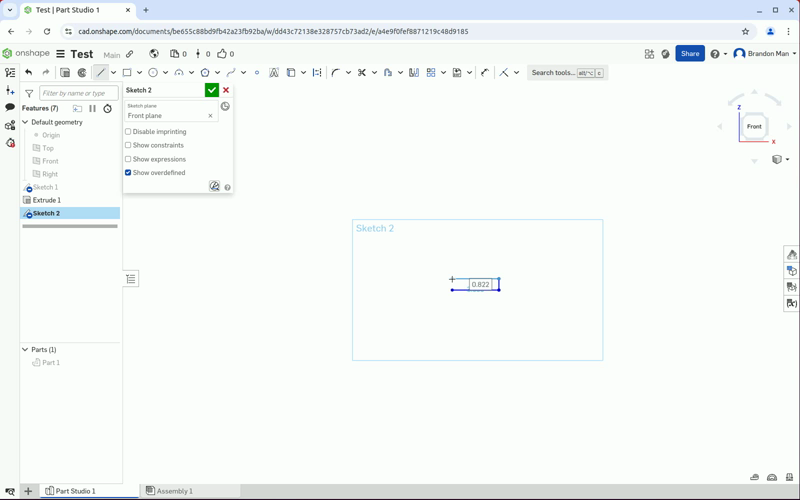
scroll(6)
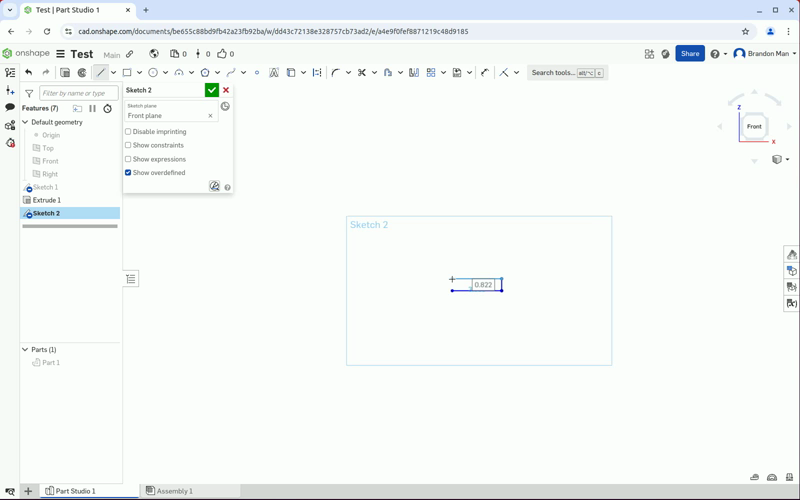
scroll(6)
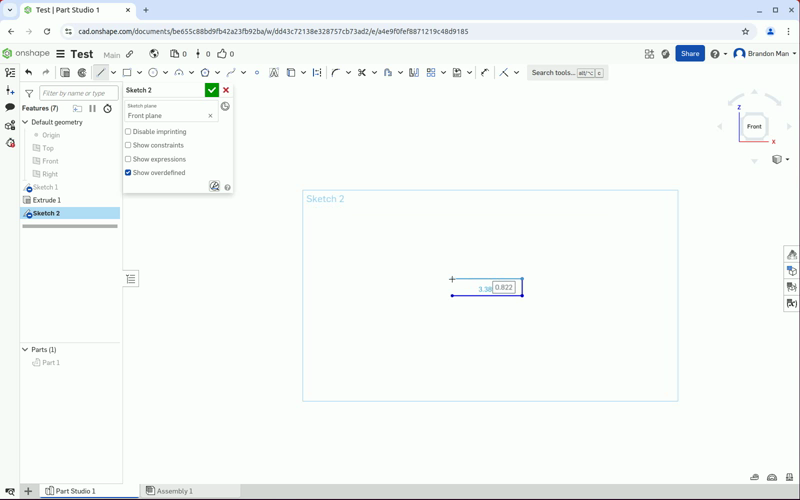
scroll(6)
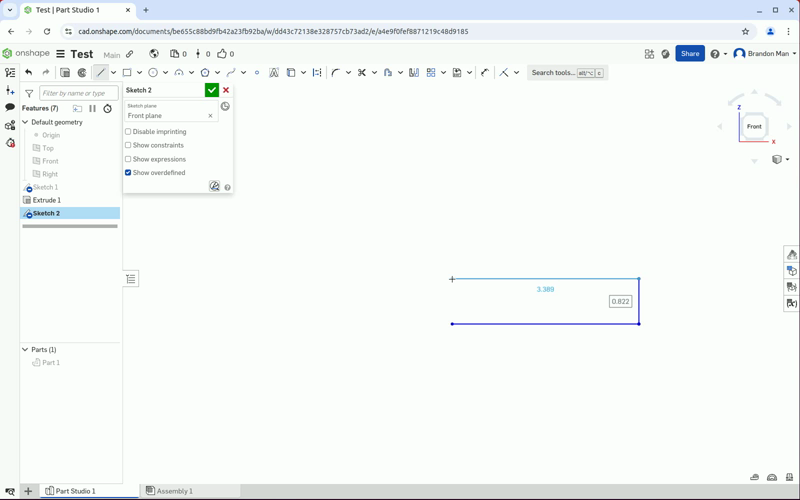
click(452, 278)
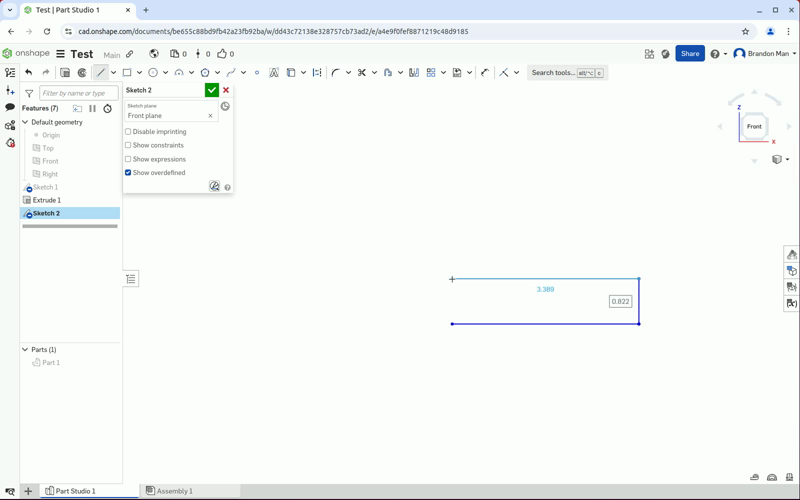
scroll(-6)
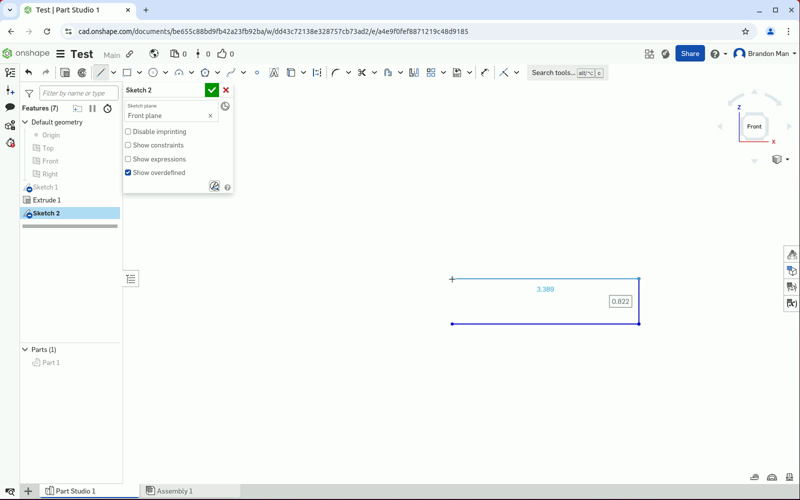
scroll(-6)
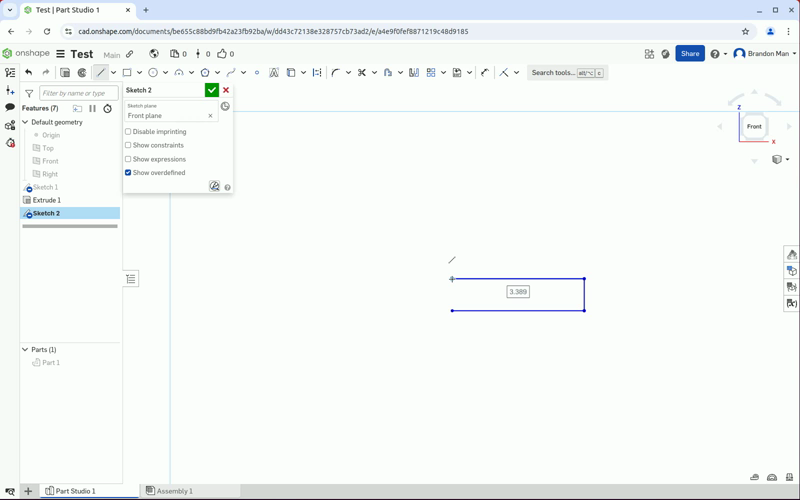
scroll(-6)
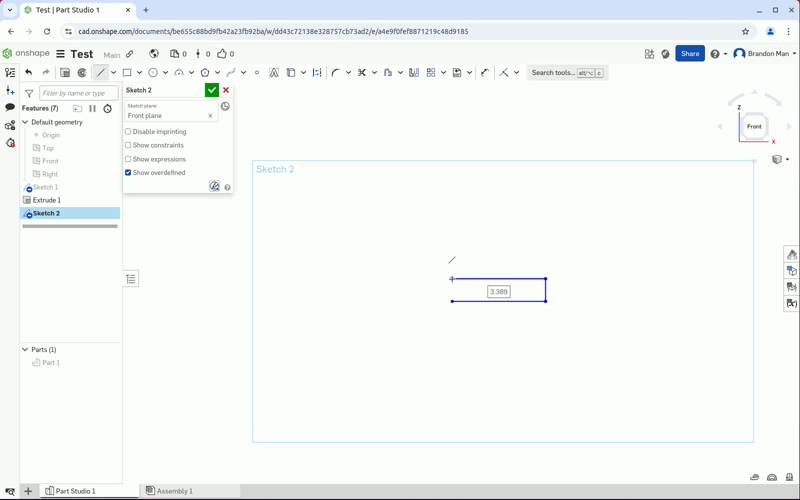
scroll(-6)
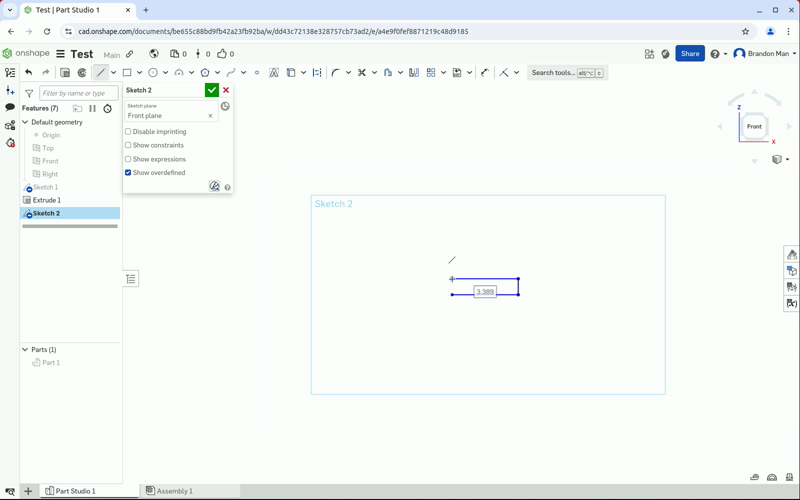
scroll(-6)
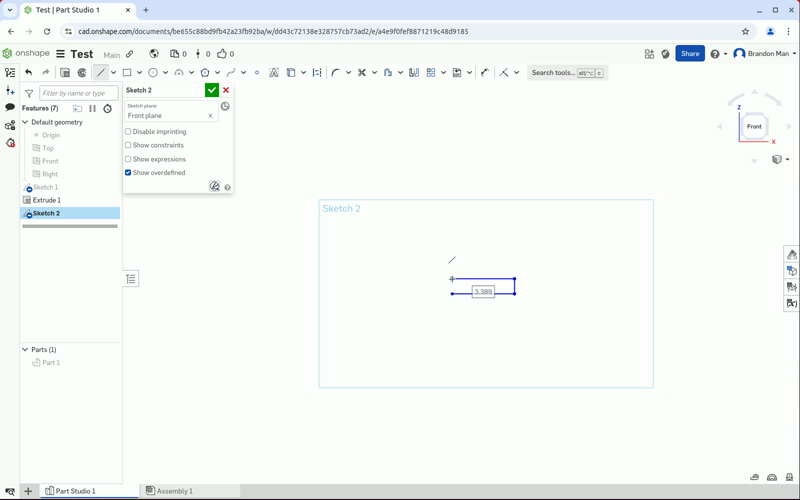
scroll(-6)
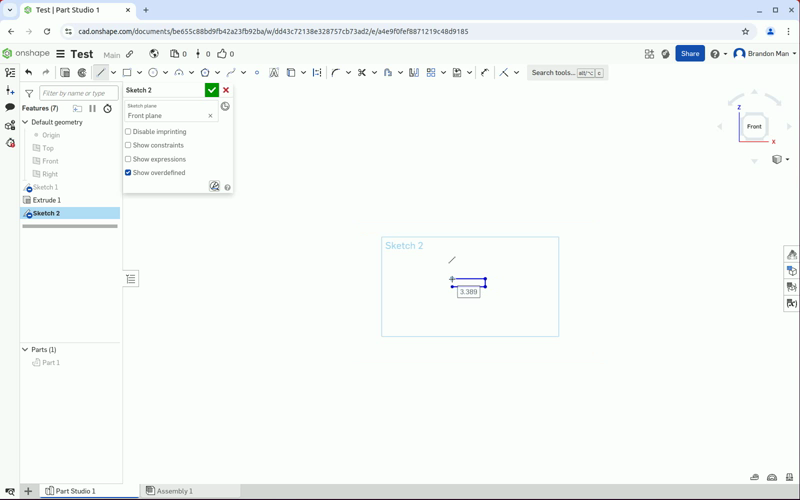
scroll(-6)
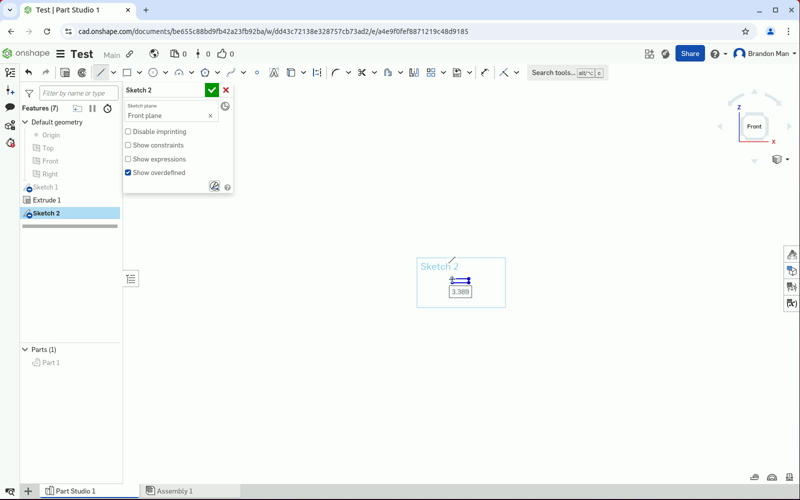
key_up(shift)
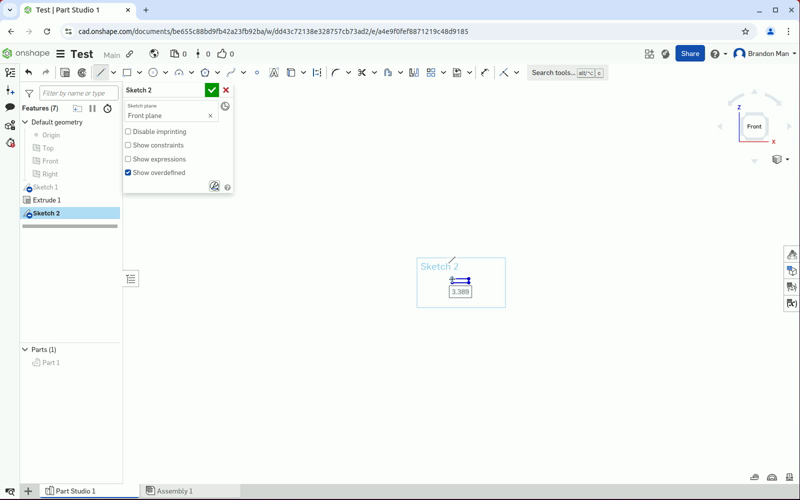
mouse_move(482, 278)
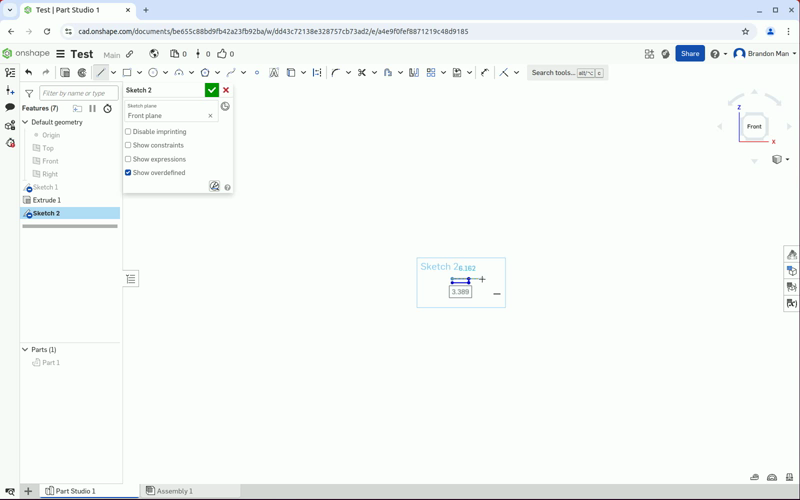
key_down(shift)
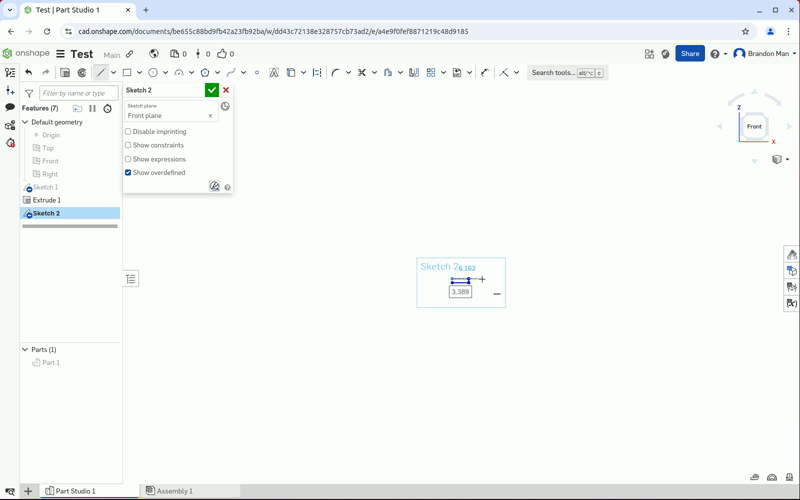
mouse_move(452, 282)
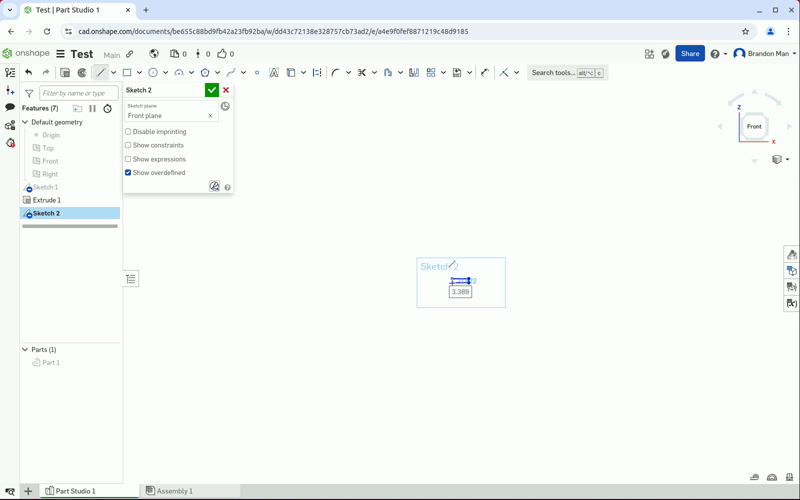
scroll(6)
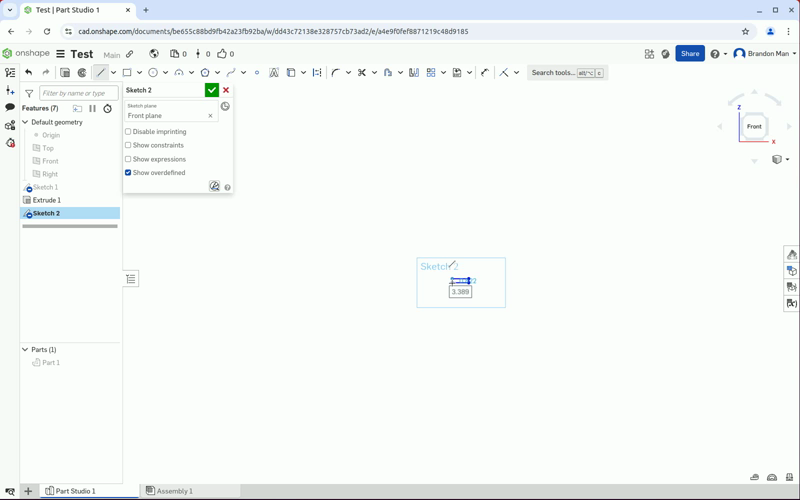
scroll(6)
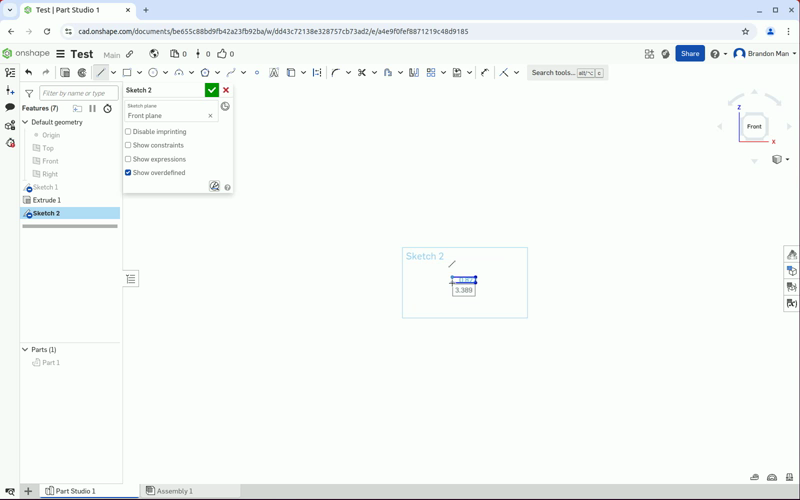
scroll(6)
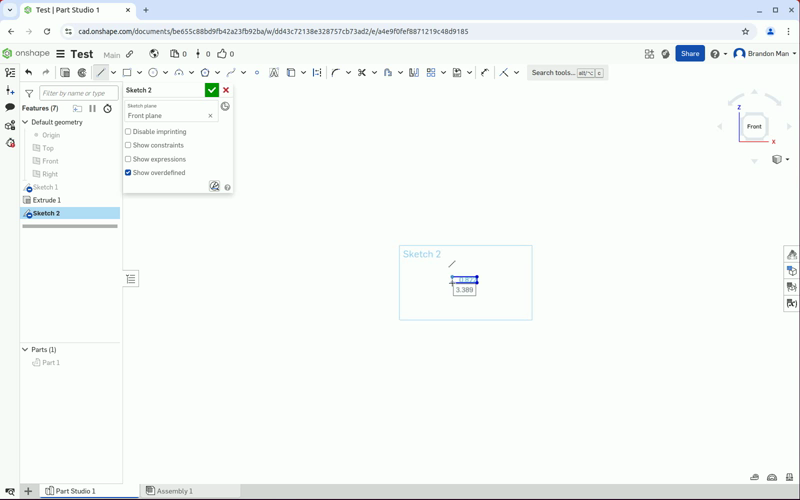
scroll(6)
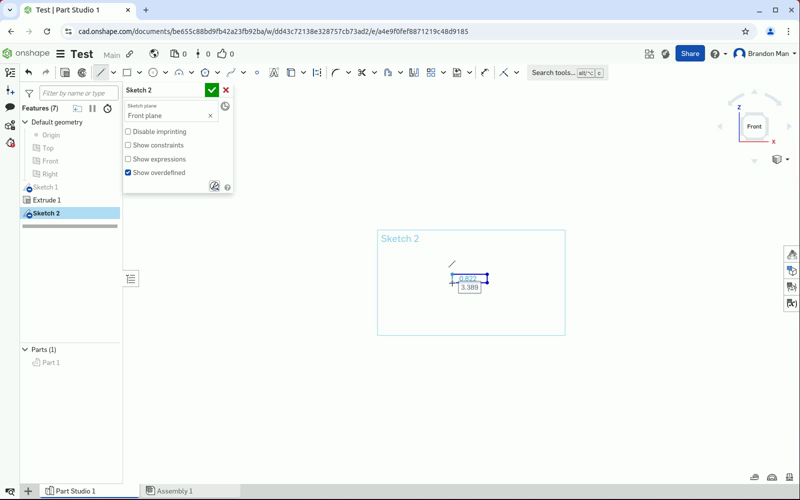
scroll(6)
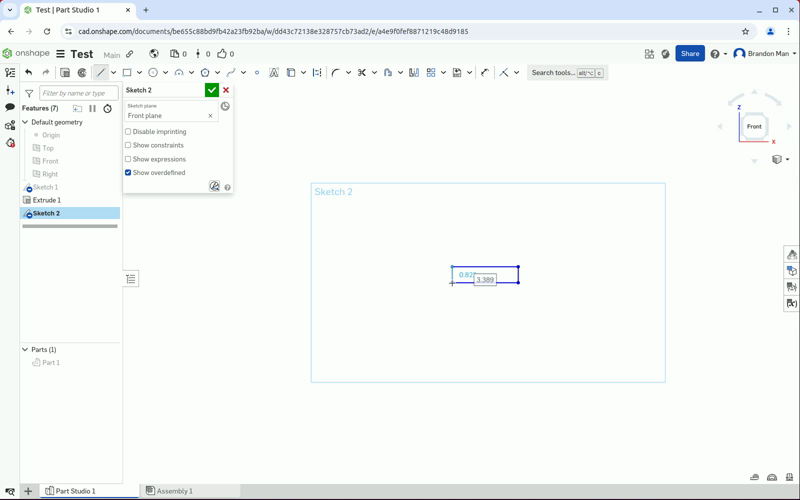
scroll(6)
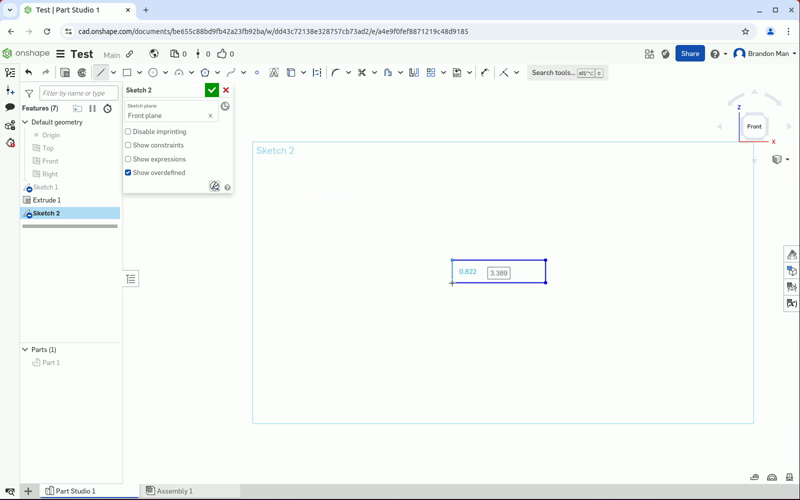
scroll(6)
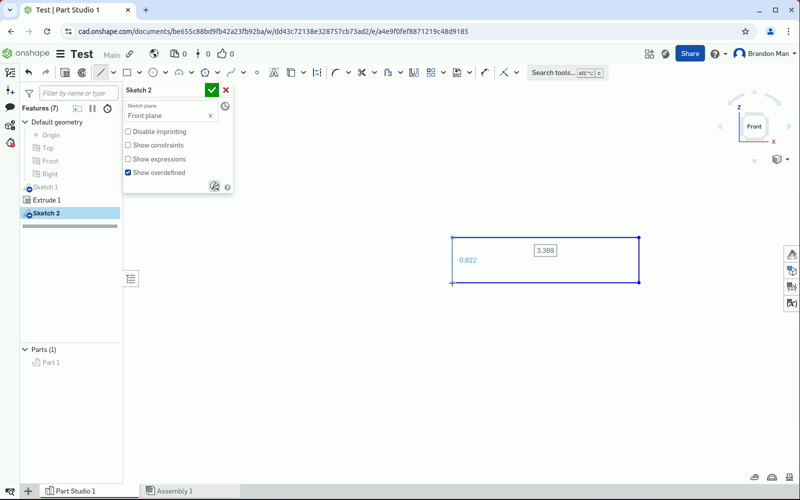
key_up(shift)
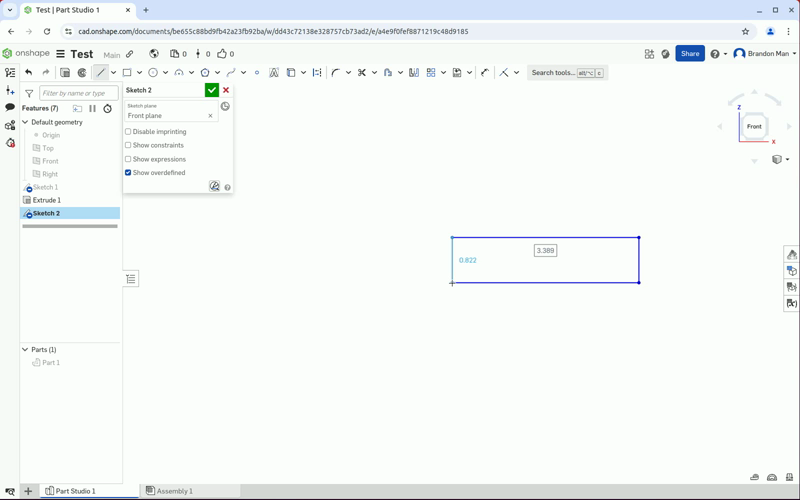
click(452, 282)
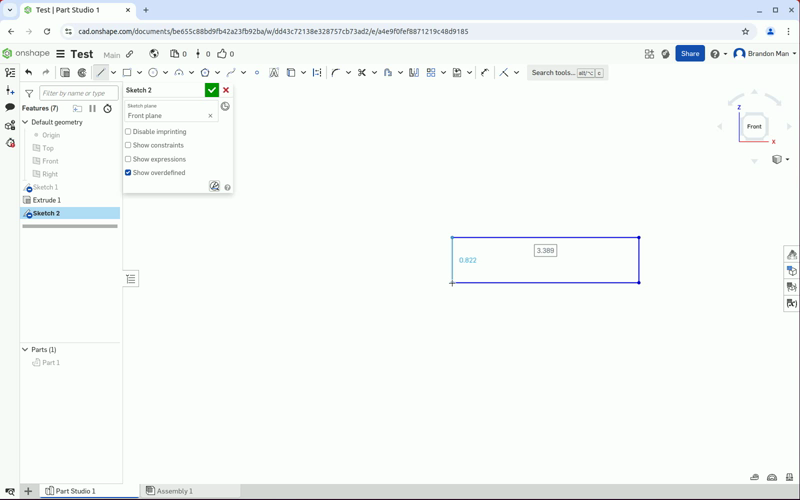
scroll(-6)
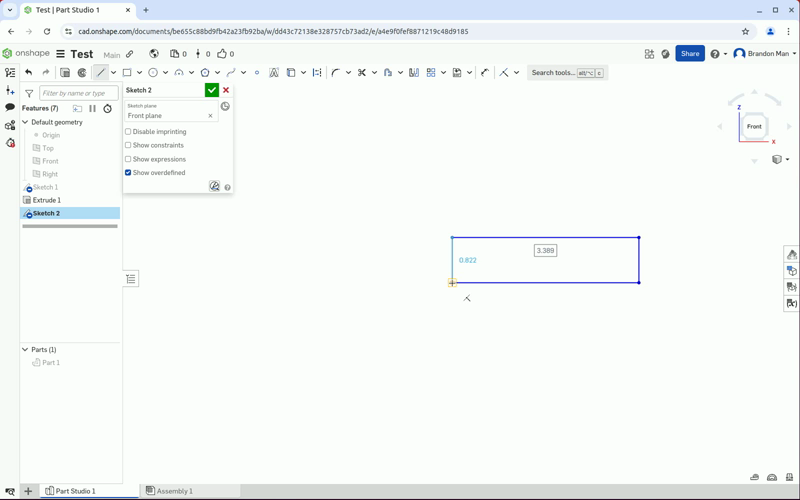
scroll(-6)
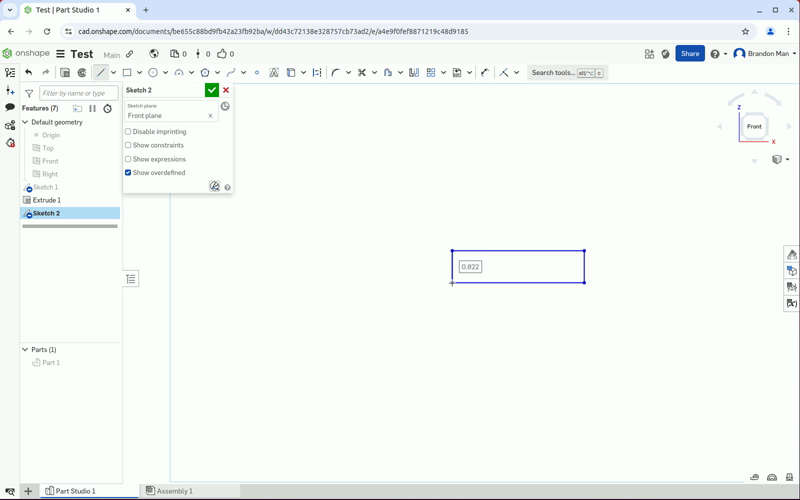
scroll(-6)
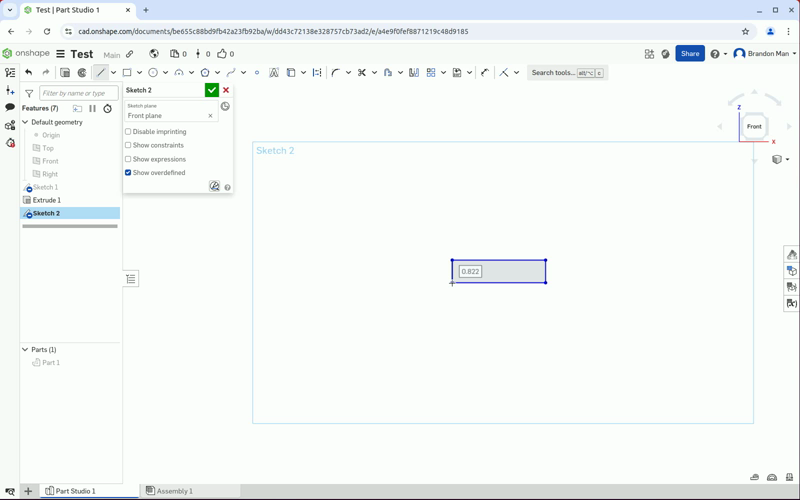
scroll(-6)
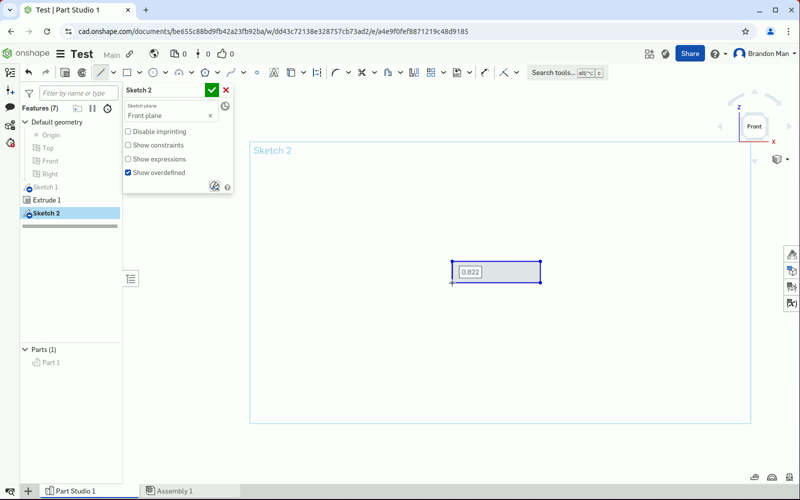
scroll(-6)
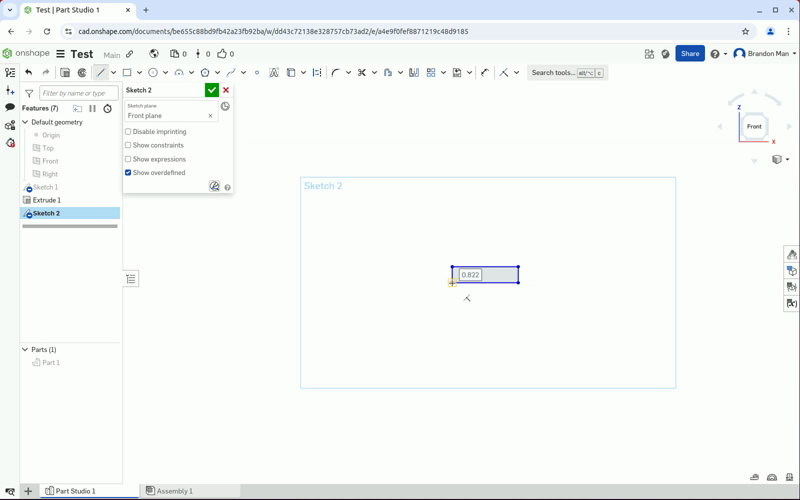
scroll(-6)
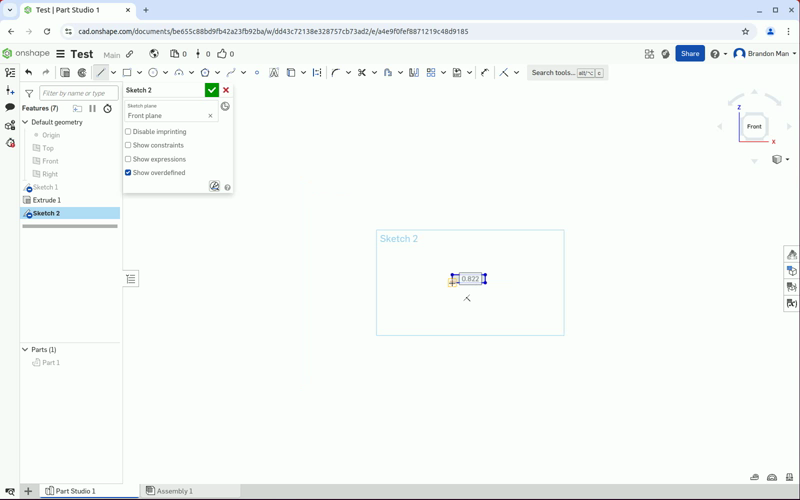
scroll(-6)
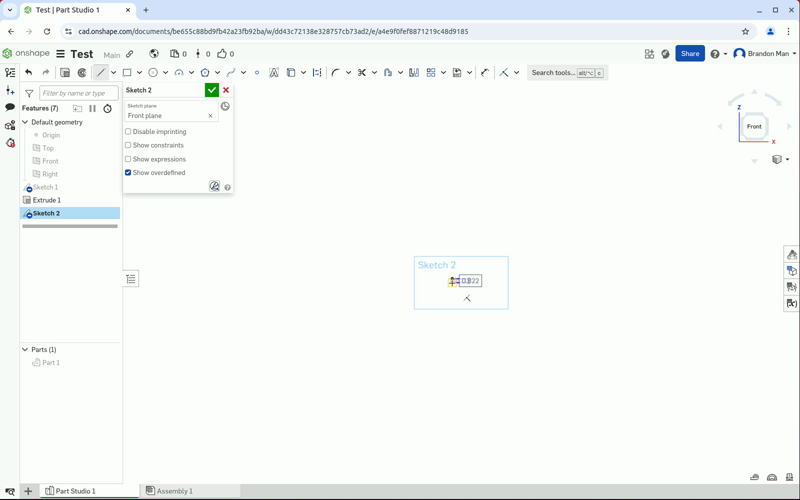
key(esc)
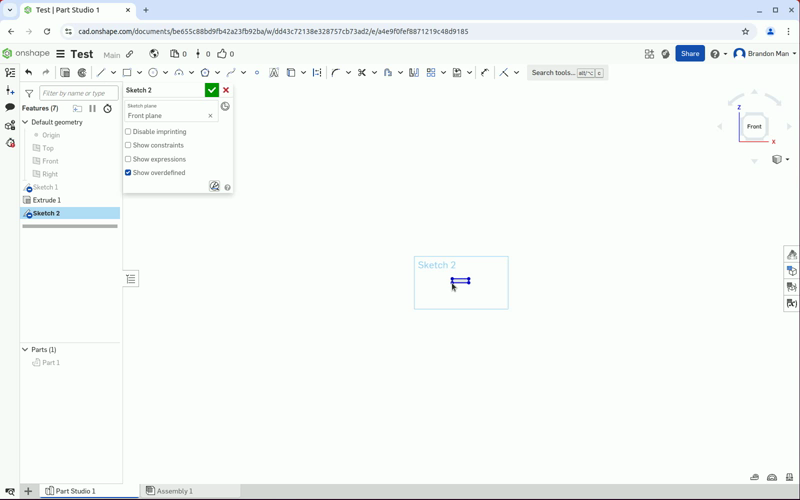
mouse_move(468, 279)
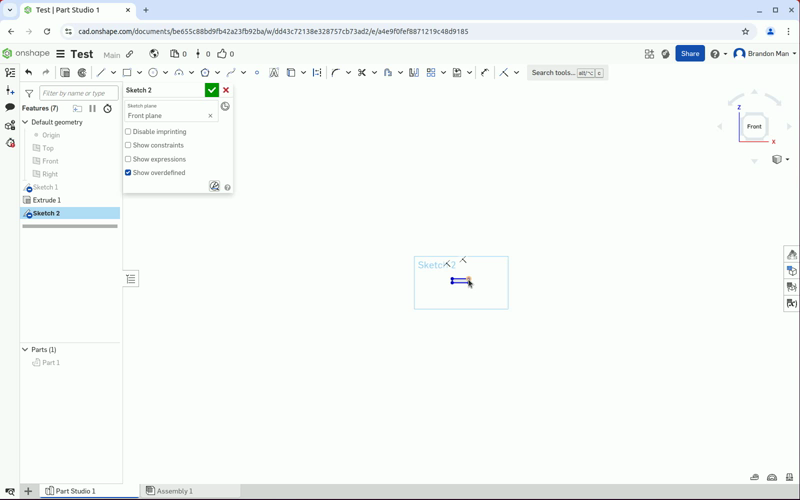
scroll(6)
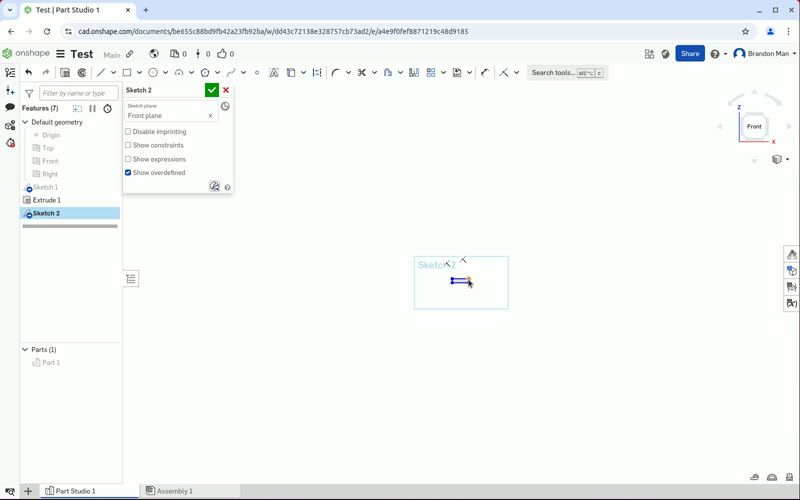
scroll(6)
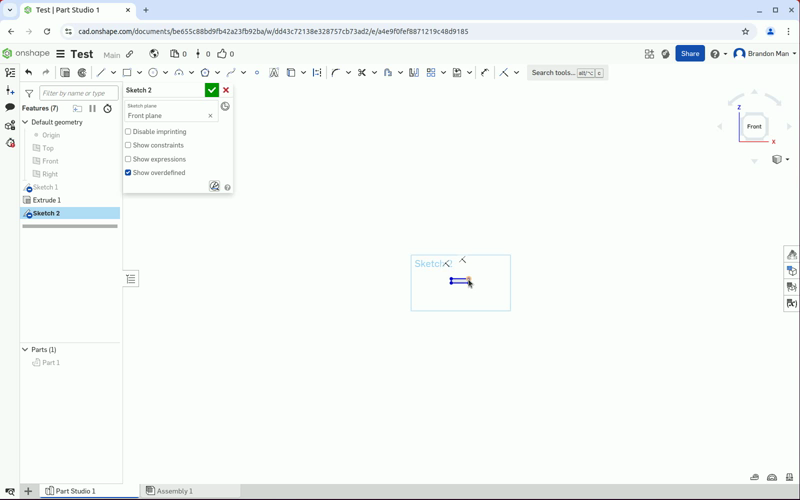
scroll(6)
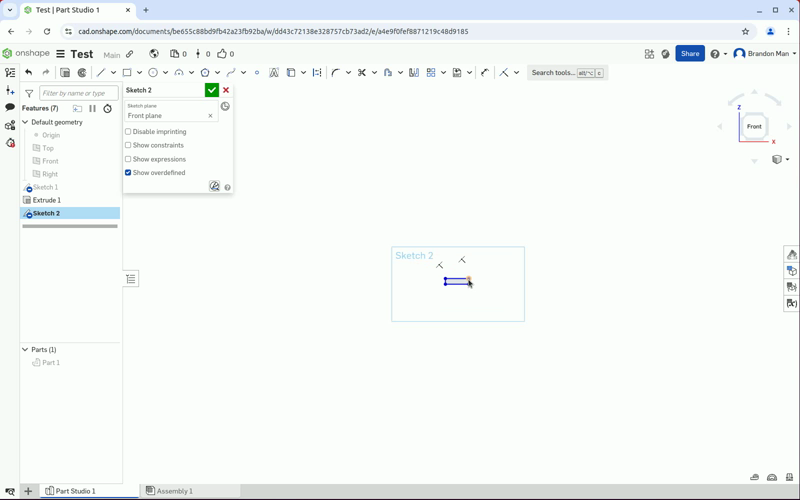
scroll(6)
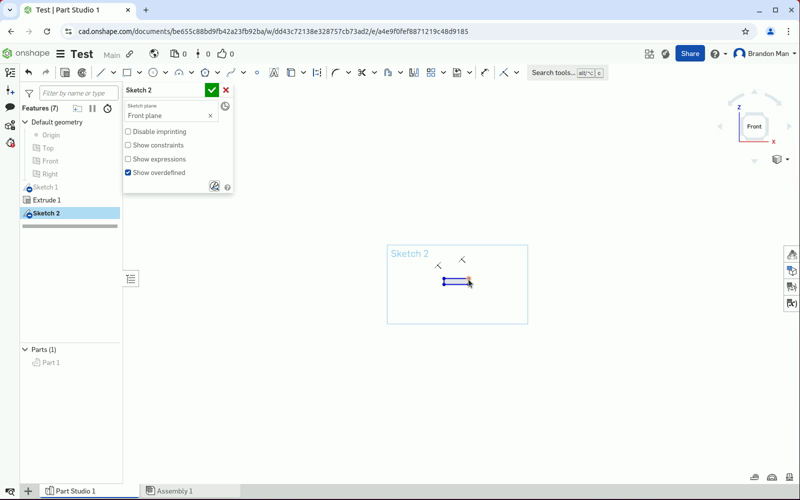
scroll(6)
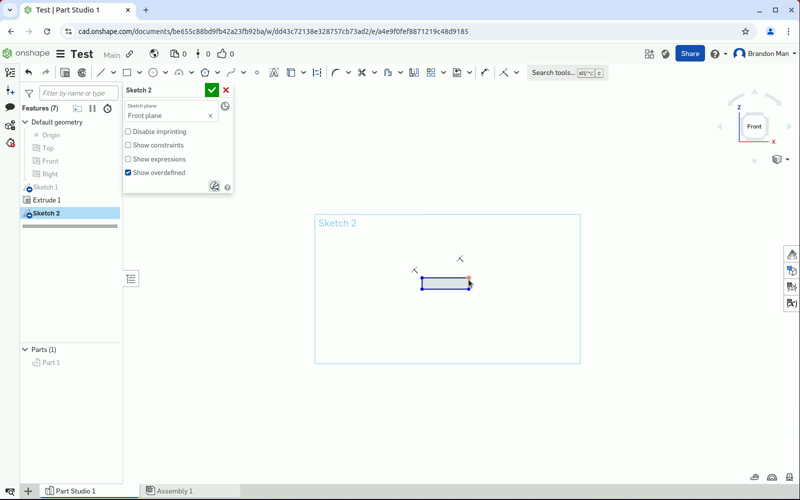
scroll(6)
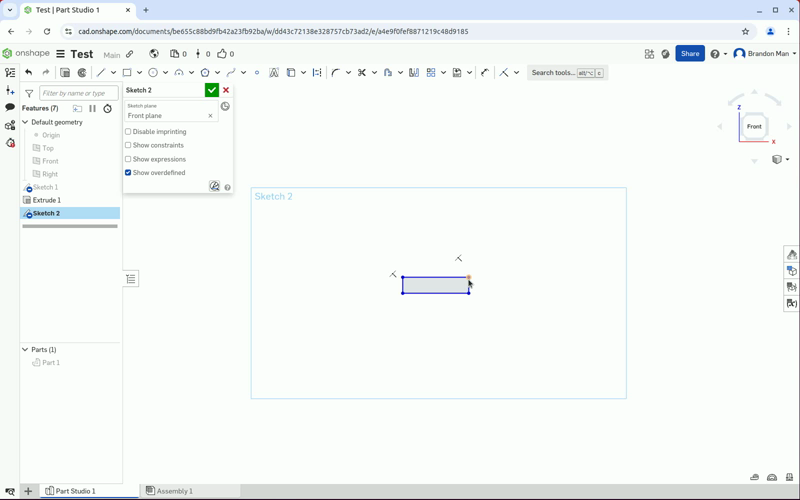
scroll(6)
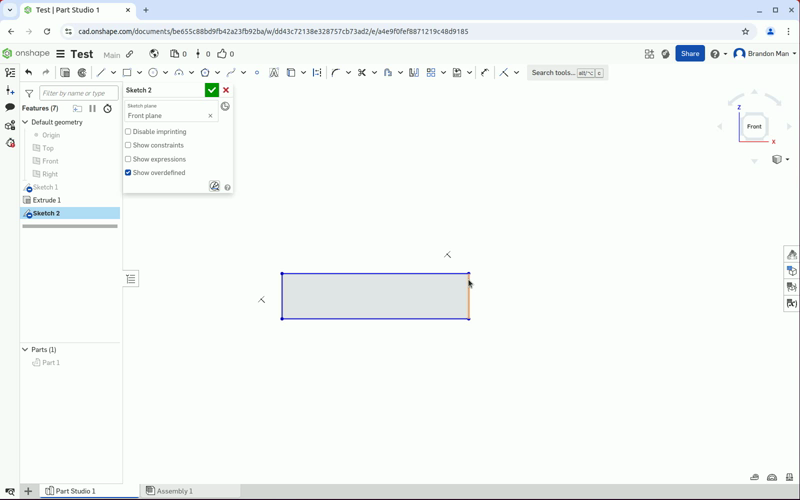
click(468, 279)
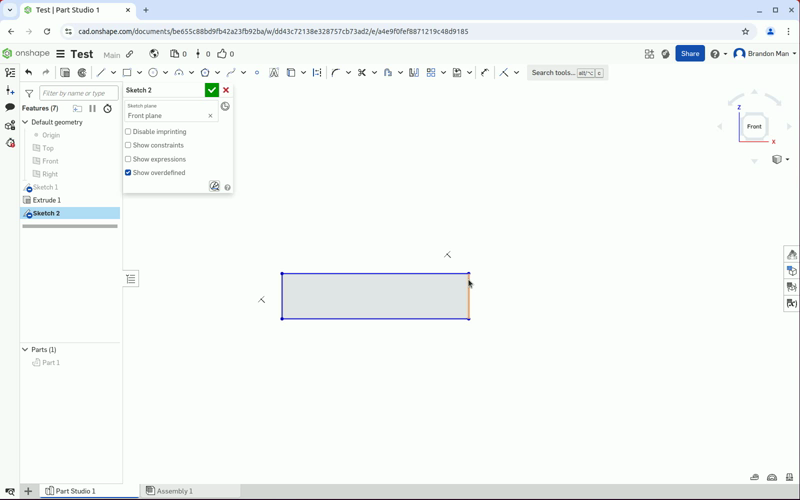
scroll(-6)
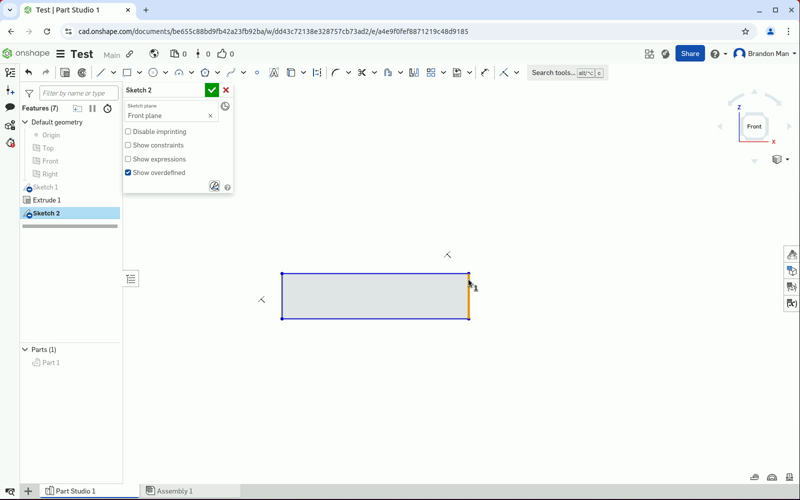
scroll(-6)
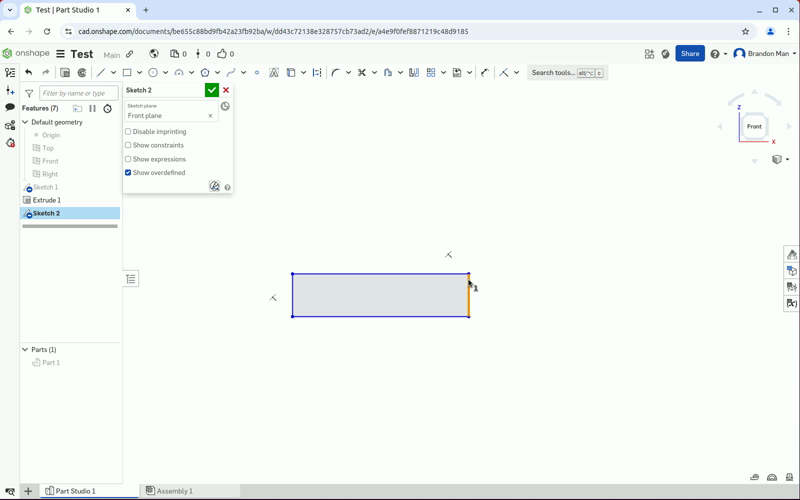
scroll(-6)
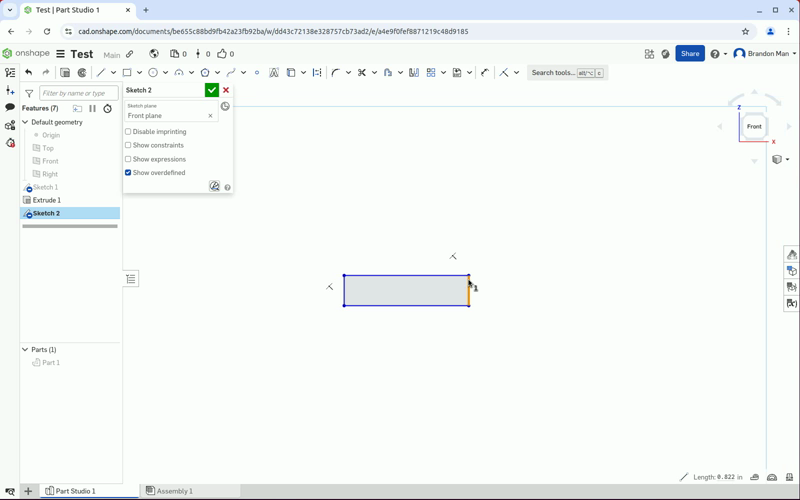
scroll(-6)
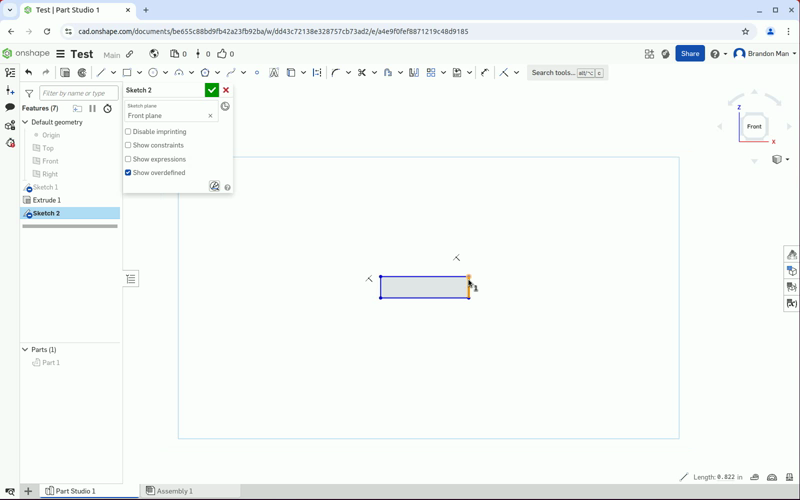
scroll(-6)
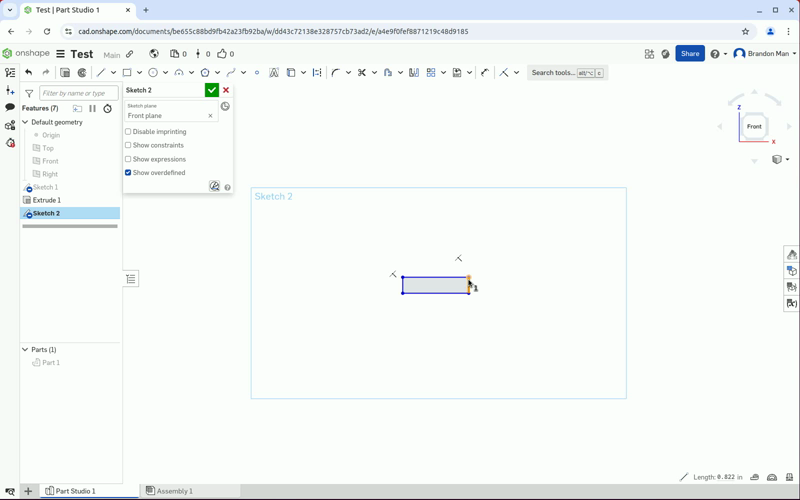
scroll(-6)
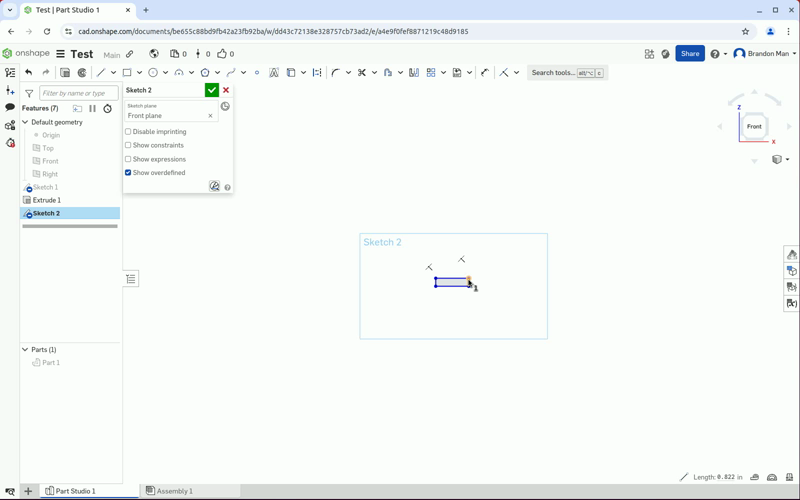
scroll(-6)
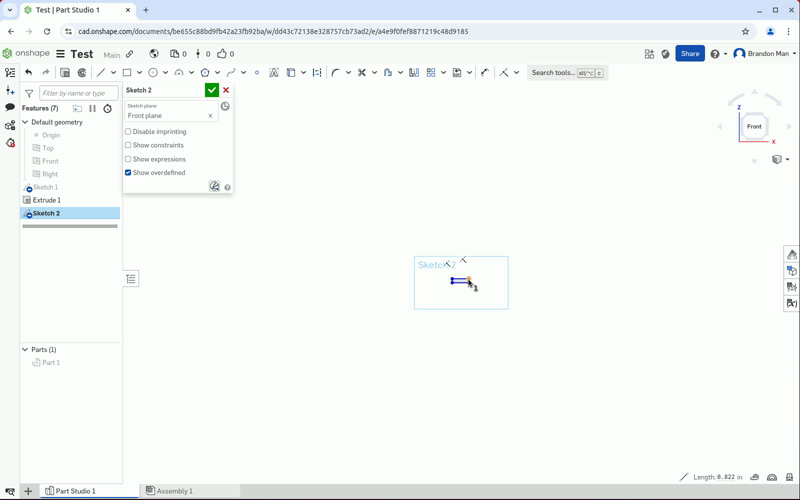
mouse_move(73, 352)
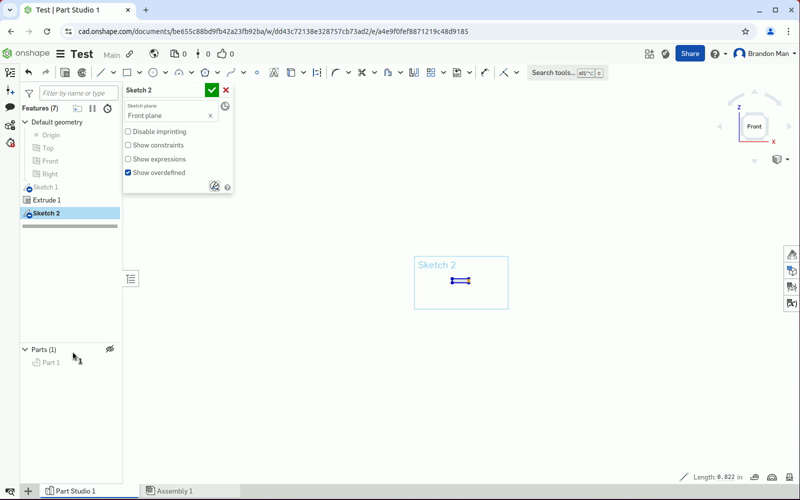
key(shift+y)
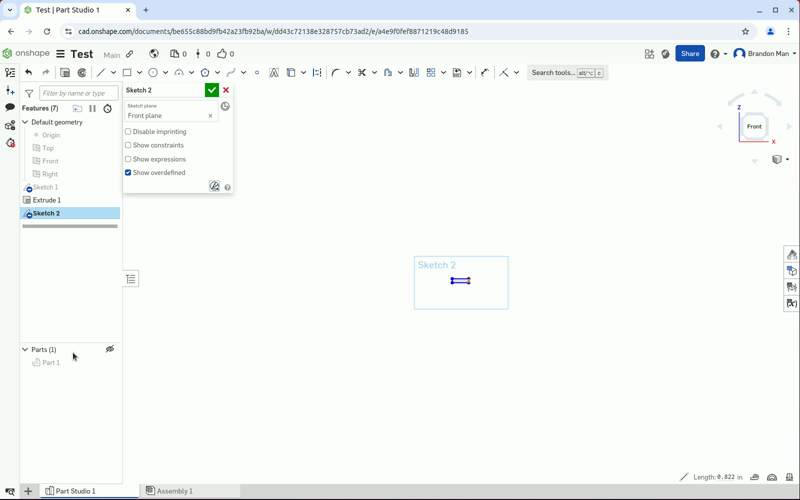
key(shift+e)
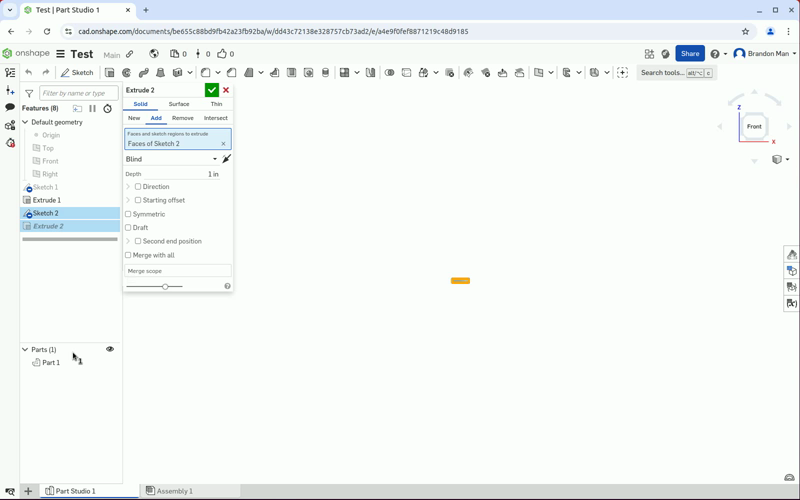
mouse_move(143, 106)
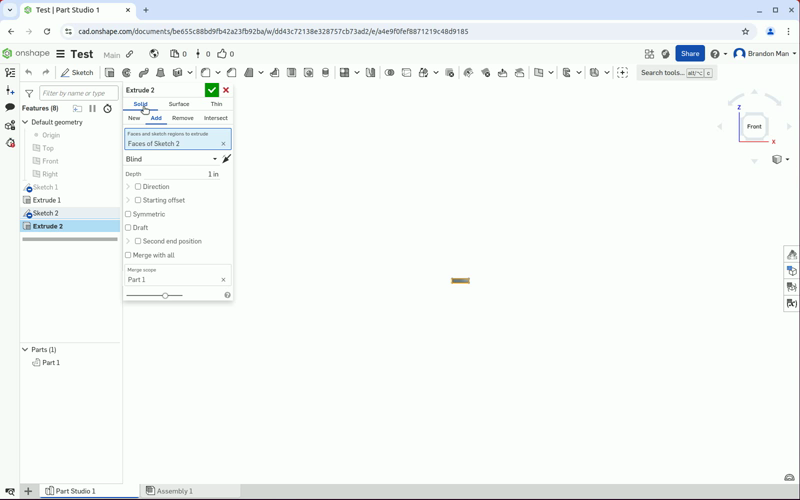
click(143, 106)
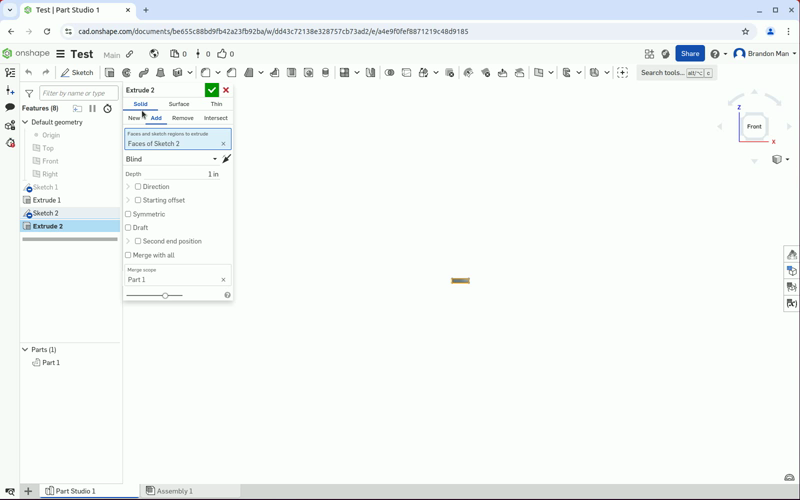
mouse_move(137, 120)
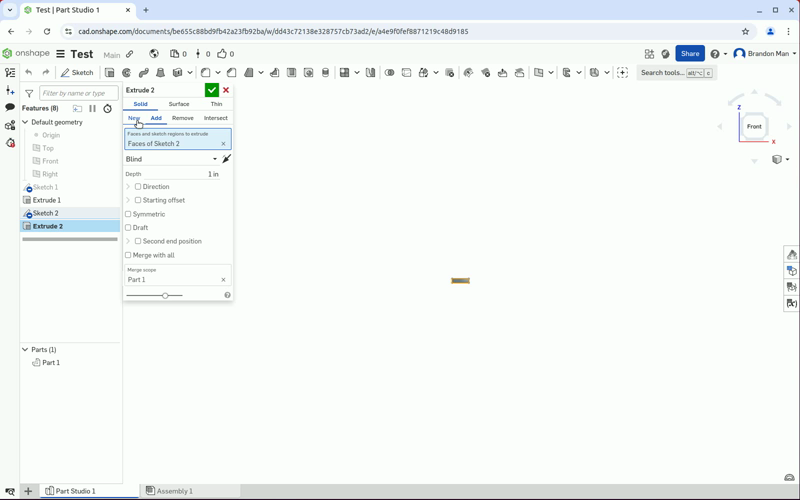
click(137, 120)
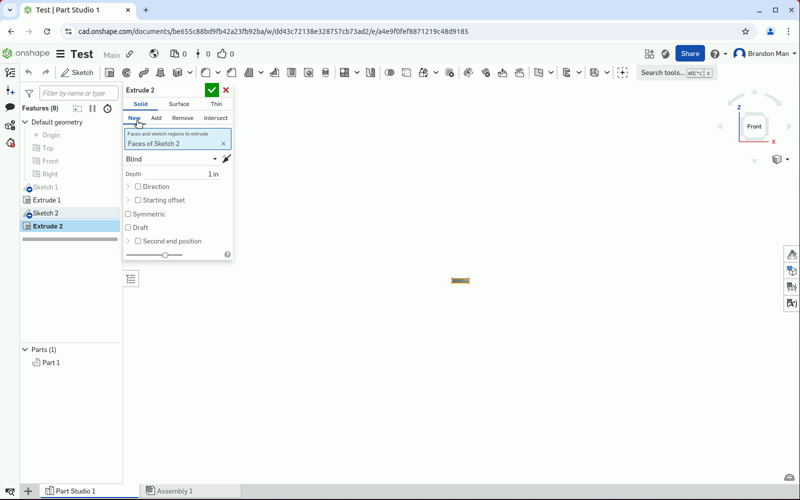
key(tab, 4)
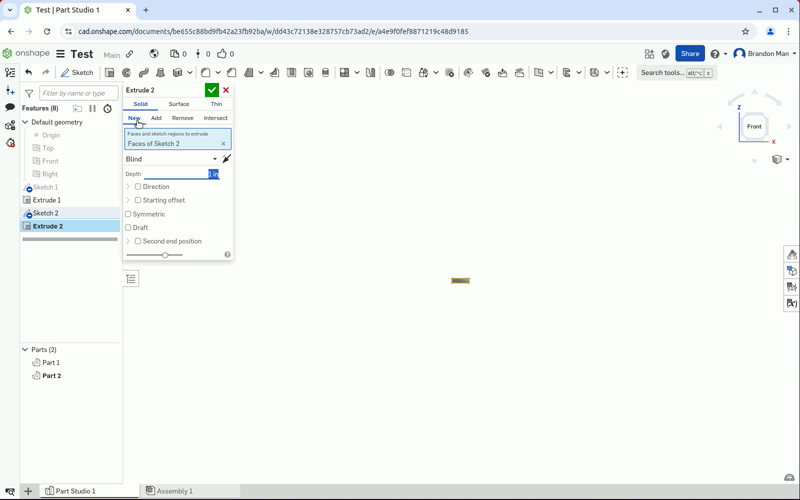
text(-23.108)
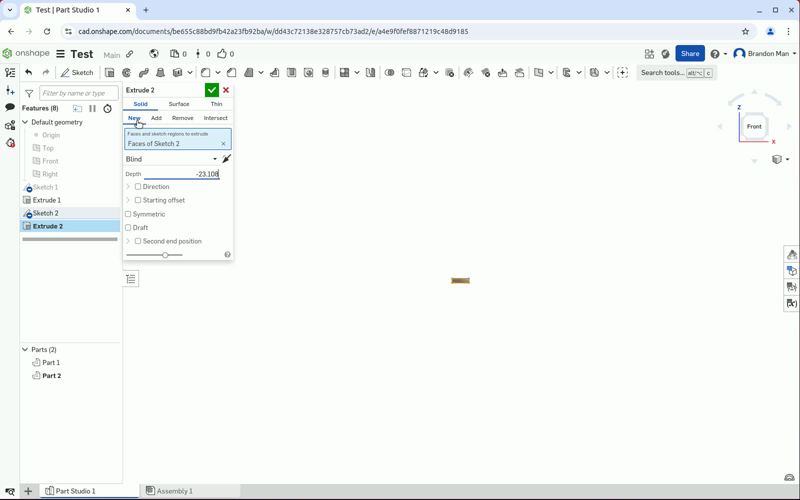
key(enter)
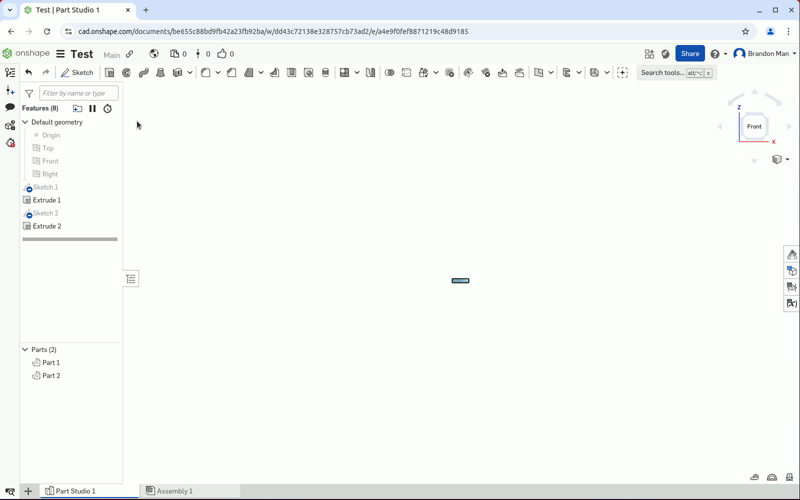
key(shift+h)
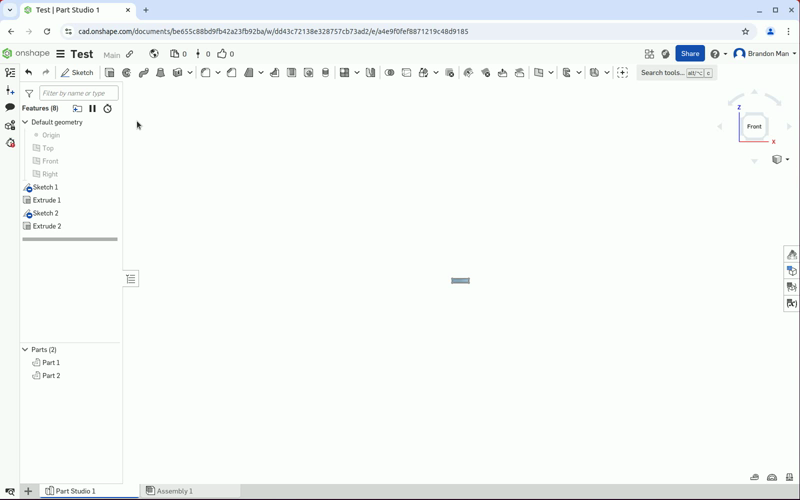
key(shift+h)
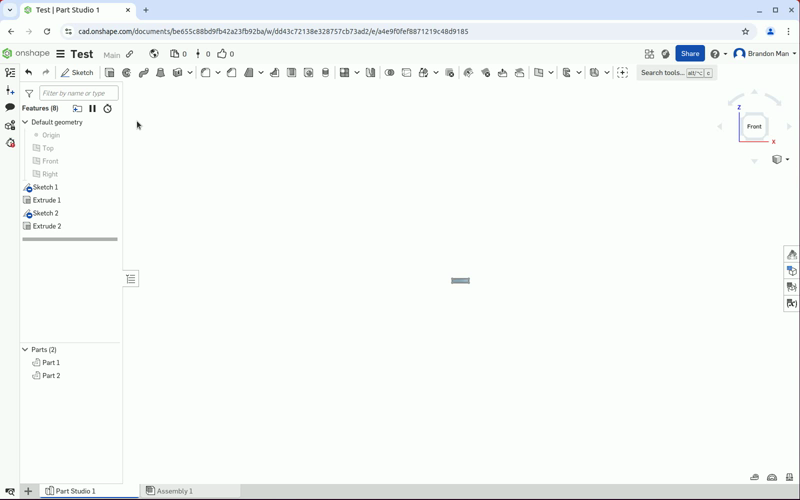
key(shift+7)
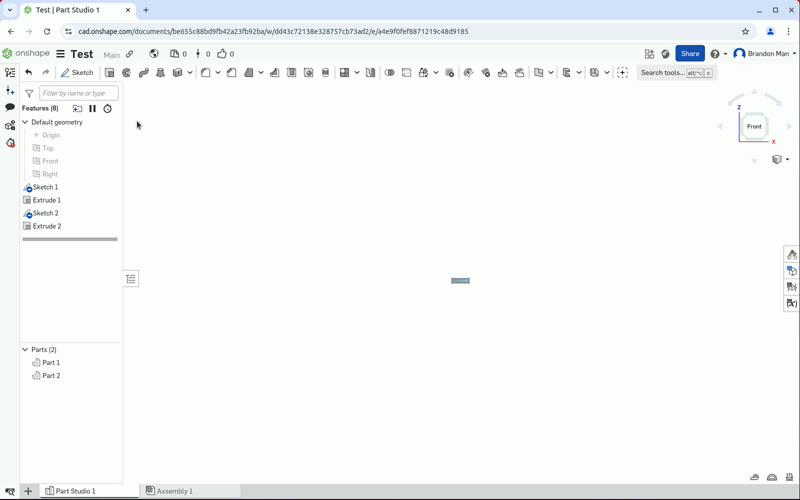
key(left, 2)
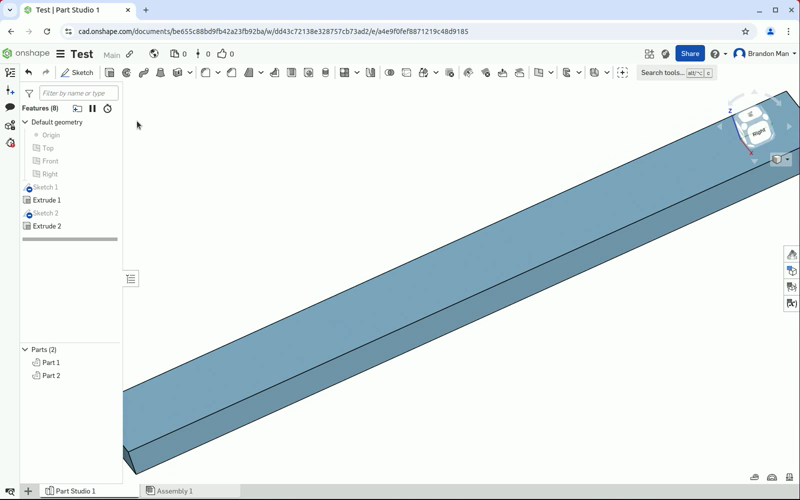
key(down, 2)
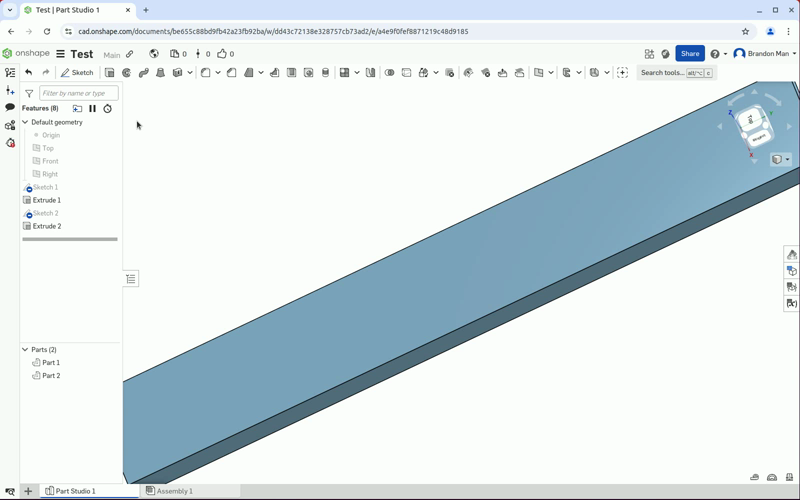
key(up, 2)
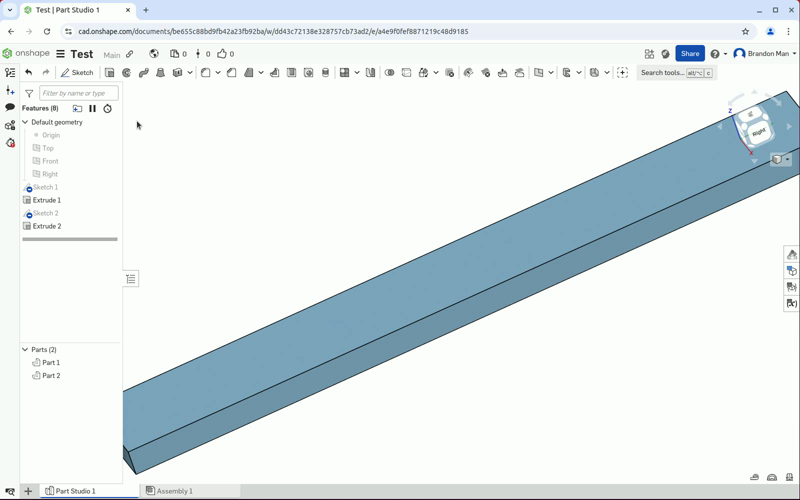
key(right, 2)
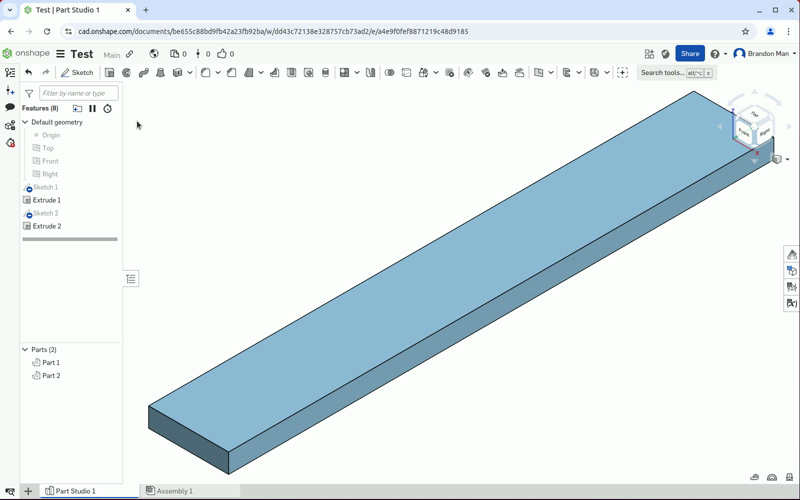
mouse_move(73, 189)
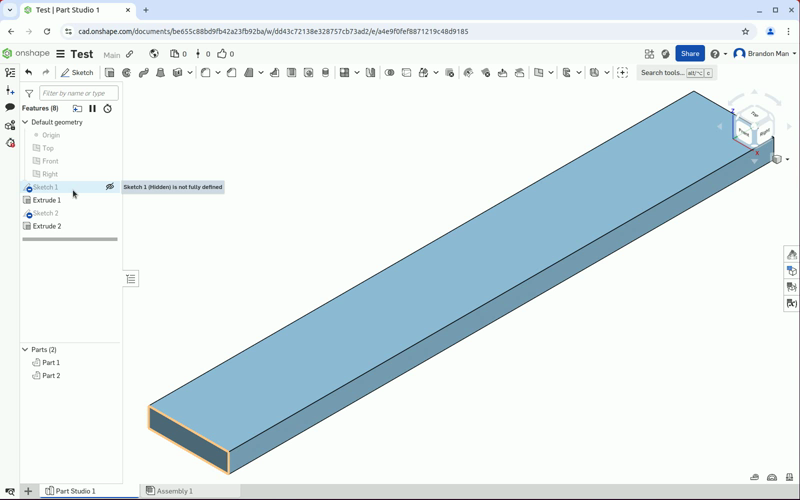
click(73, 189)